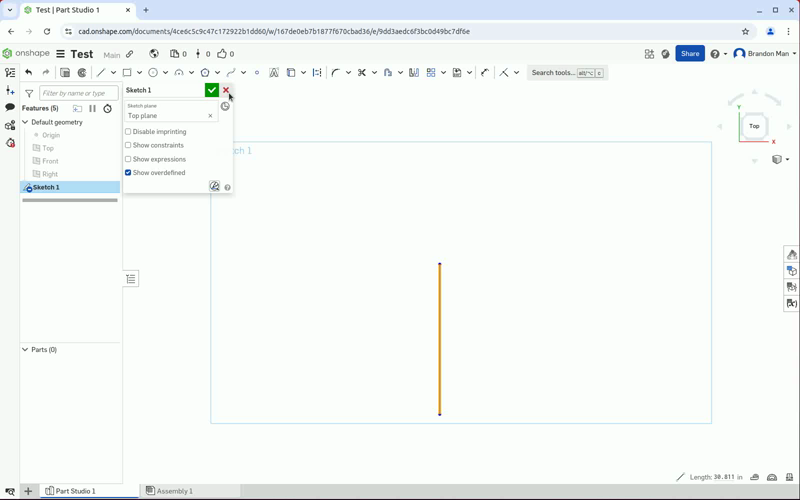
key(shift+h)
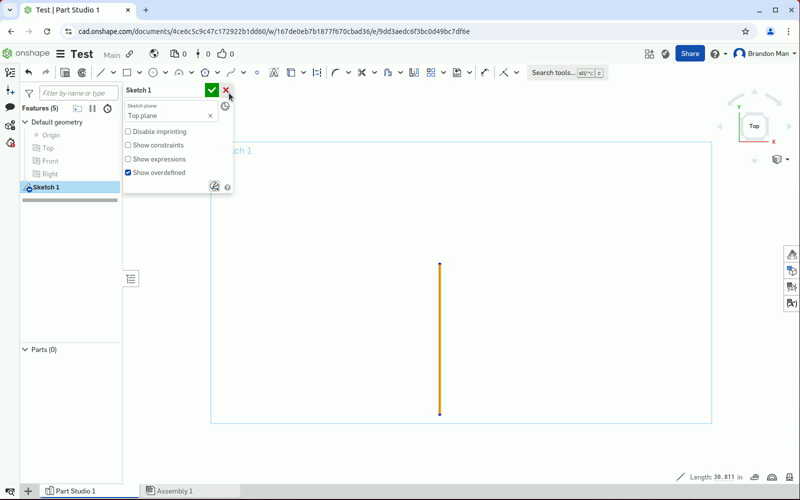
key(shift+s)
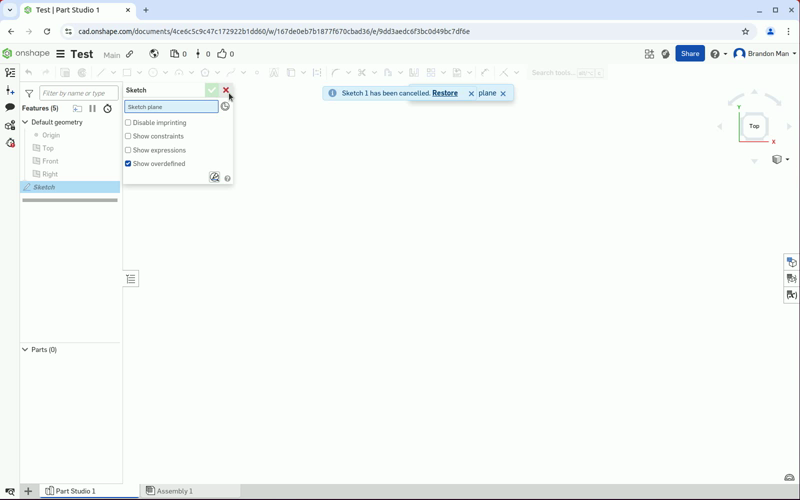
mouse_move(73, 150)
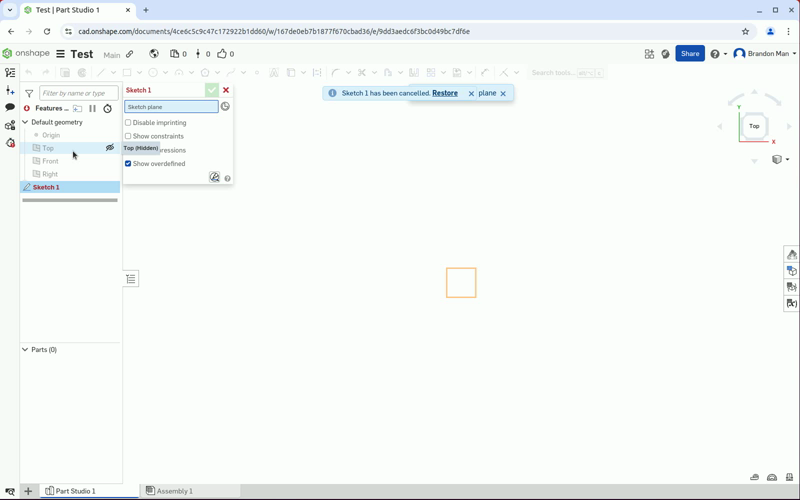
click(73, 150)
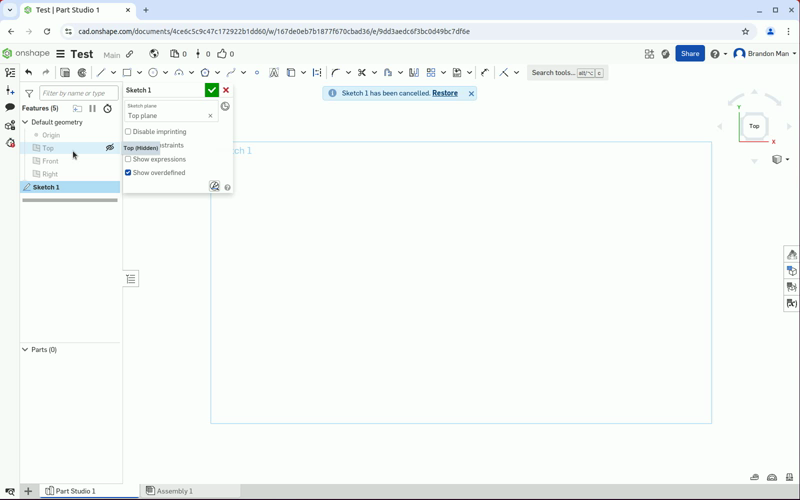
mouse_move(73, 352)
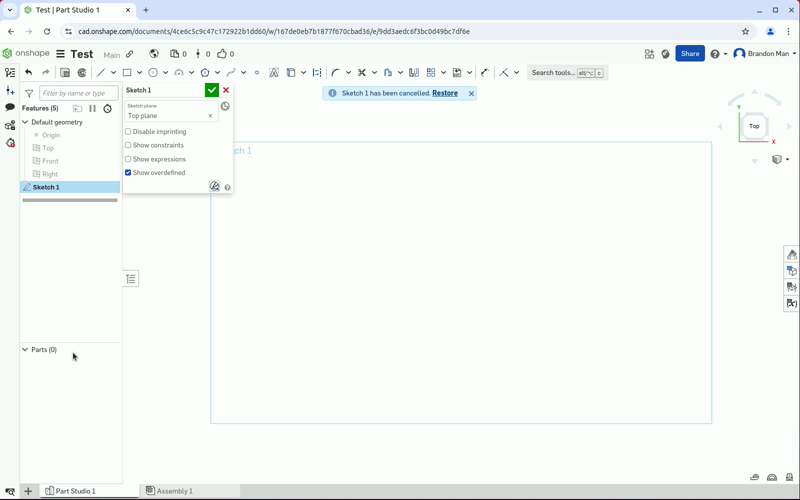
key(y)
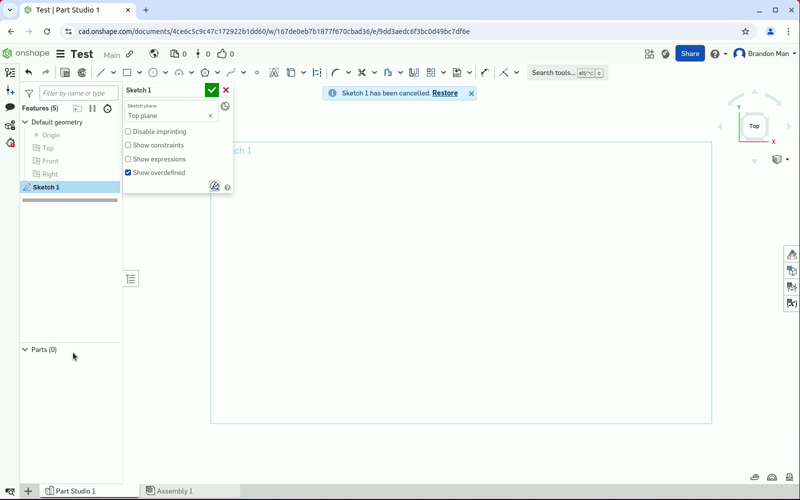
key(l)
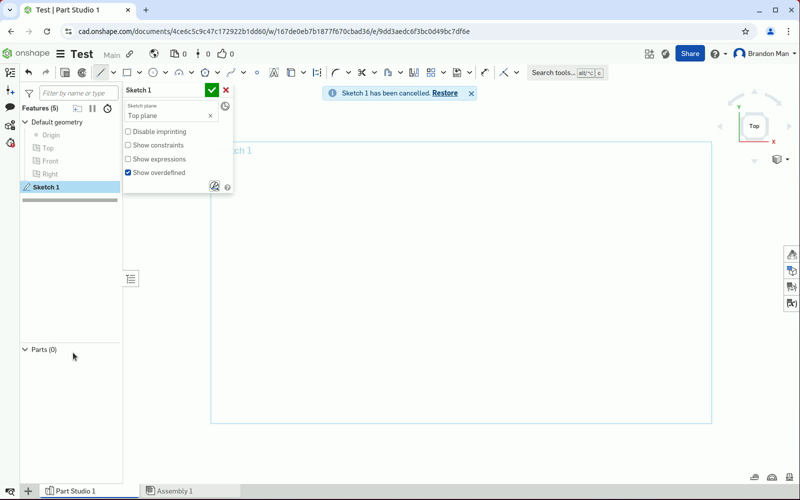
key_down(shift)
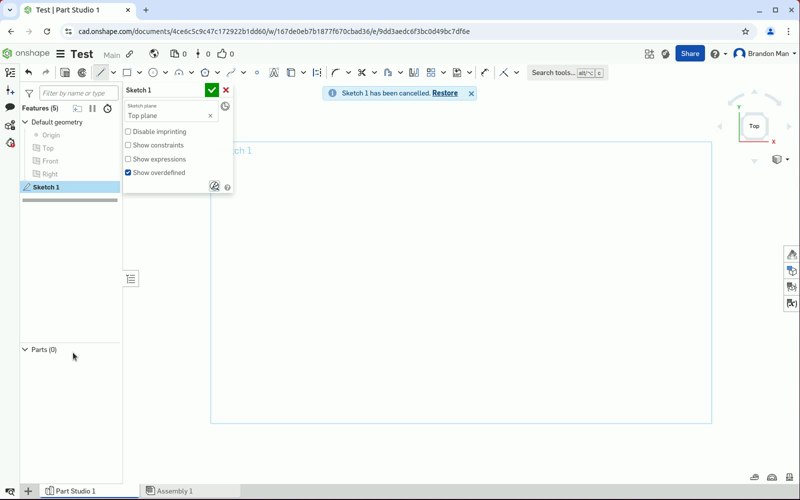
mouse_move(460, 282)
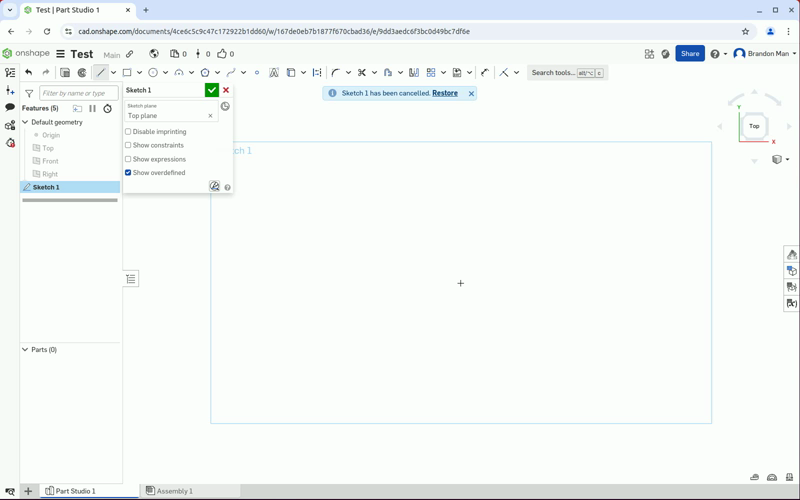
click(460, 282)
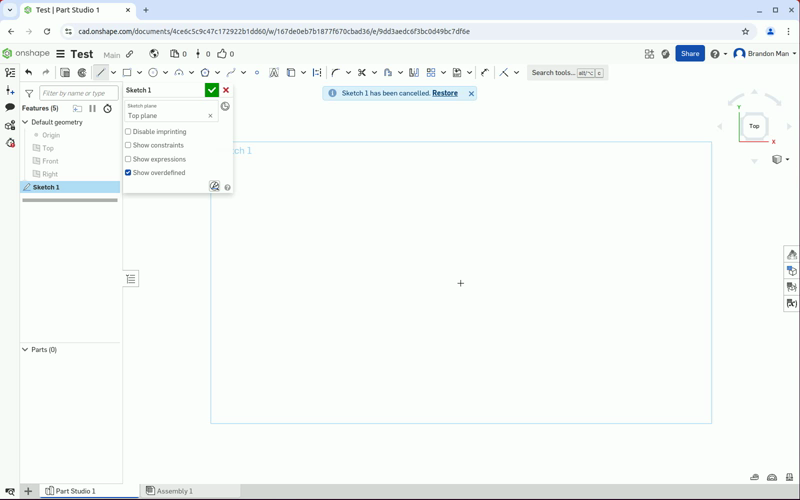
key_up(shift)
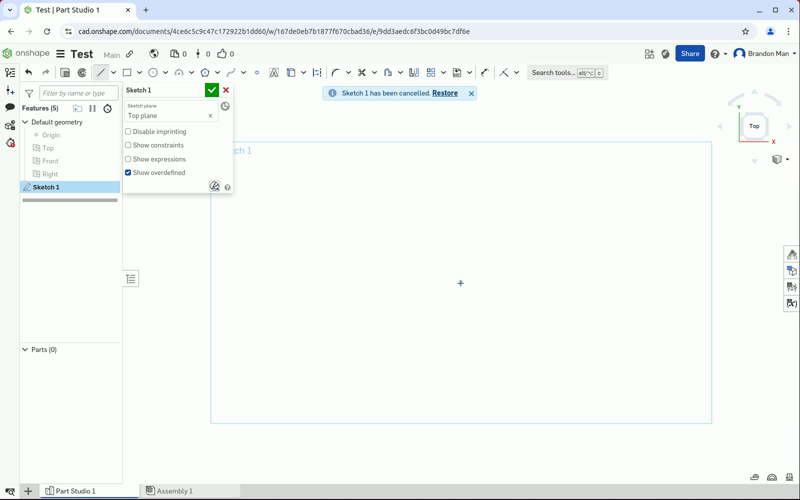
key_down(shift)
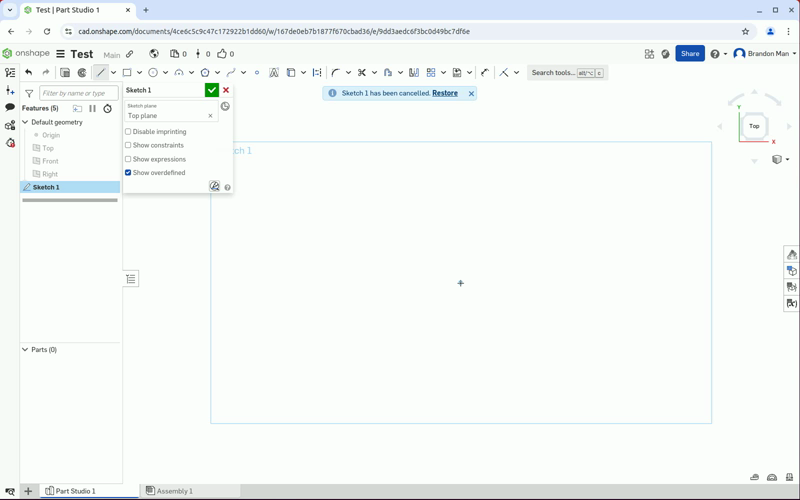
mouse_move(573, 282)
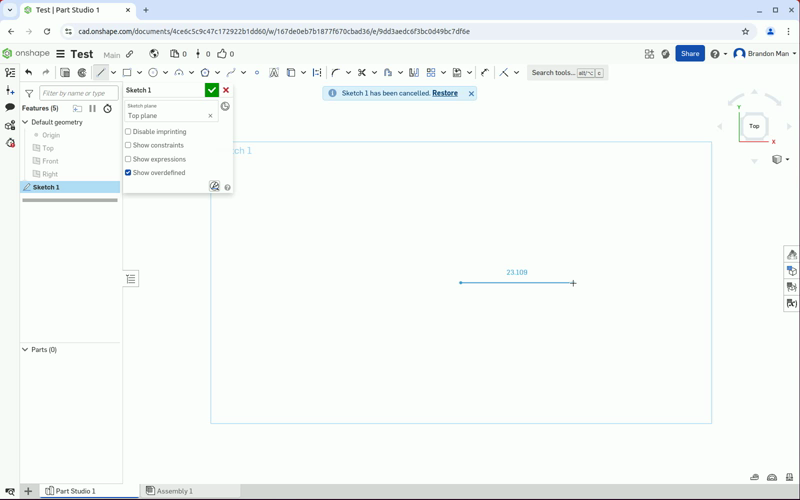
click(573, 282)
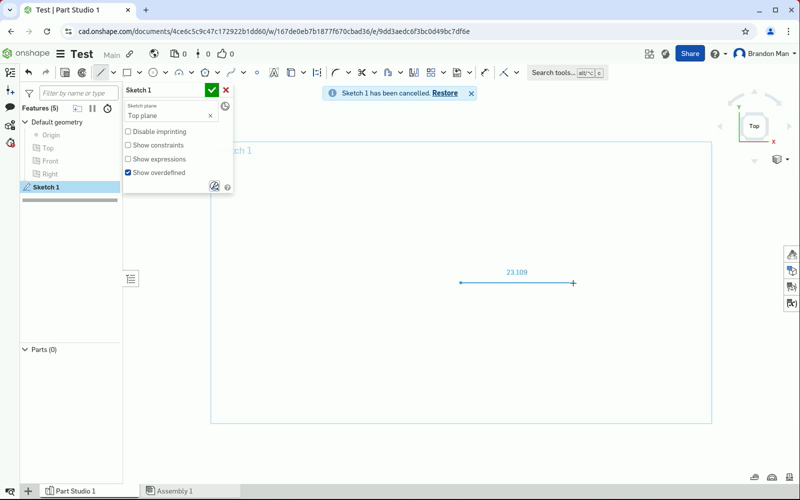
key_up(shift)
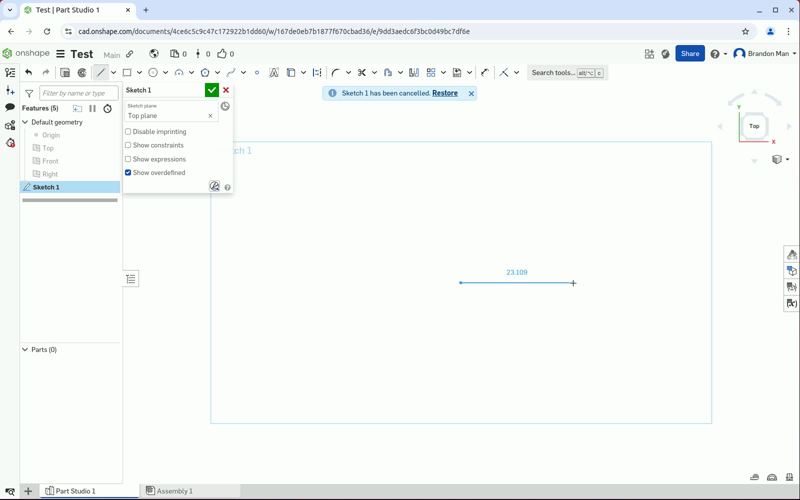
key_down(shift)
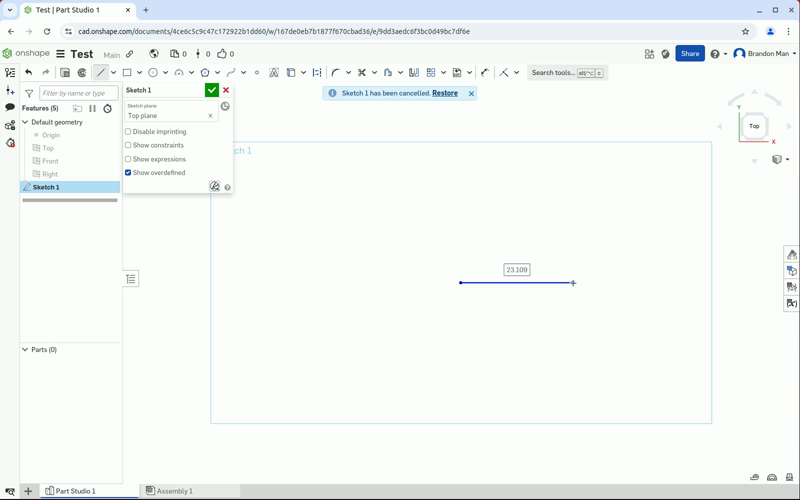
mouse_move(573, 221)
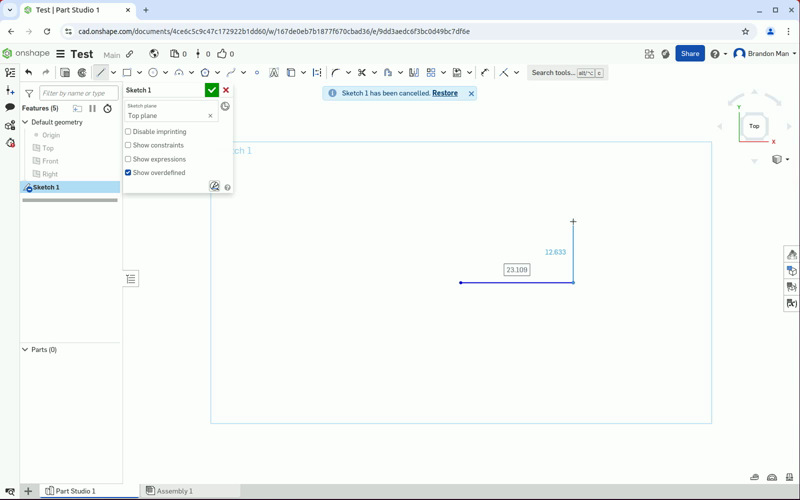
click(573, 221)
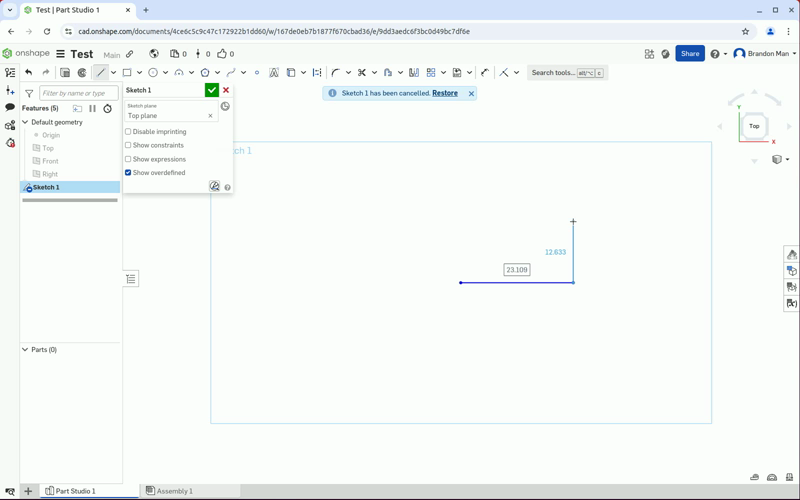
key_up(shift)
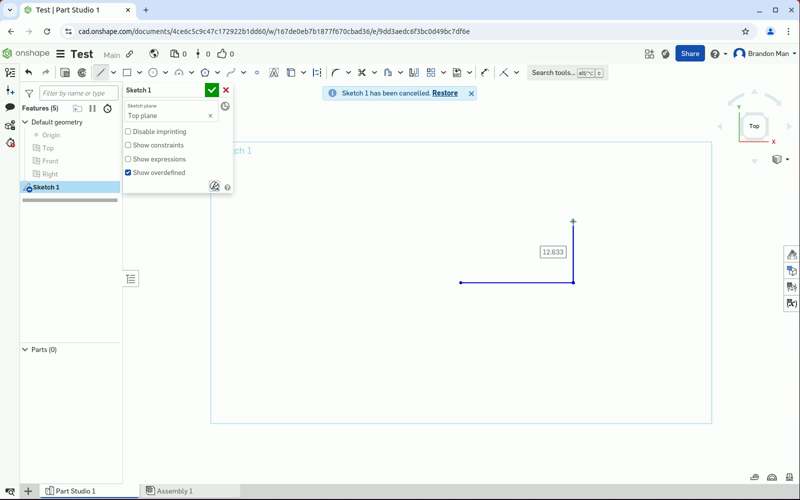
key_down(shift)
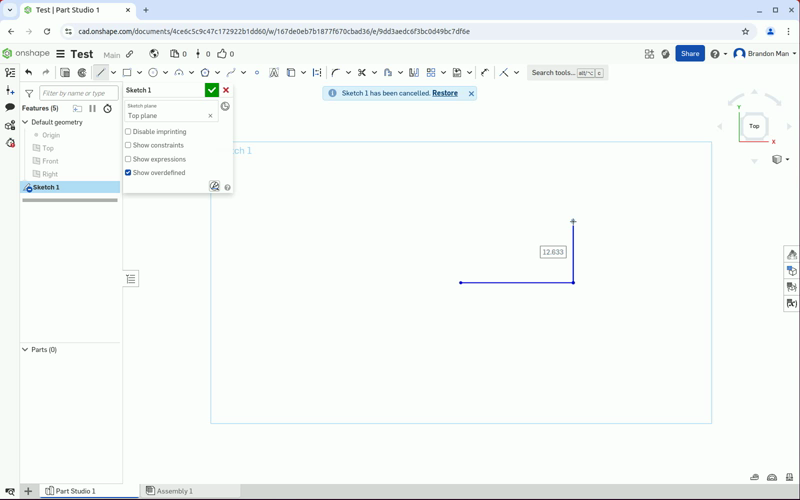
mouse_move(460, 221)
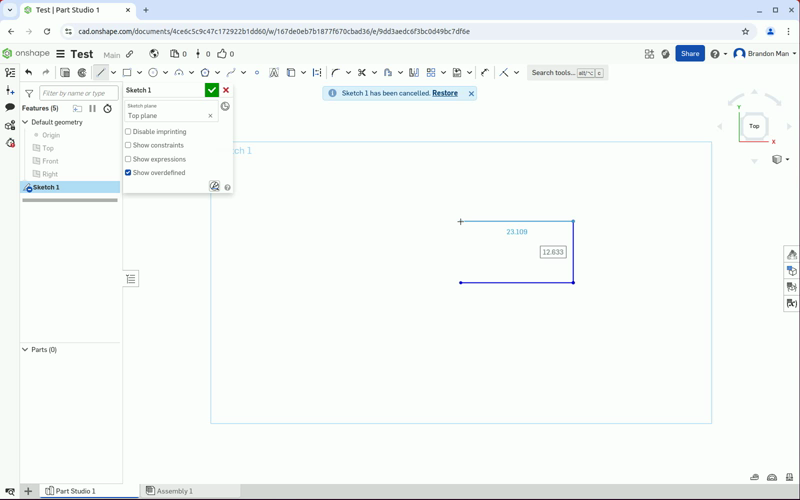
click(460, 221)
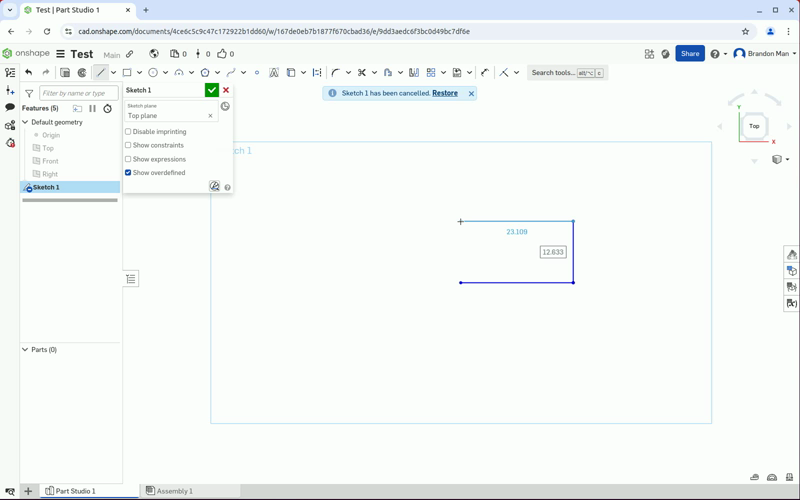
key_up(shift)
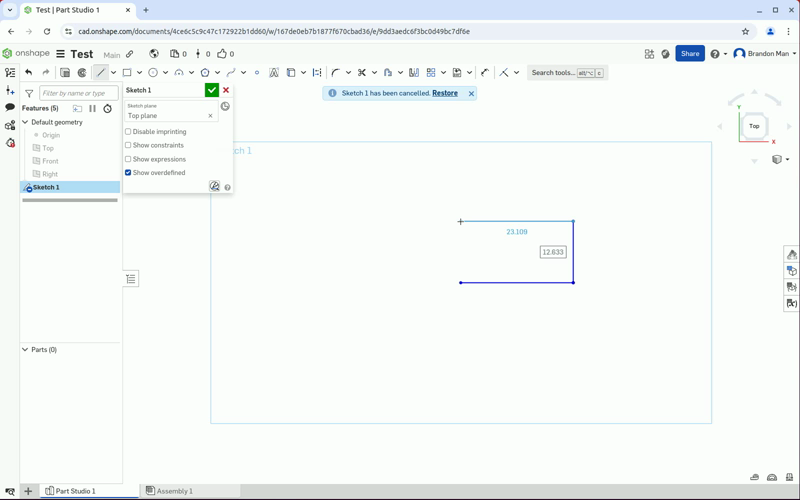
key_down(shift)
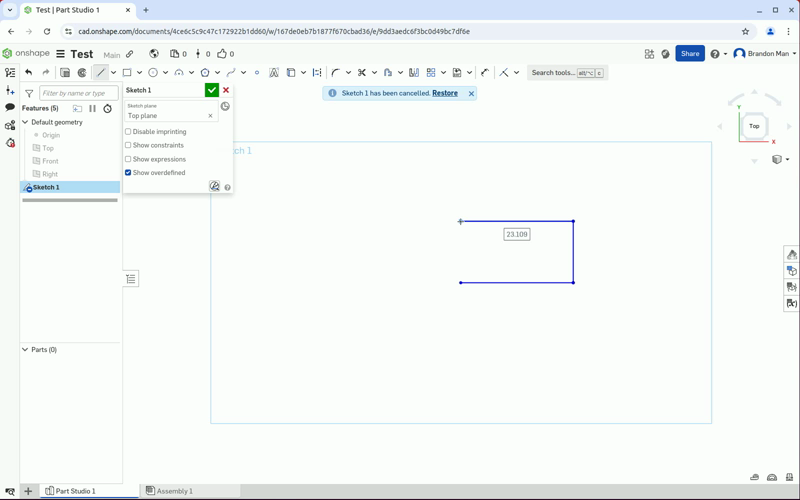
mouse_move(460, 282)
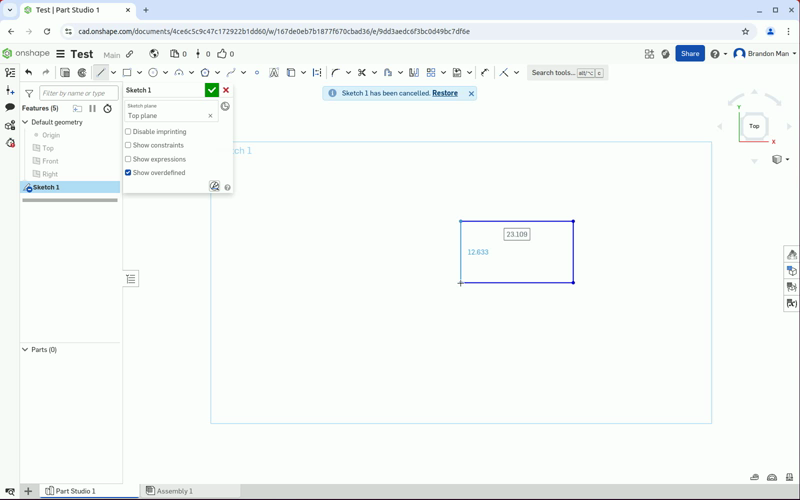
key_up(shift)
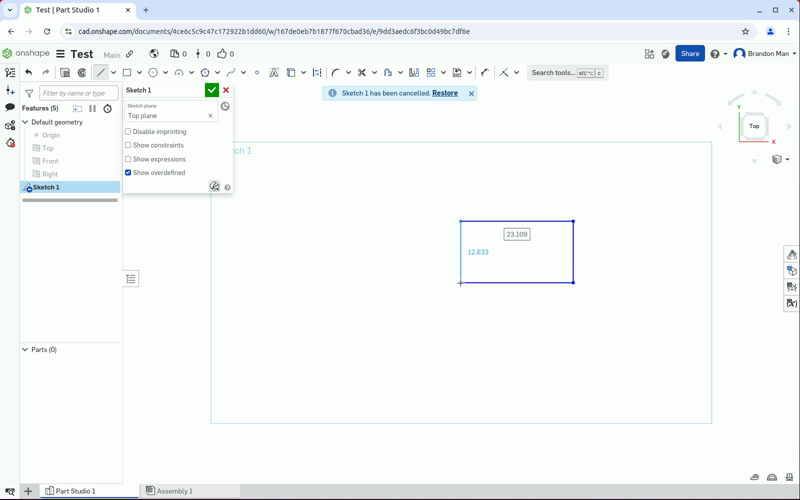
click(460, 282)
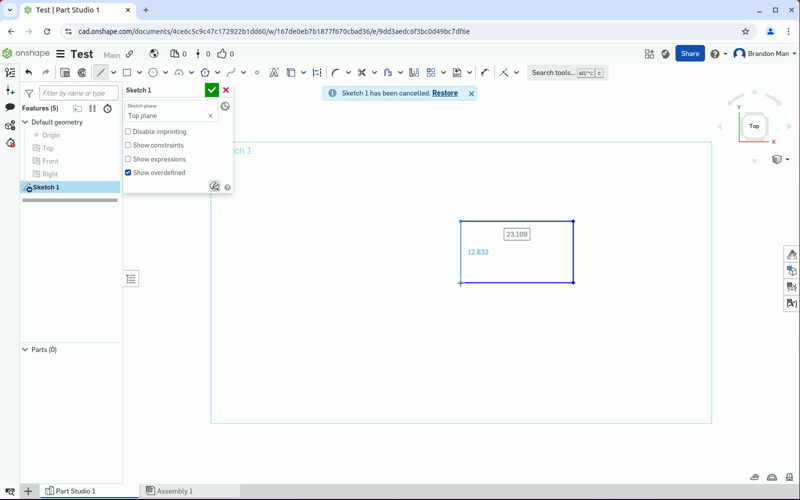
key(esc)
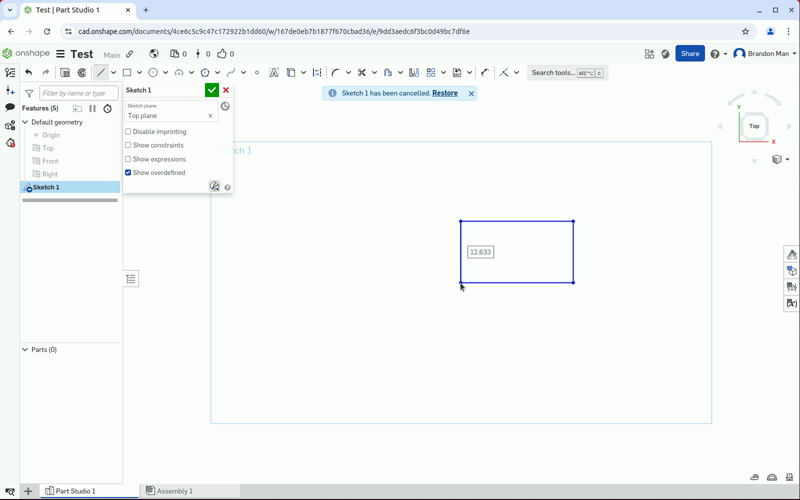
mouse_move(555, 251)
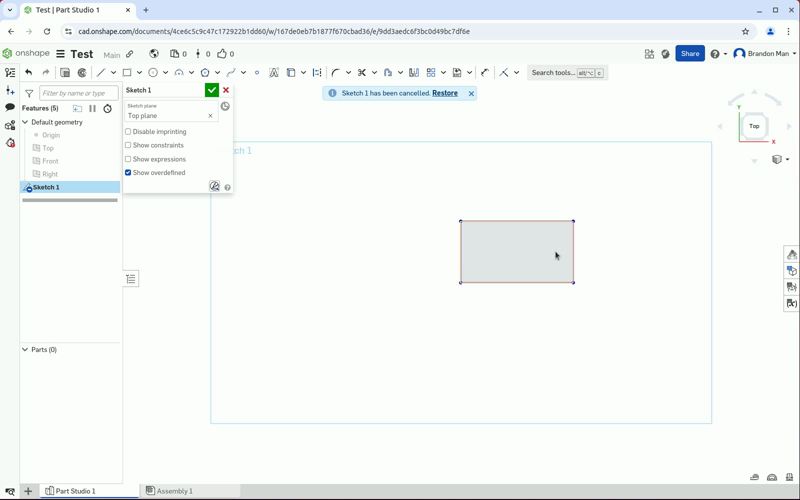
click(555, 251)
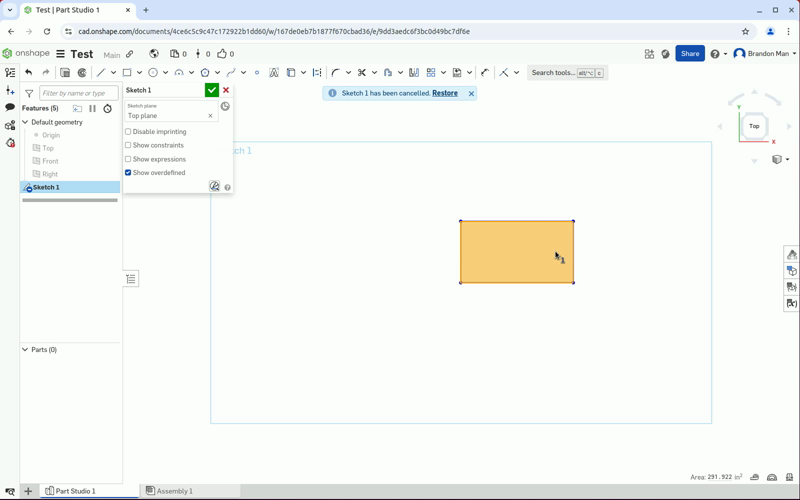
mouse_move(73, 352)
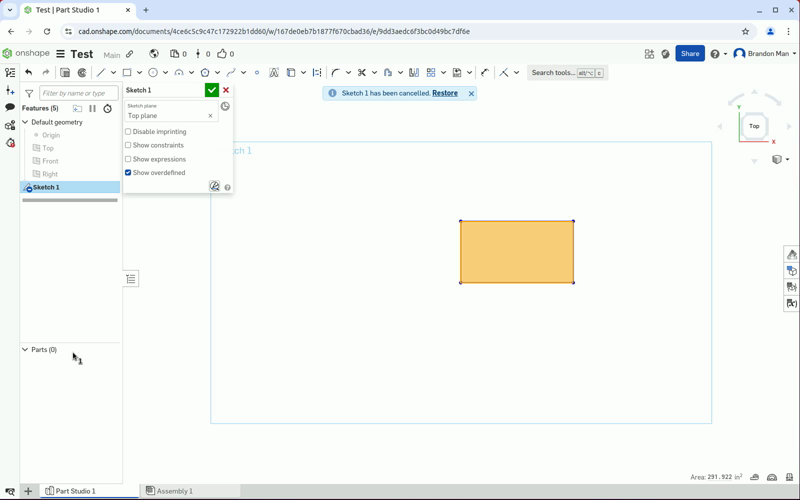
key(shift+y)
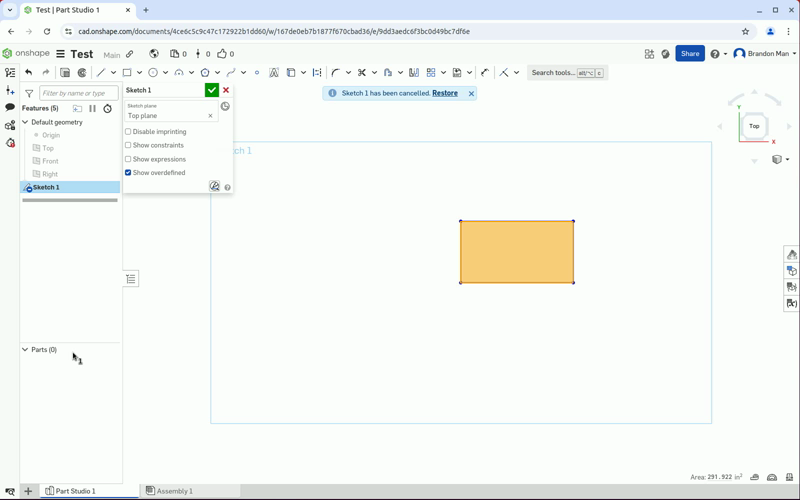
key(shift+e)
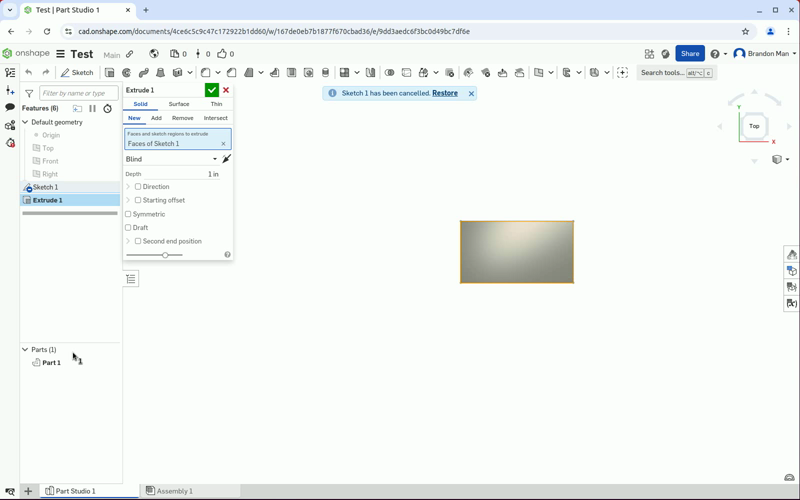
mouse_move(143, 106)
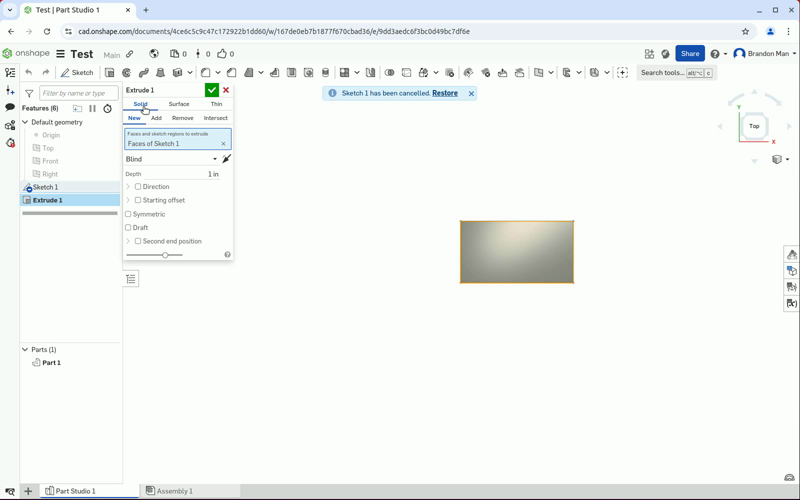
click(143, 106)
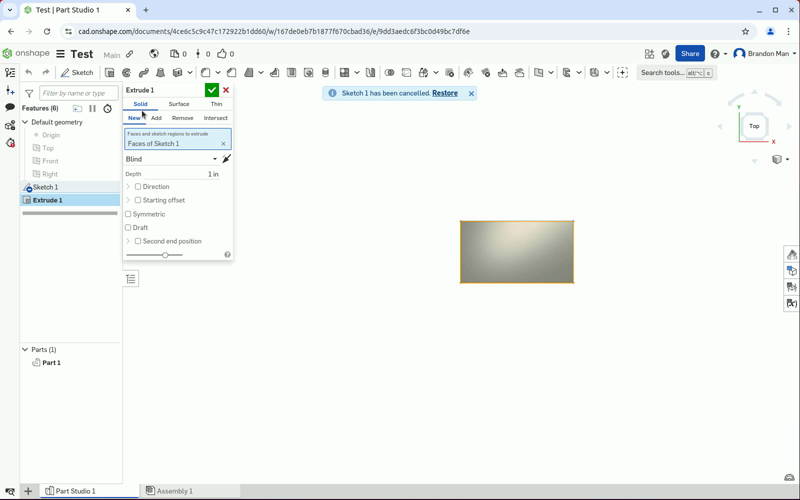
mouse_move(137, 120)
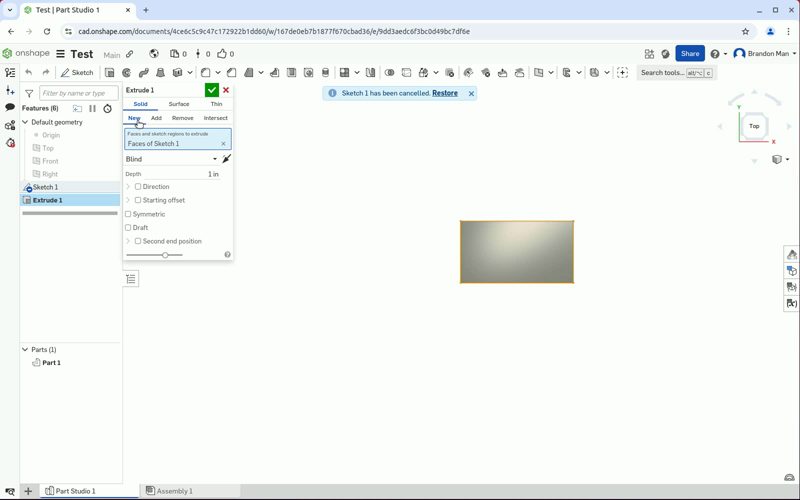
click(137, 120)
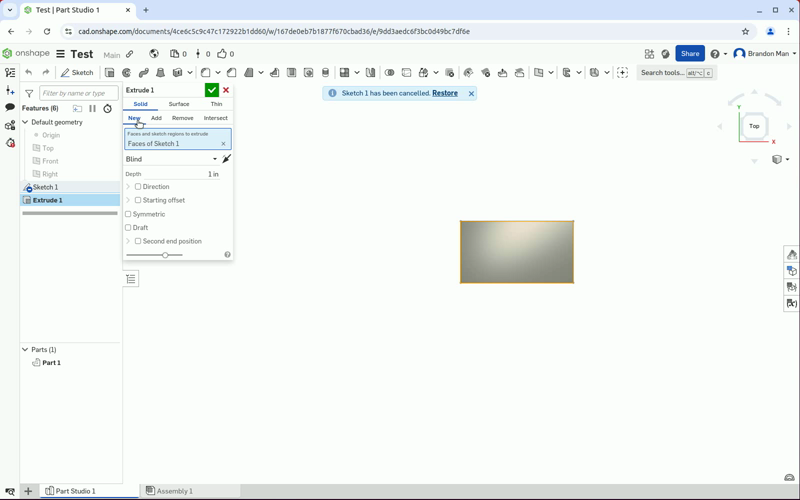
key(tab, 4)
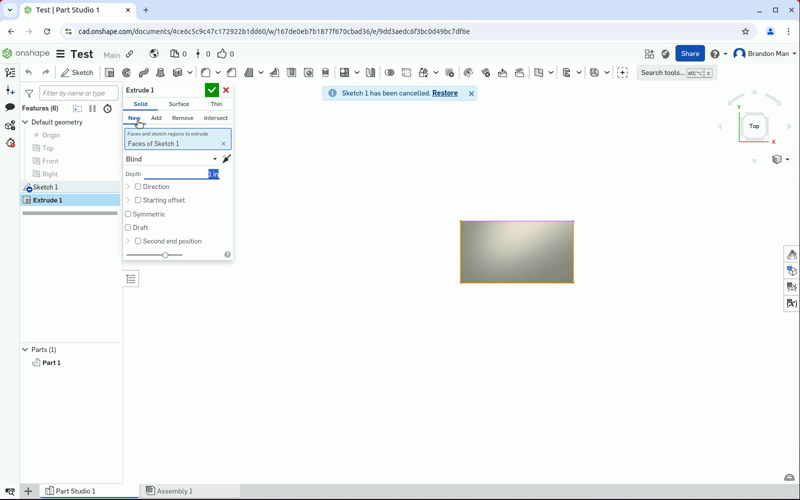
text(2.166)
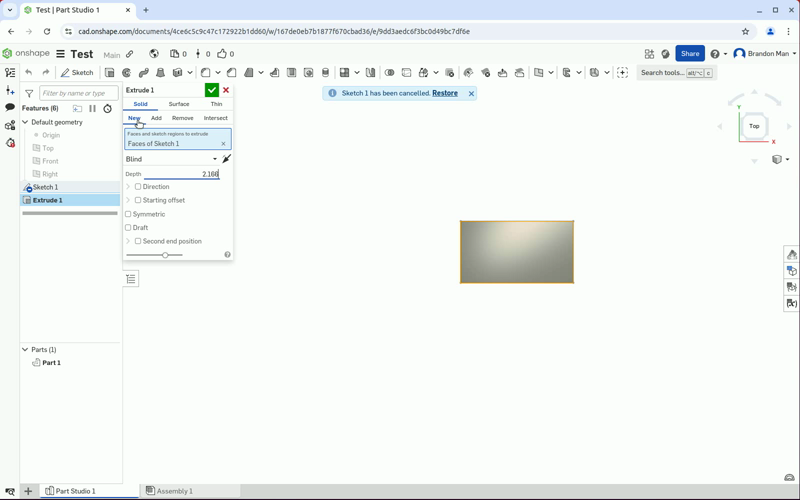
key(enter)
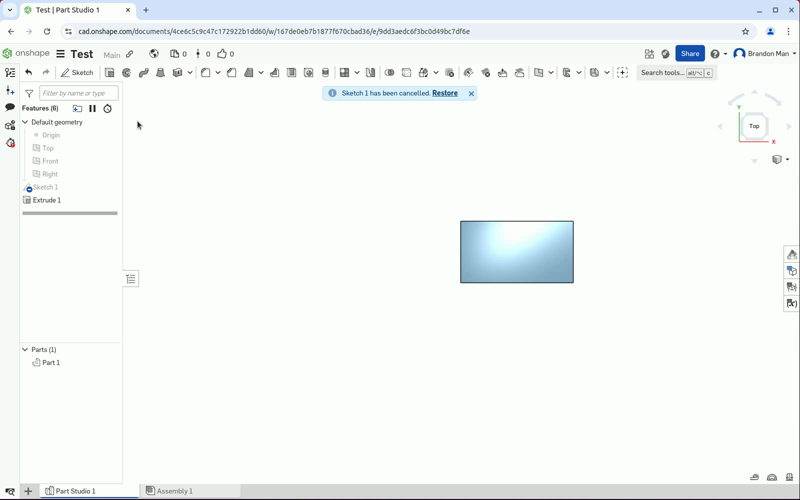
key(shift+h)
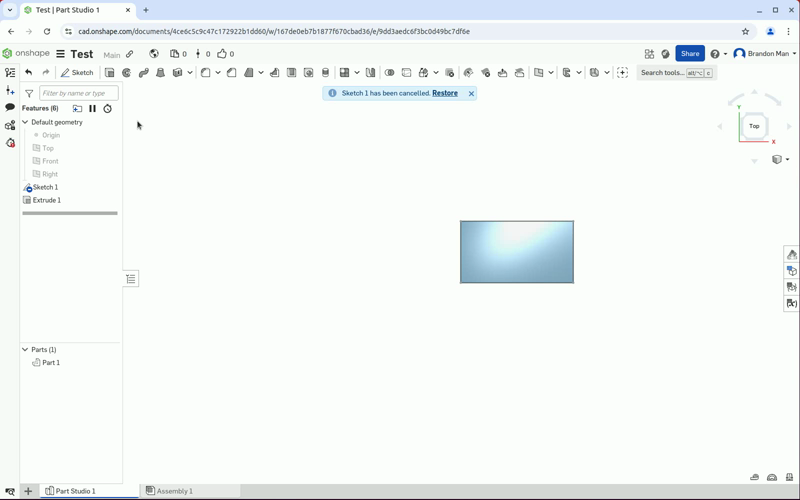
key(shift+h)
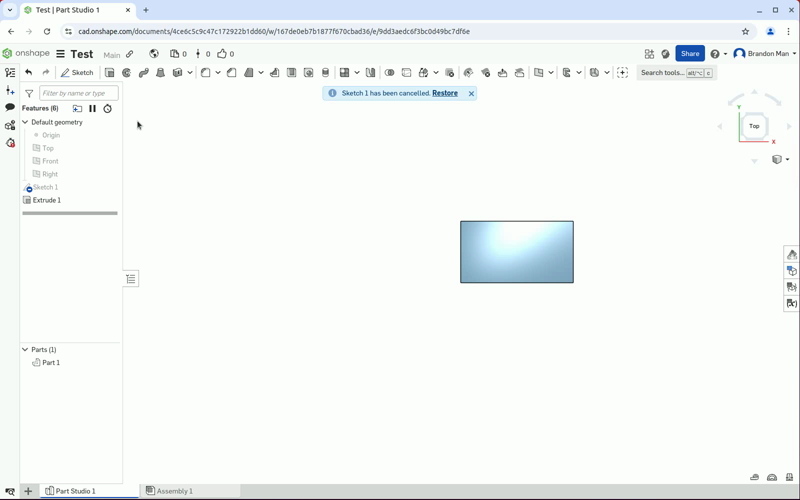
mouse_move(73, 189)
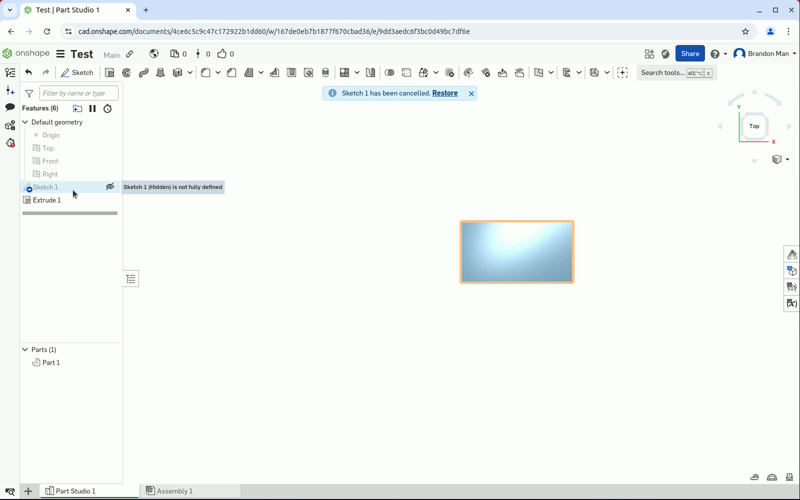
click(73, 189)
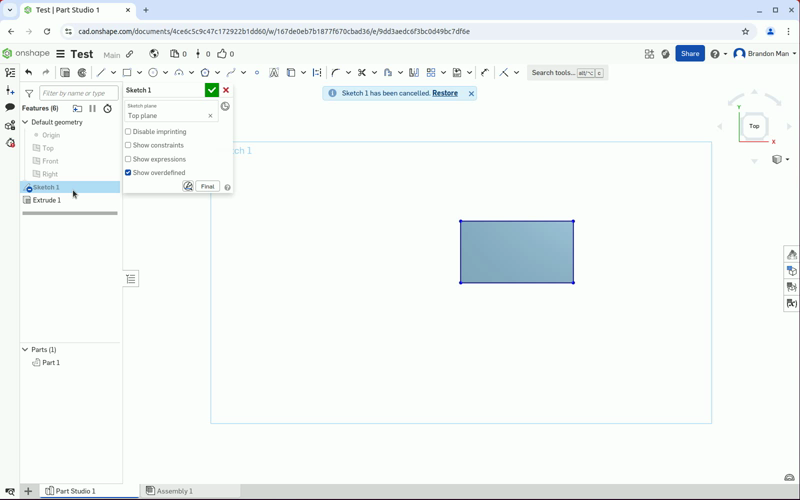
mouse_move(229, 92)
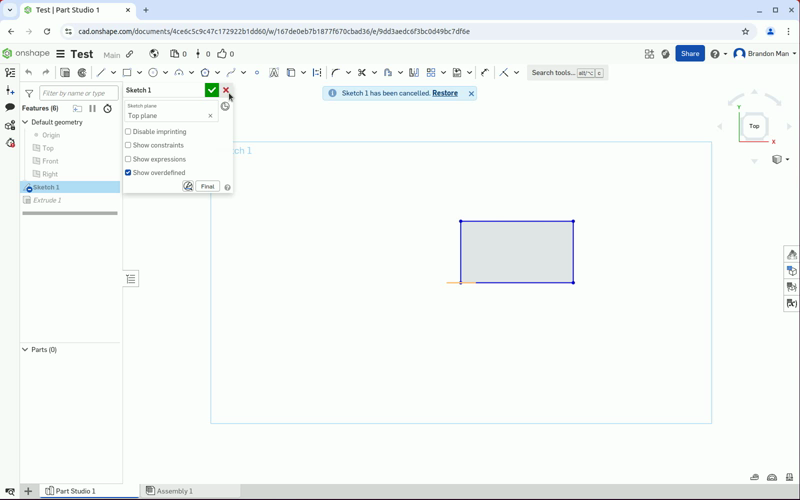
click(229, 92)
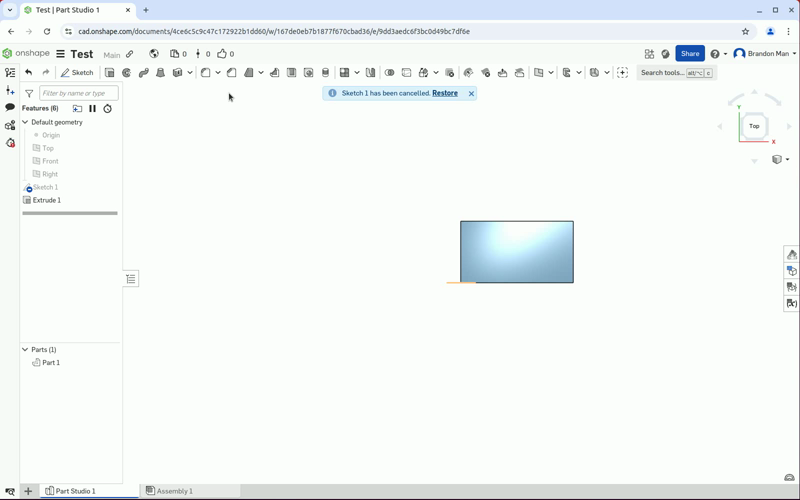
mouse_move(541, 75)
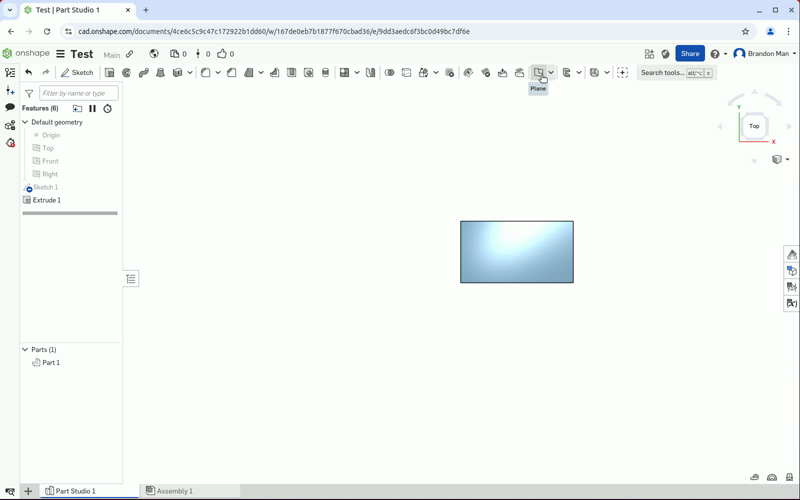
click(541, 75)
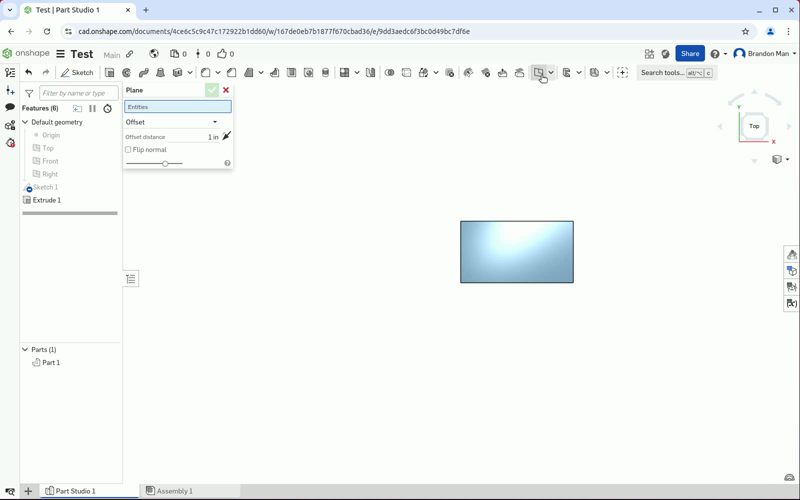
mouse_move(73, 150)
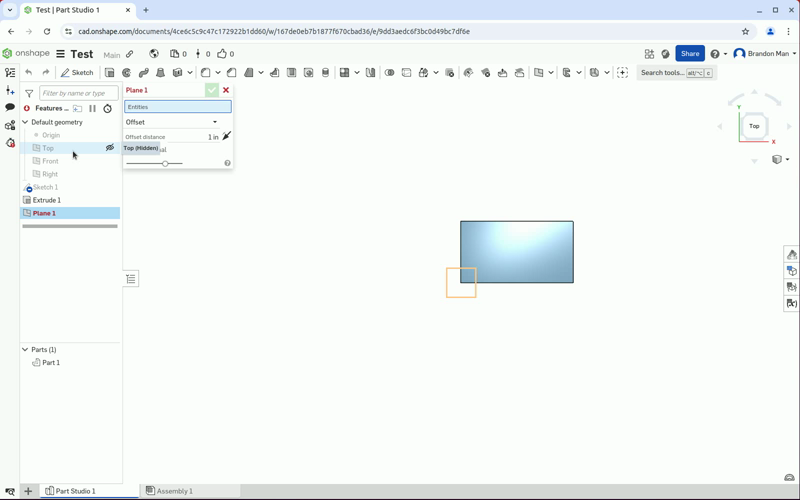
click(73, 150)
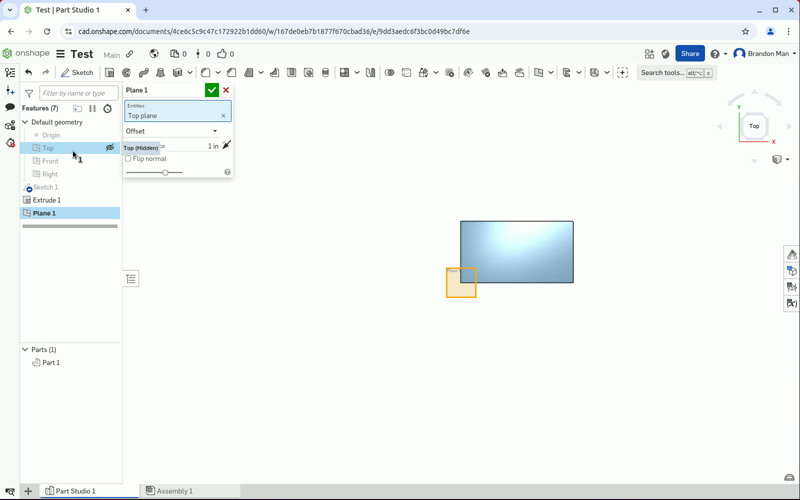
key(tab, 2)
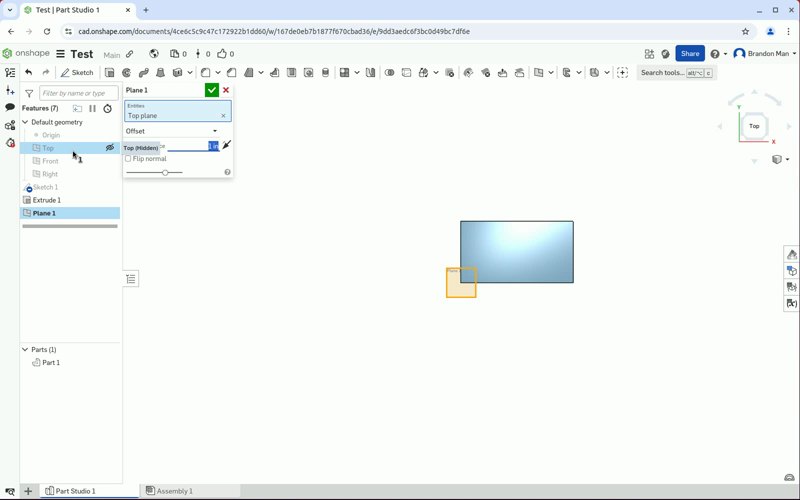
text(2.157)
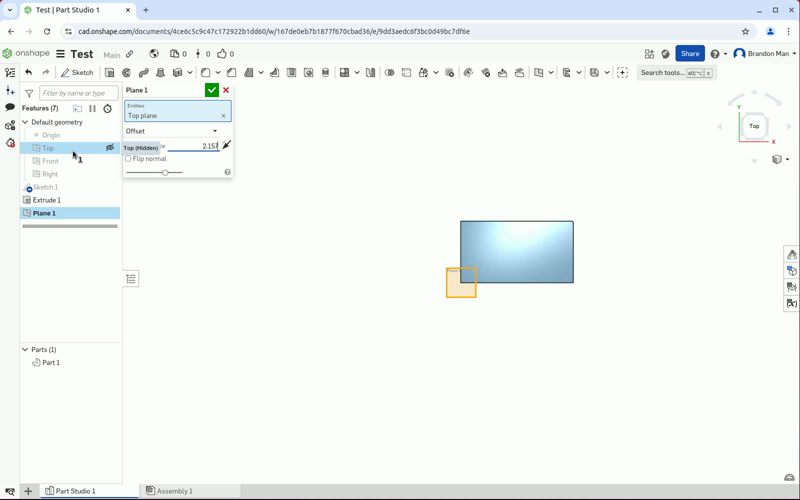
key(enter, 2)
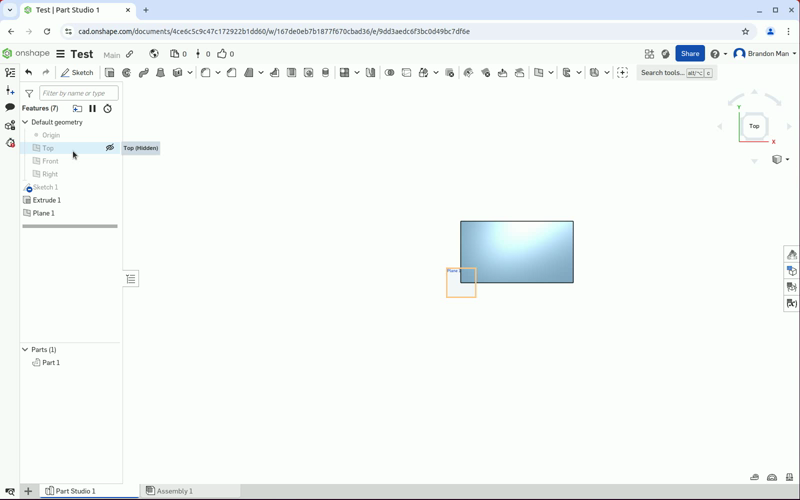
key(shift+s)
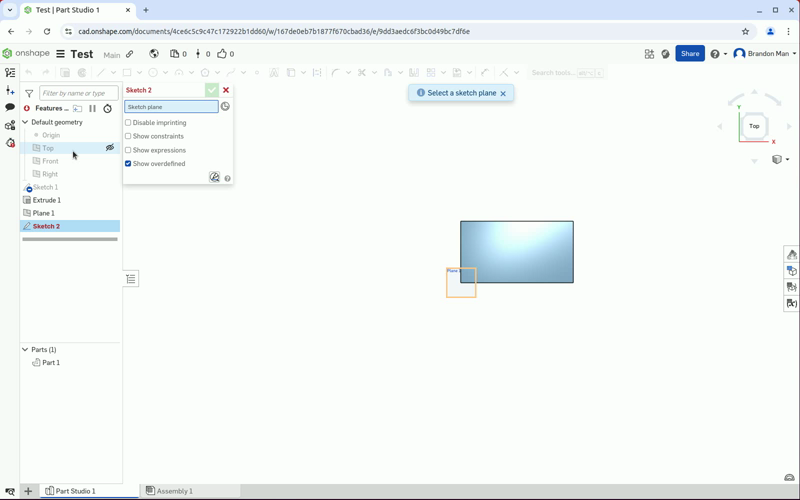
mouse_move(73, 215)
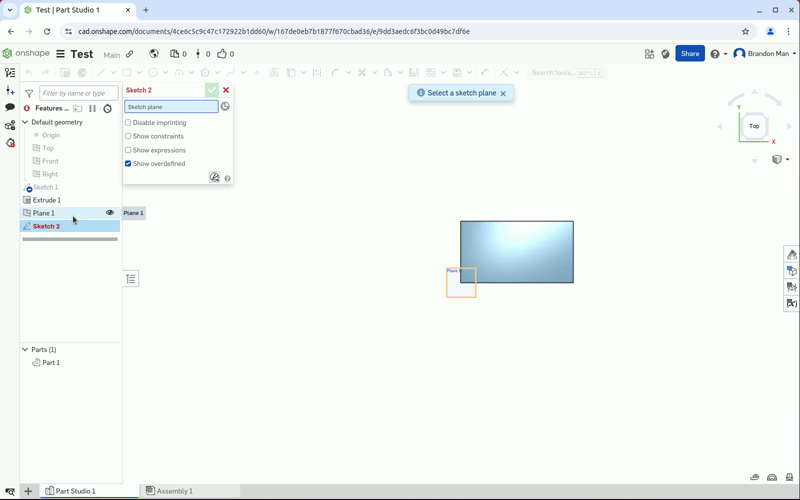
click(73, 215)
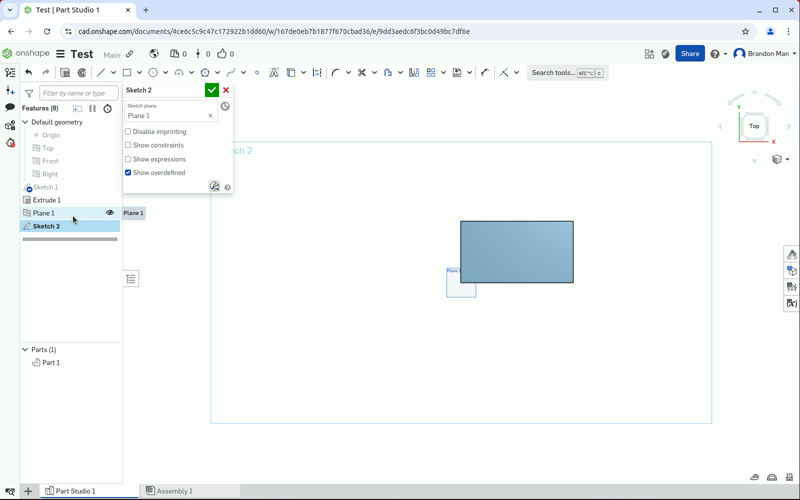
mouse_move(73, 352)
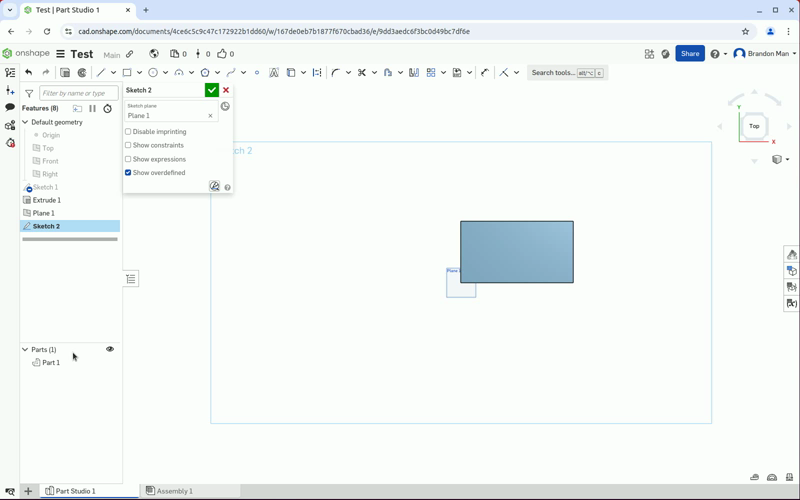
key(y)
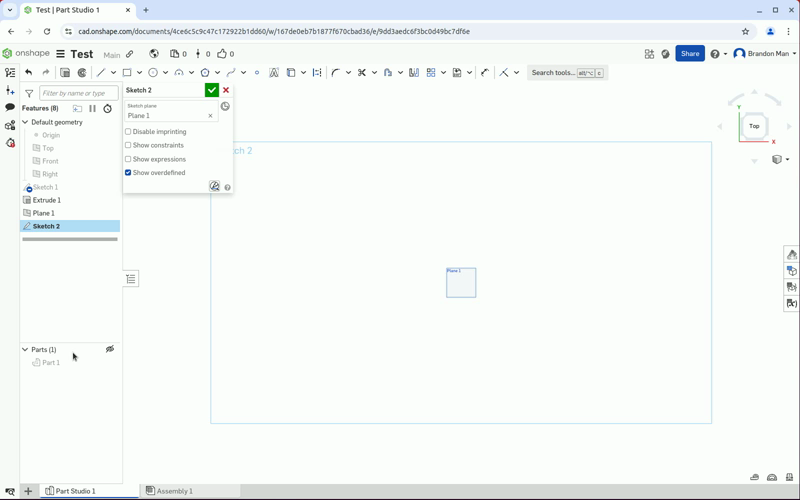
key(l)
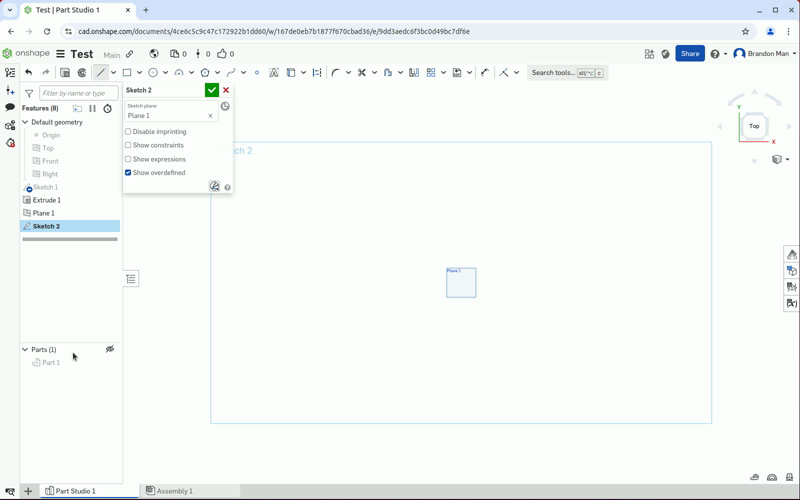
key_down(shift)
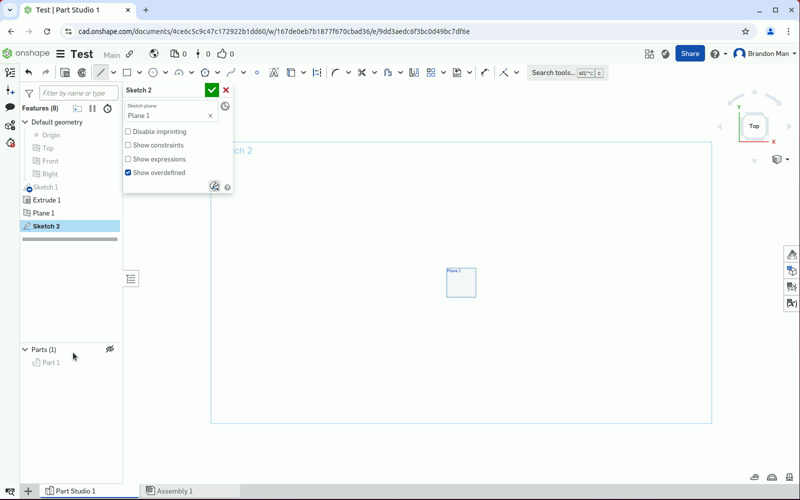
mouse_move(489, 282)
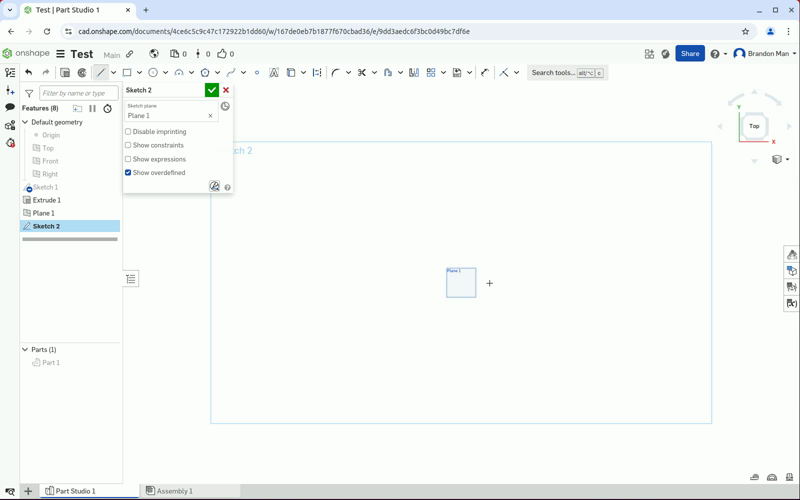
click(489, 282)
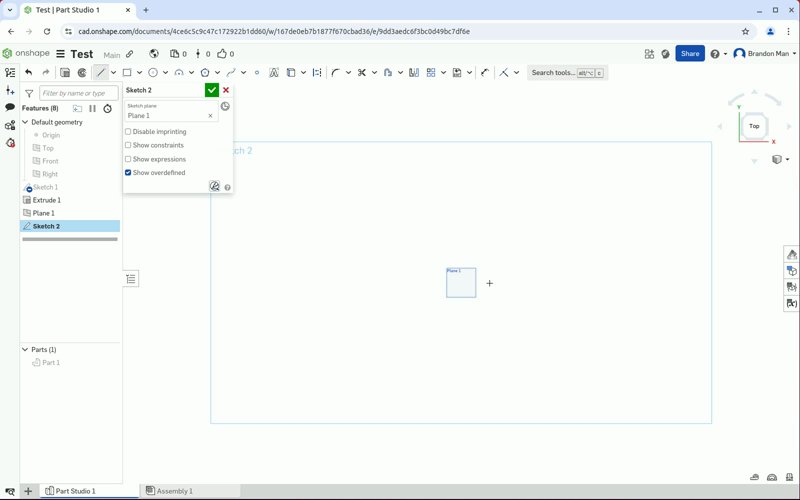
key_up(shift)
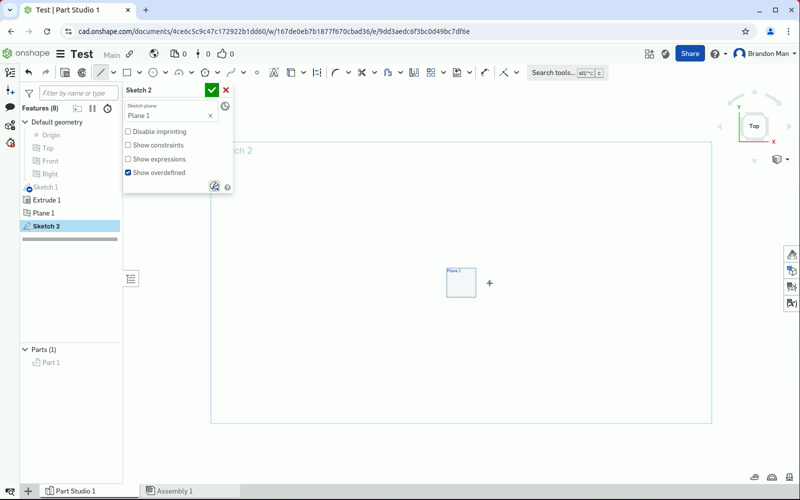
key_down(shift)
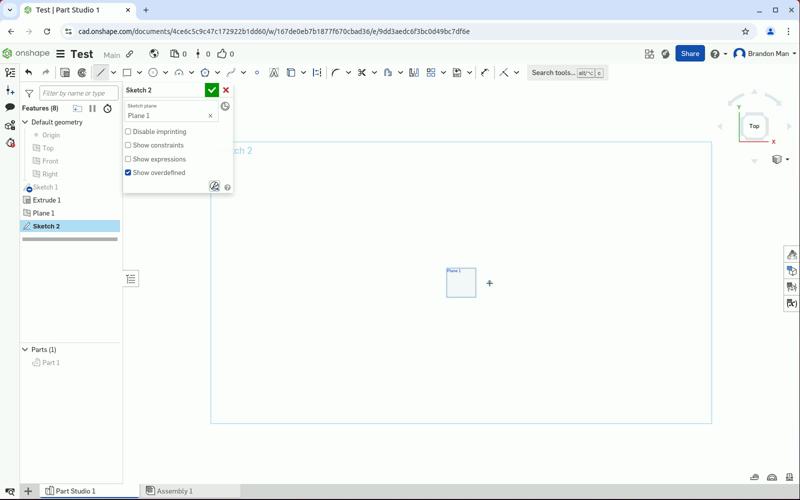
mouse_move(519, 282)
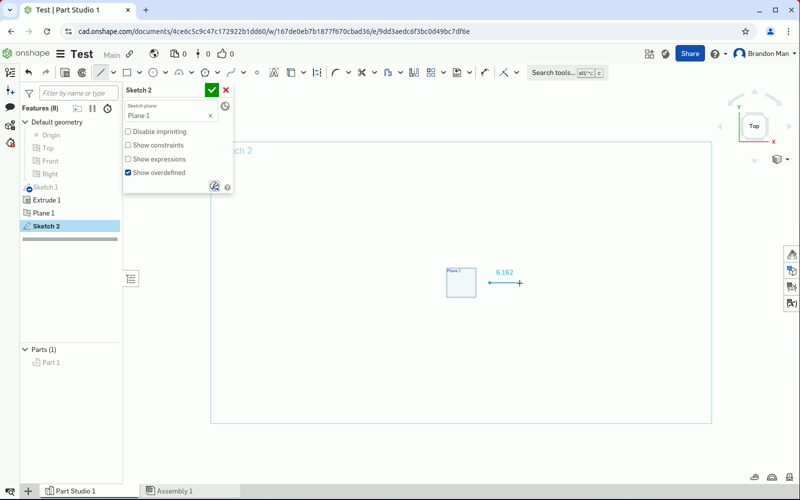
mouse_move(501, 282)
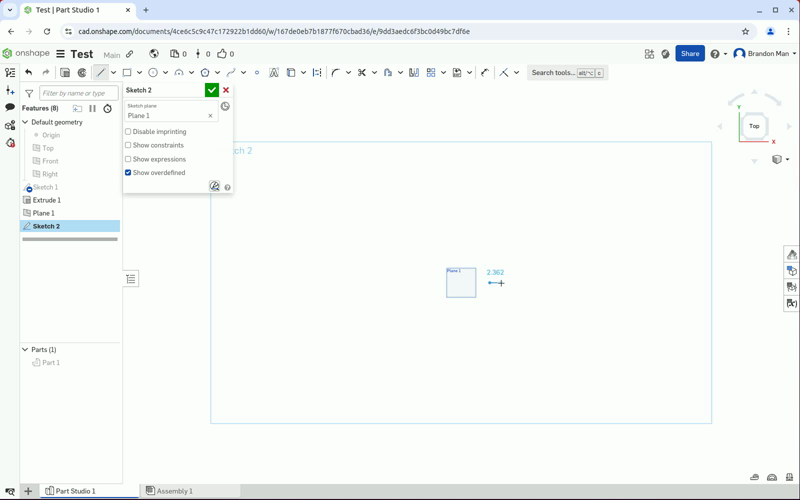
click(501, 282)
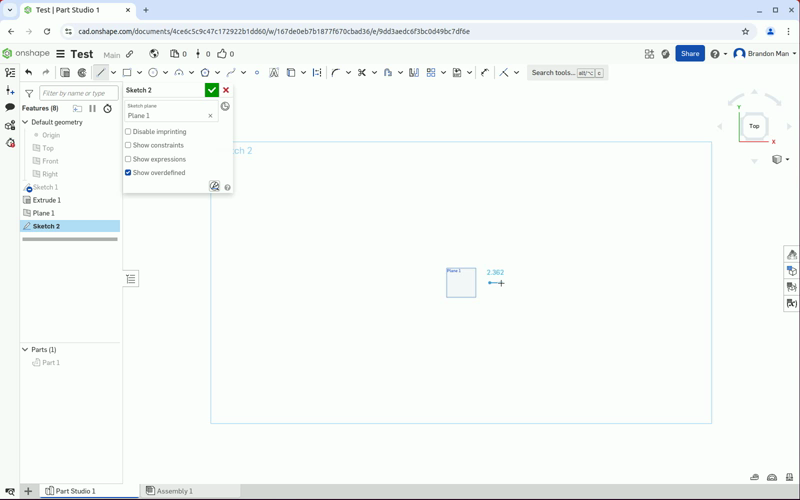
key_up(shift)
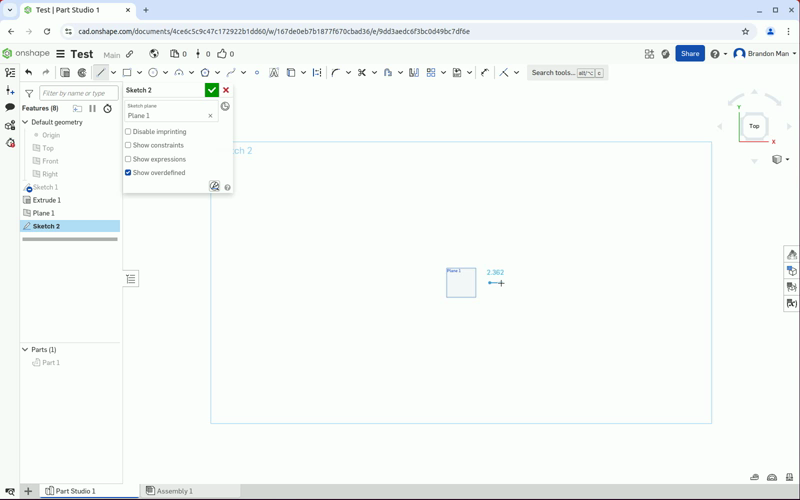
key_down(shift)
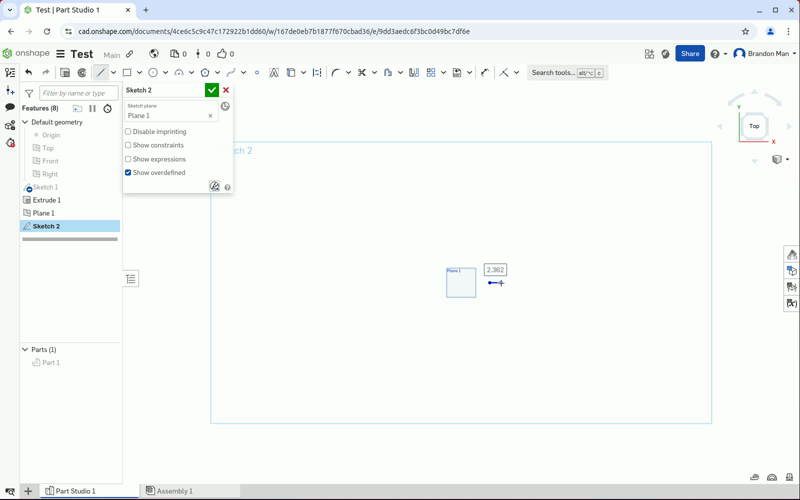
mouse_move(531, 282)
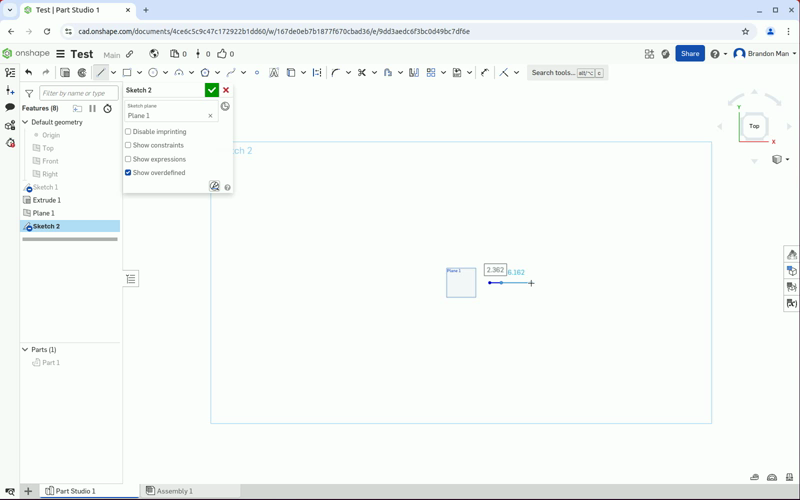
mouse_move(501, 238)
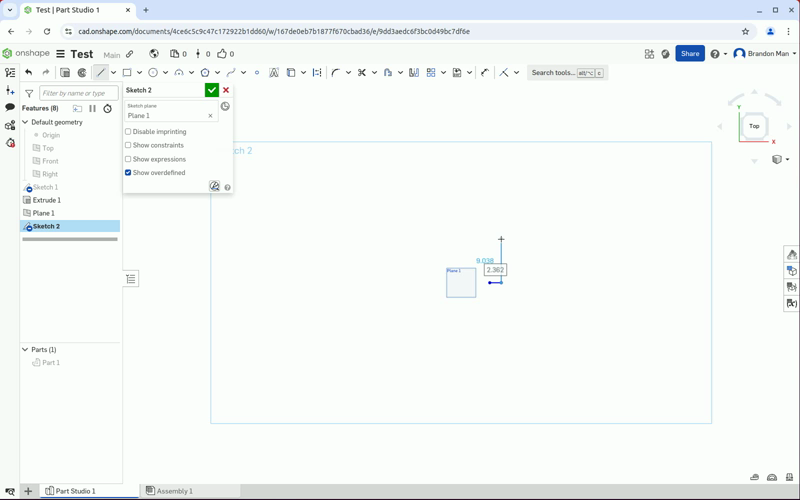
click(501, 238)
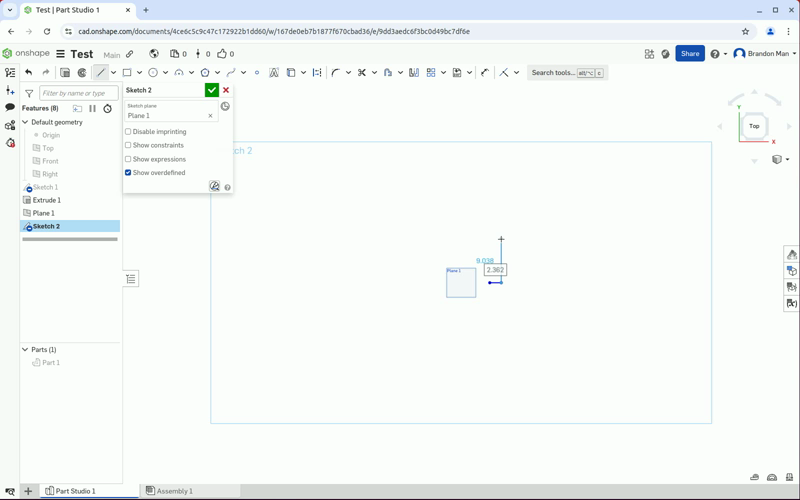
key_up(shift)
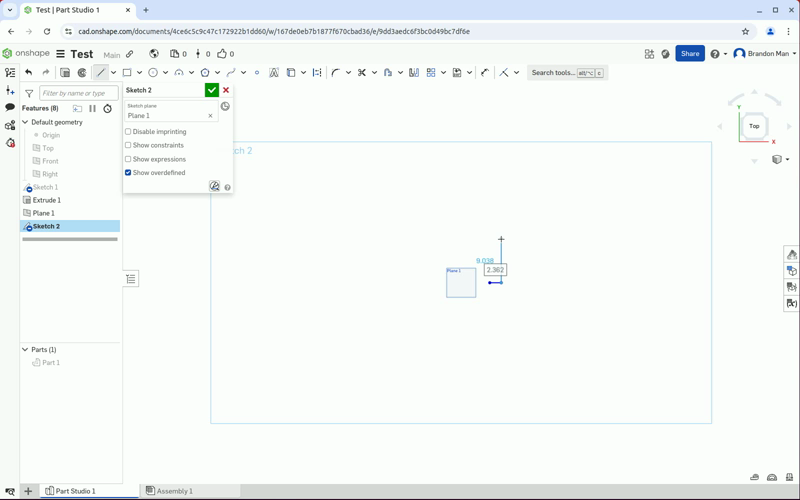
key_down(shift)
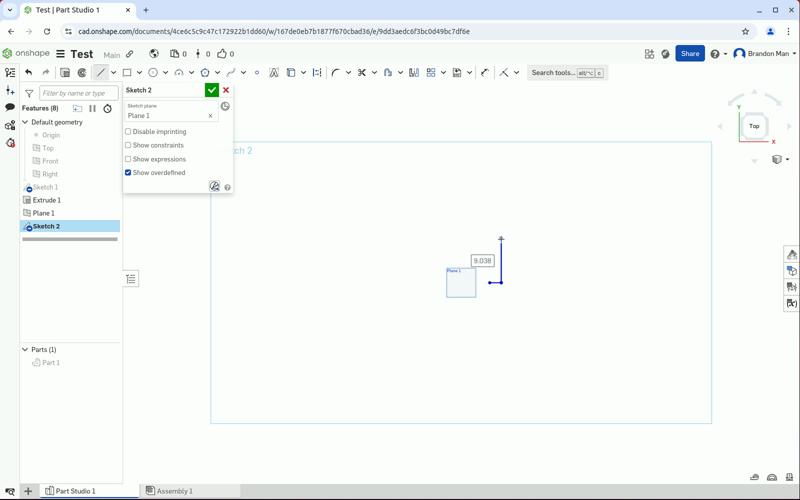
mouse_move(531, 238)
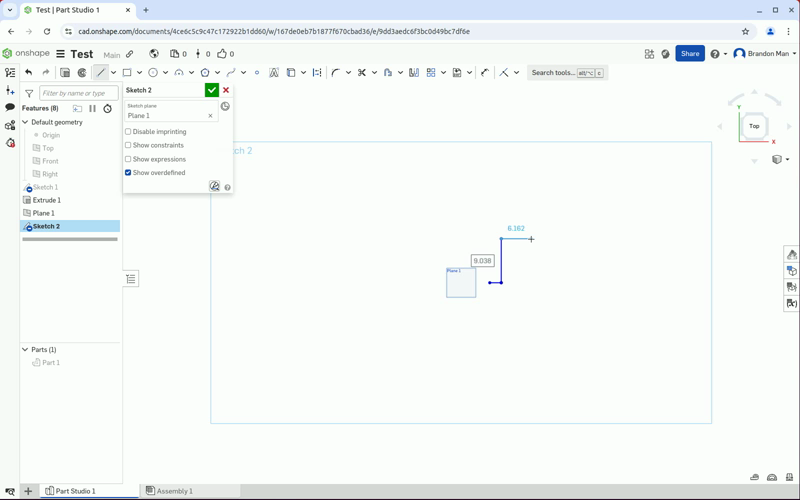
mouse_move(512, 238)
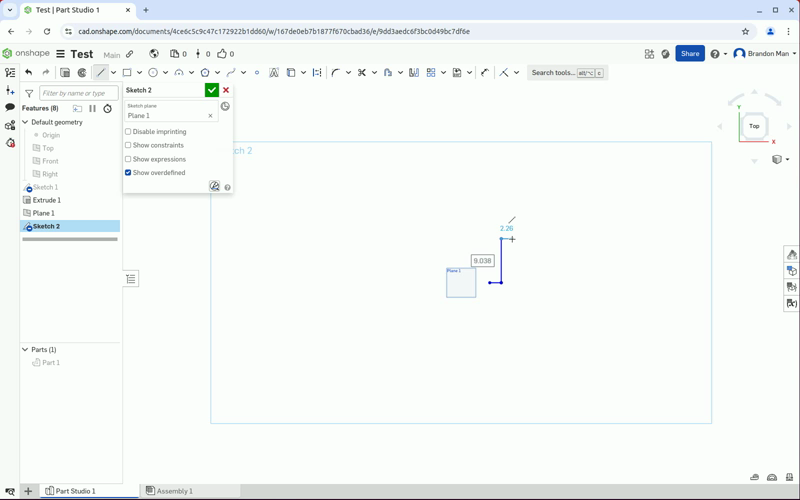
click(512, 238)
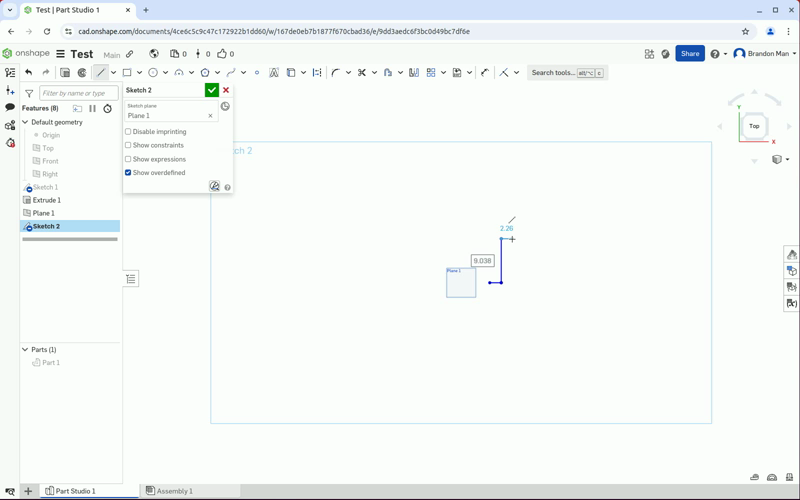
key_up(shift)
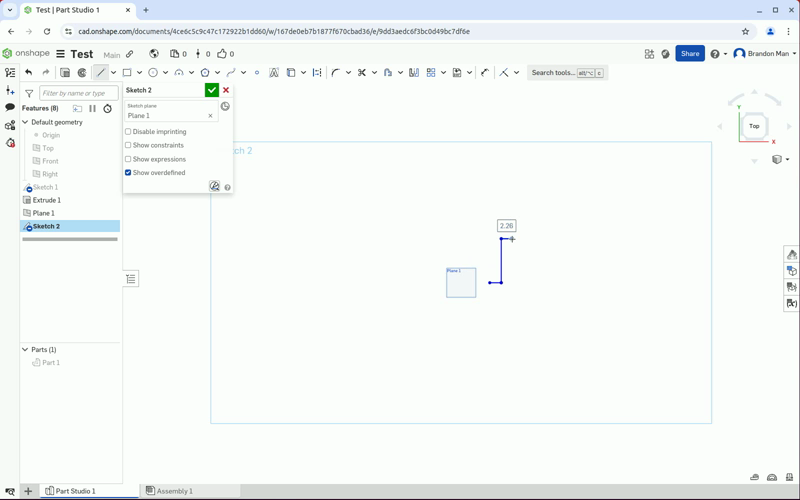
key_down(shift)
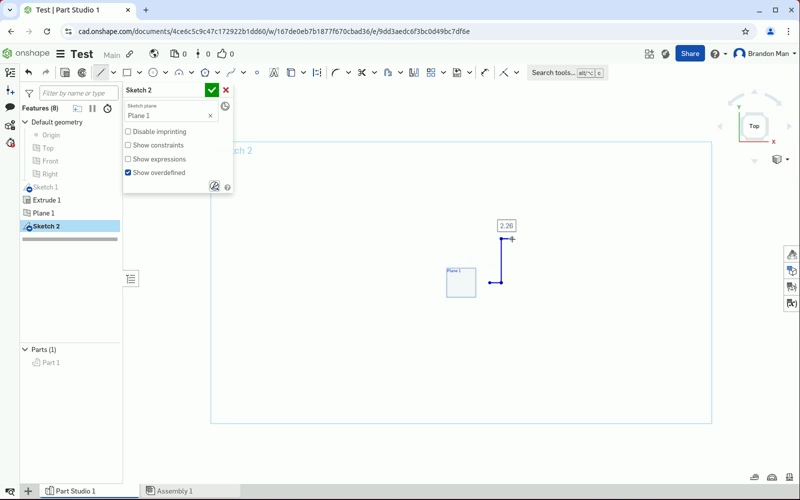
mouse_move(542, 238)
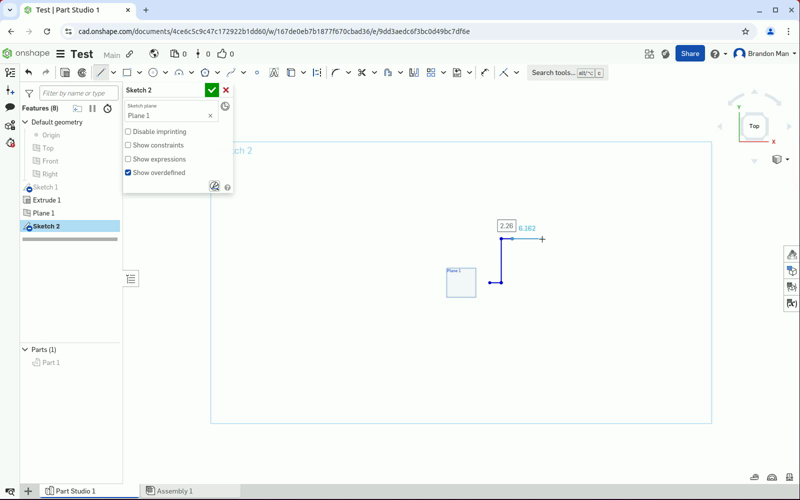
mouse_move(512, 220)
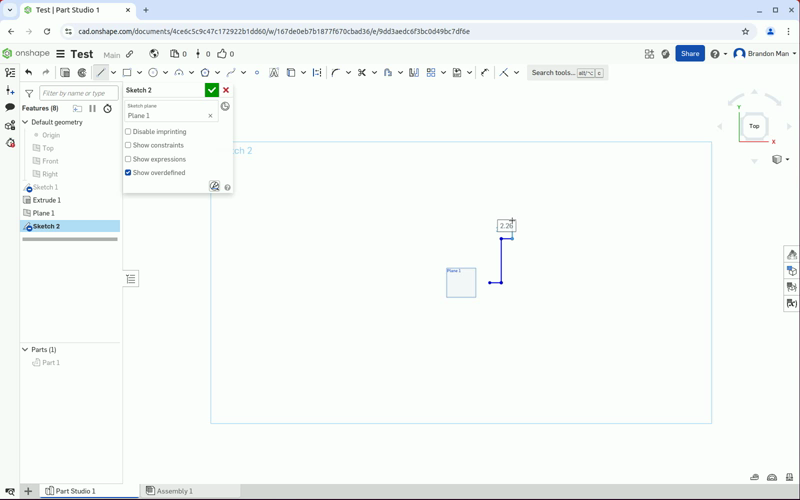
click(512, 220)
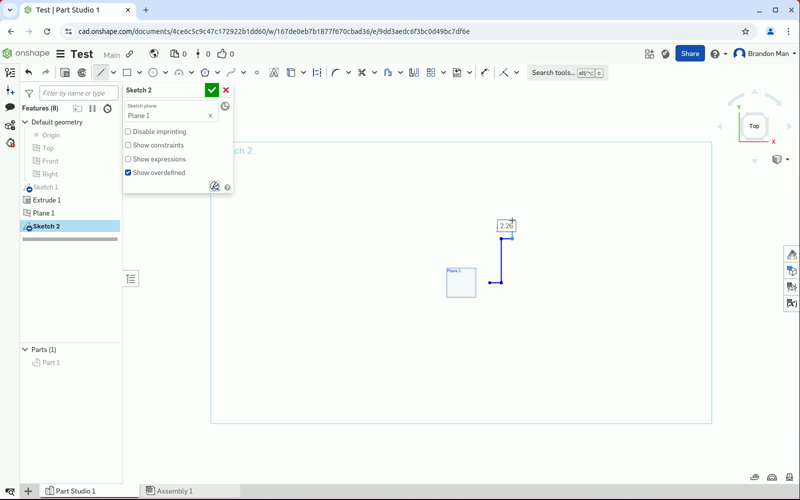
key_up(shift)
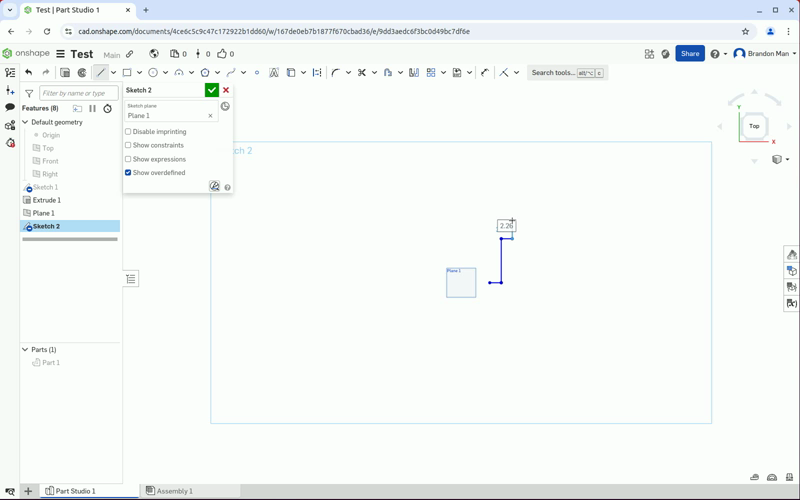
key_down(shift)
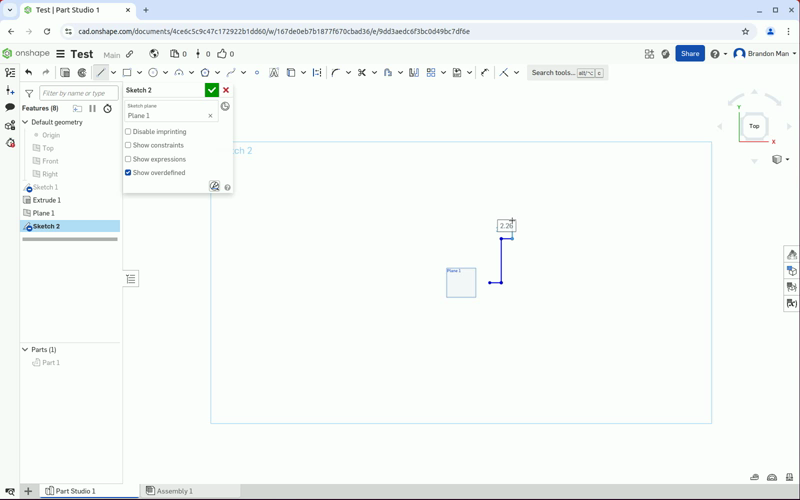
mouse_move(542, 220)
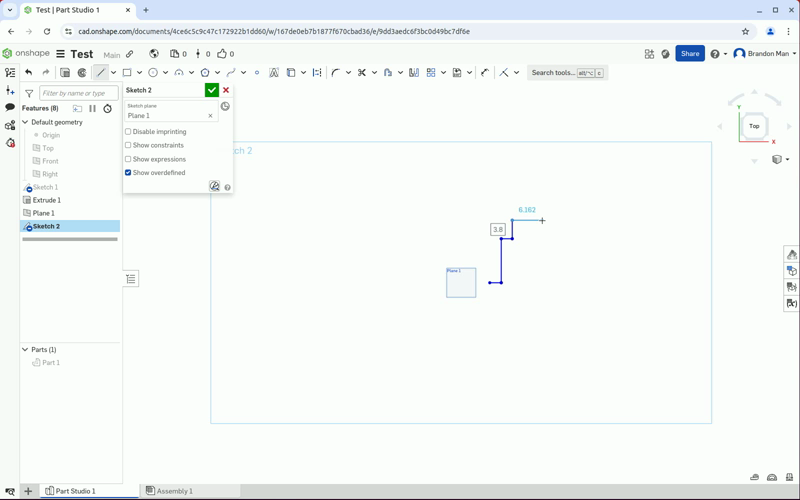
mouse_move(489, 220)
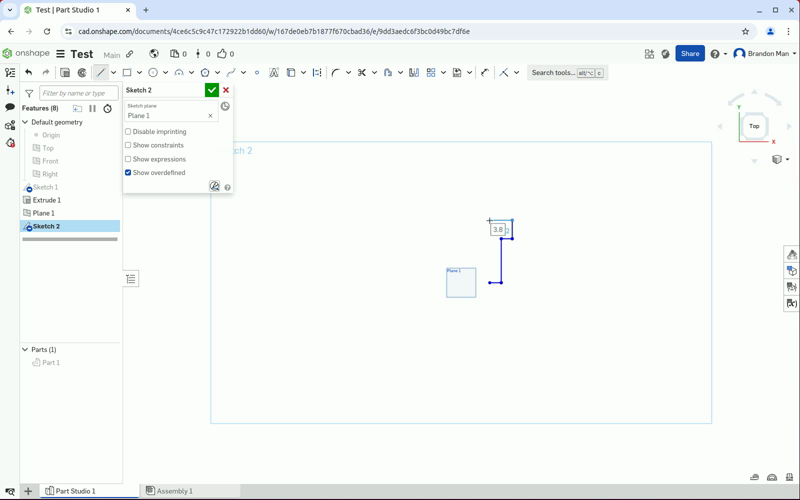
click(489, 220)
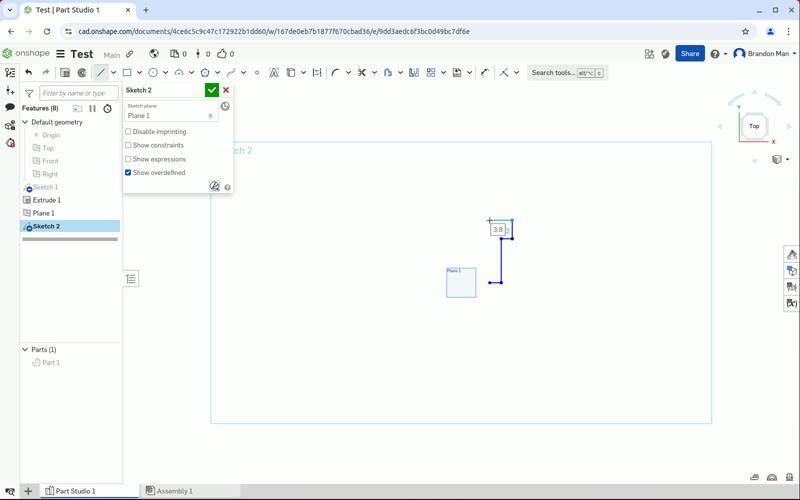
key_up(shift)
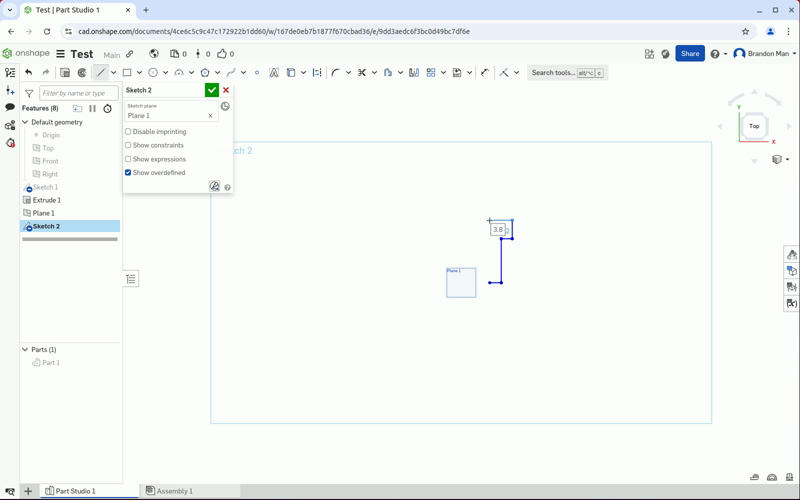
key_down(shift)
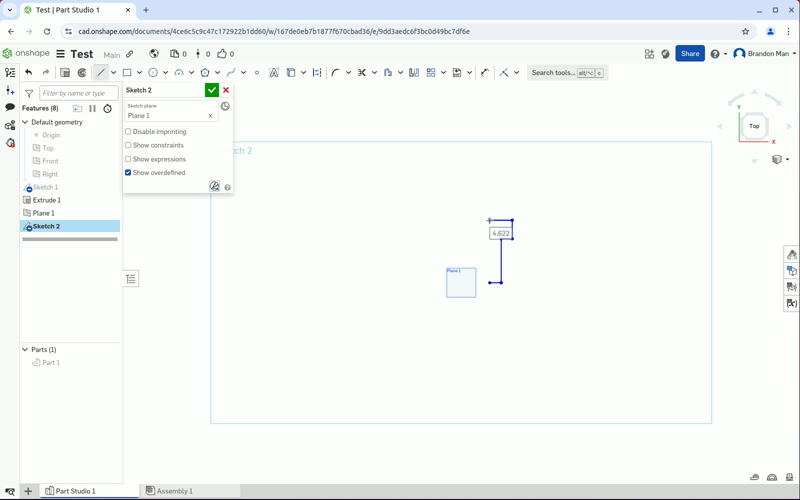
mouse_move(489, 282)
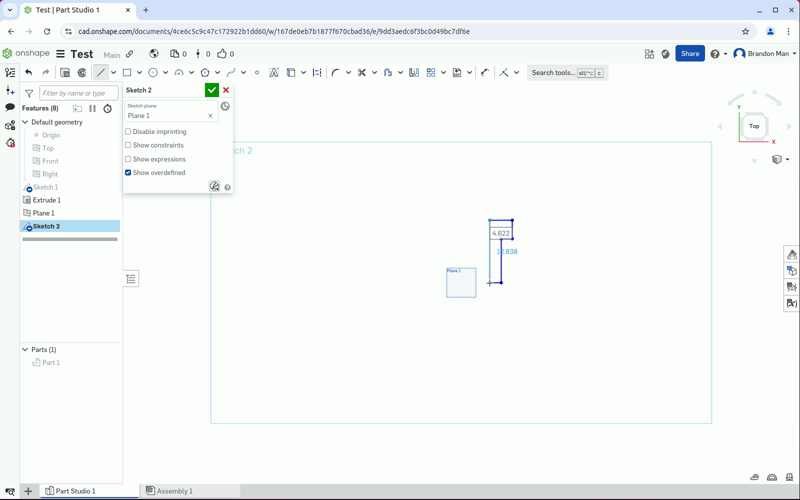
key_up(shift)
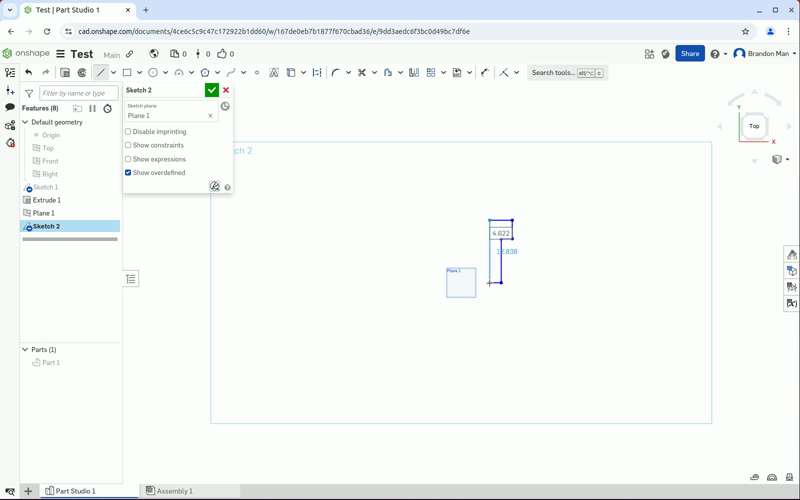
click(489, 282)
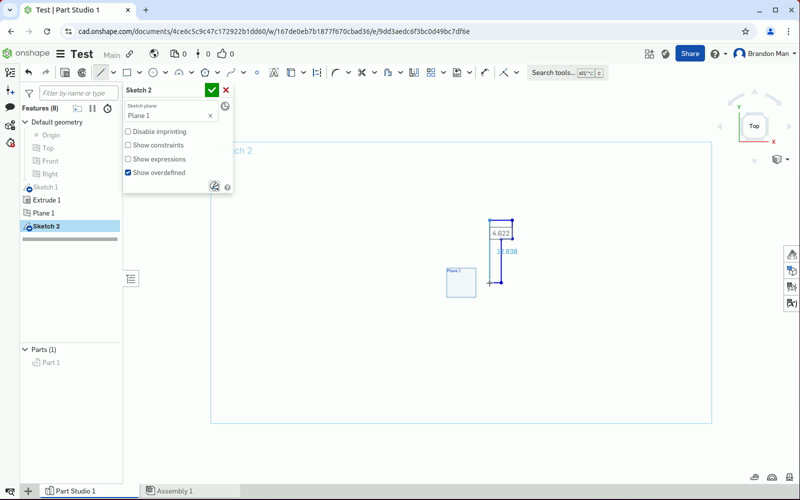
key(esc)
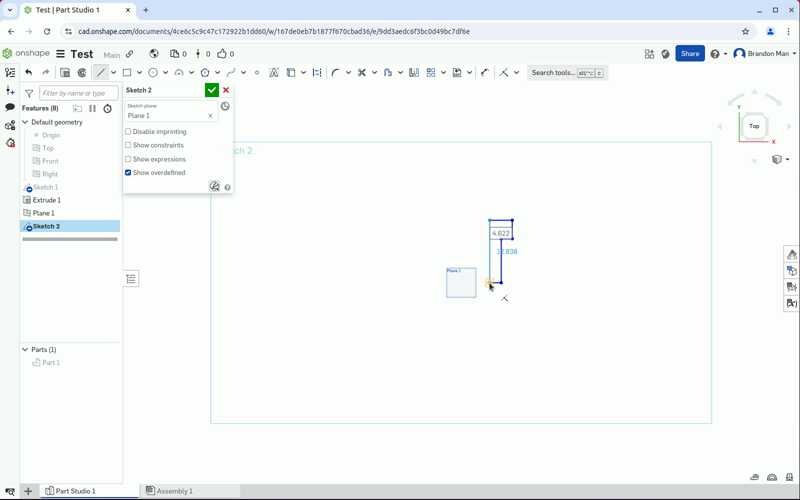
mouse_move(495, 240)
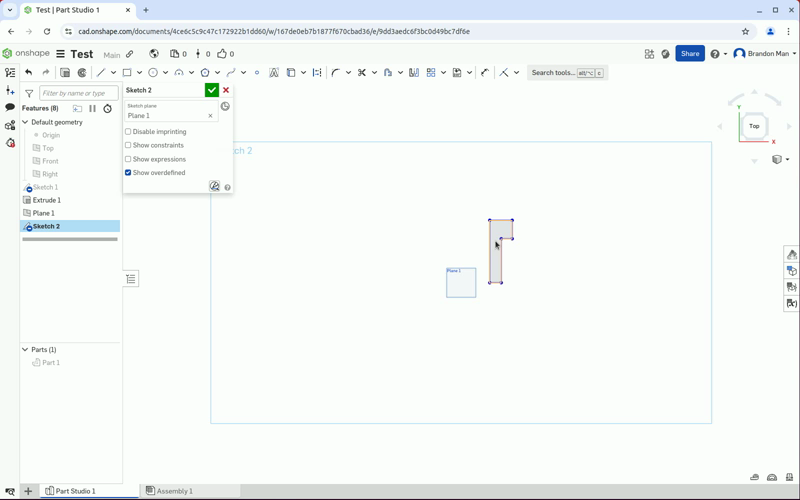
scroll(6)
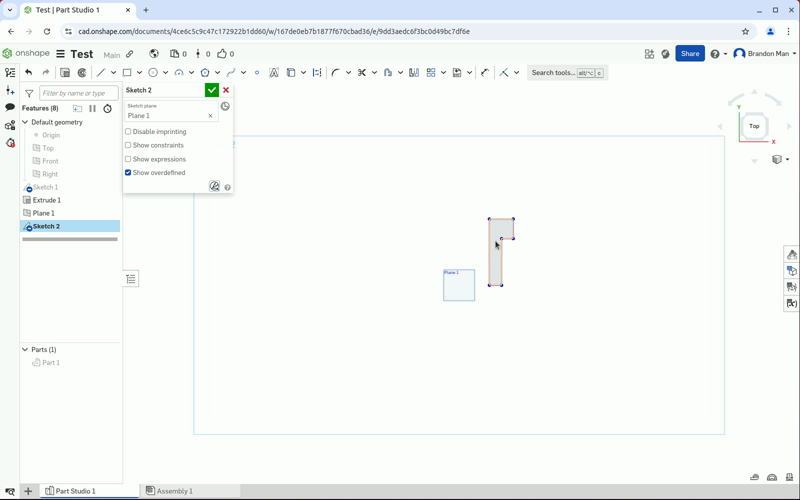
scroll(6)
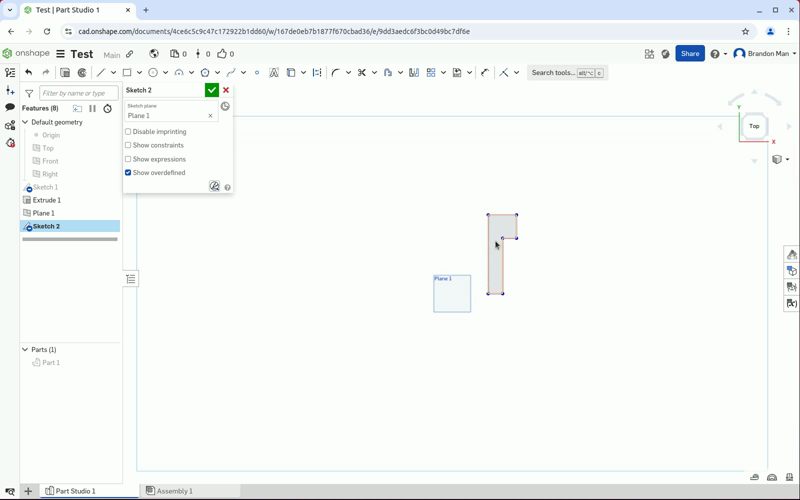
scroll(6)
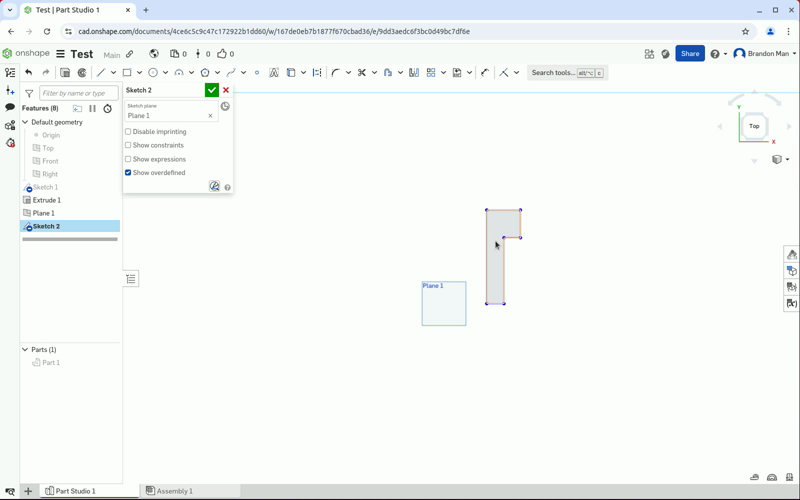
scroll(6)
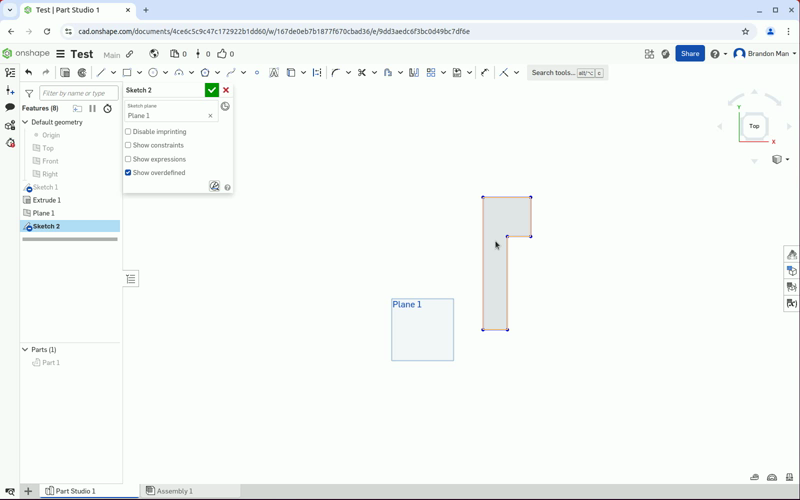
scroll(6)
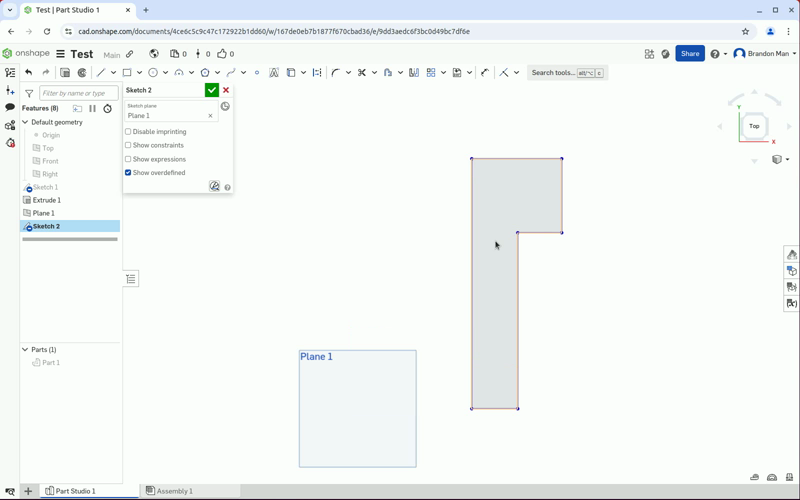
scroll(6)
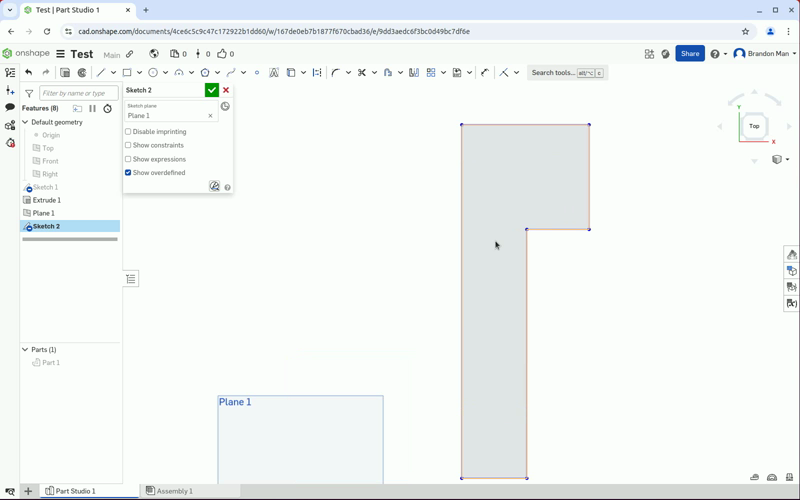
scroll(6)
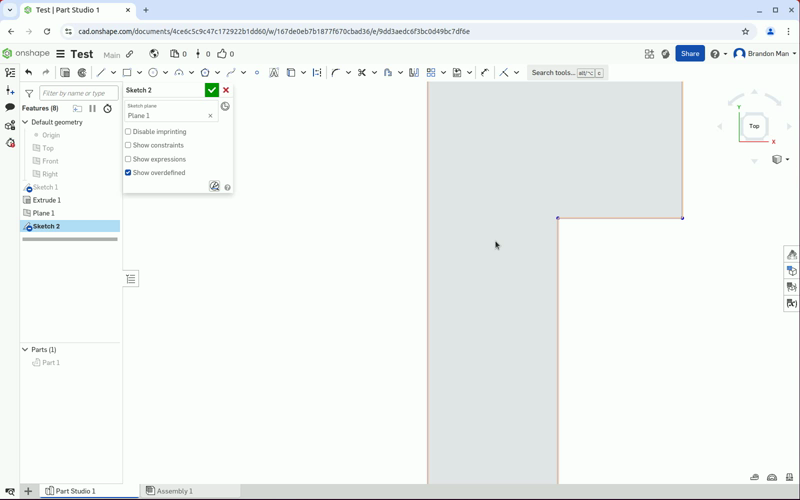
click(495, 240)
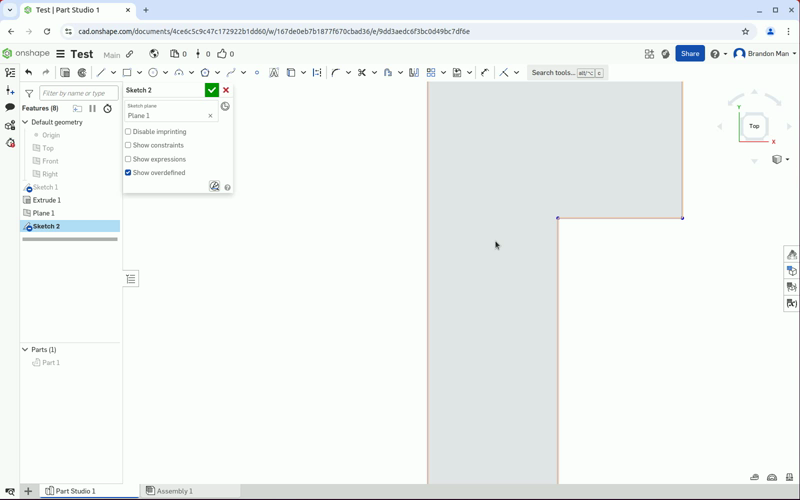
scroll(-6)
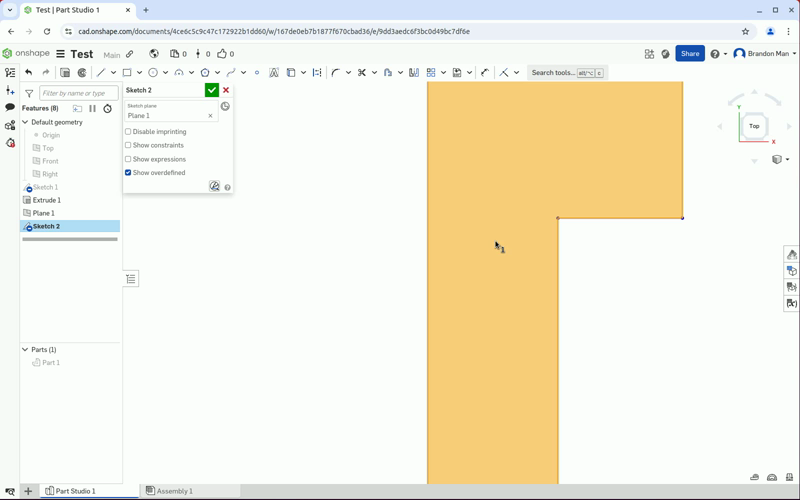
scroll(-6)
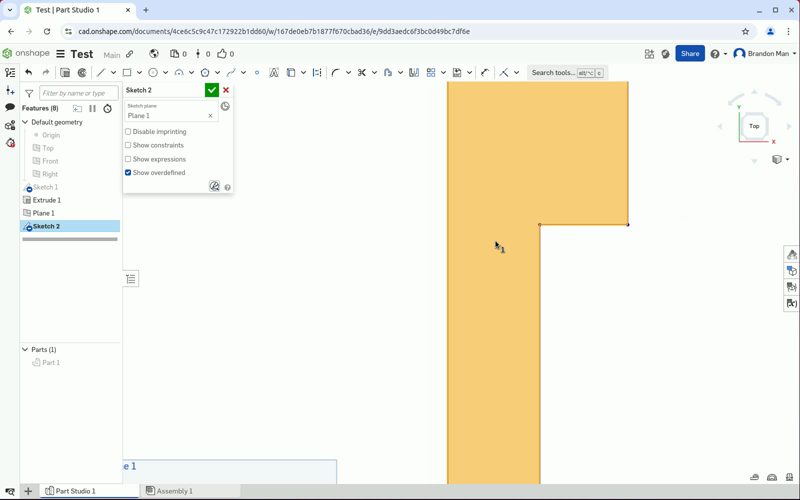
scroll(-6)
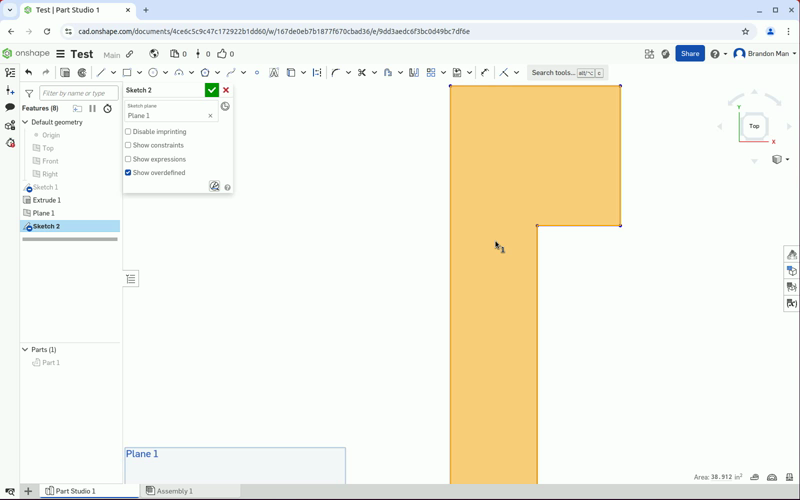
scroll(-6)
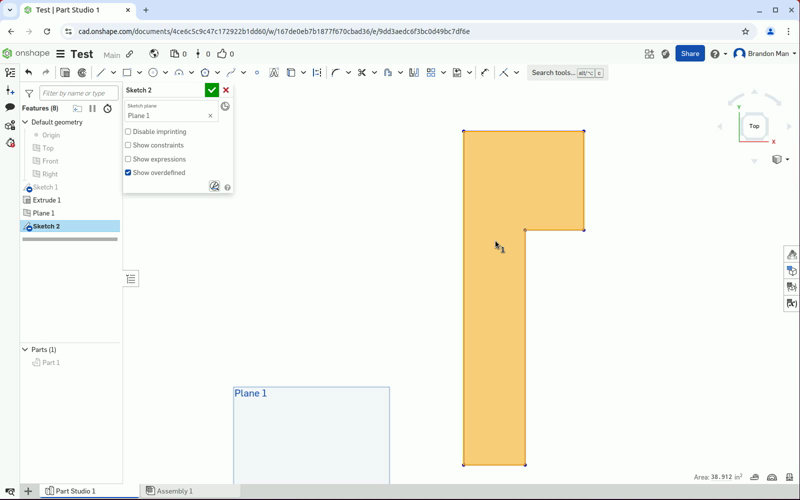
scroll(-6)
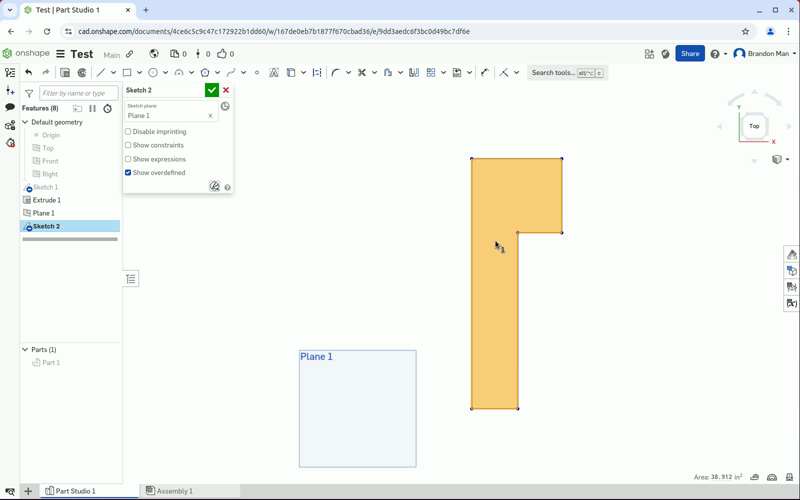
scroll(-6)
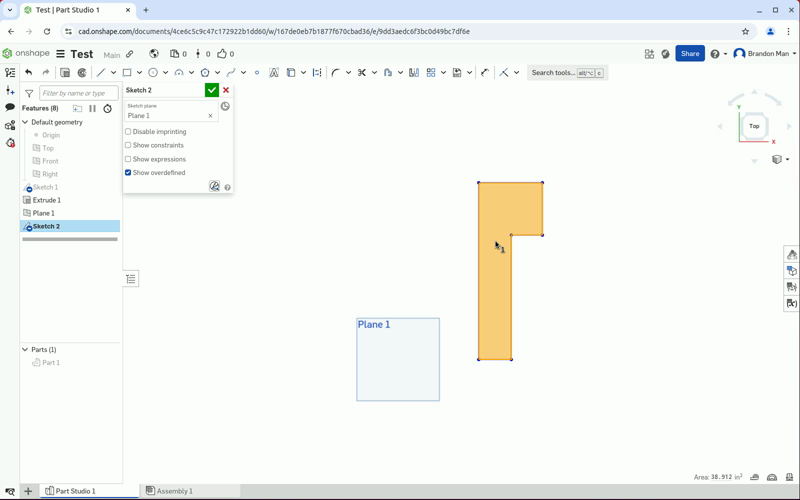
scroll(-6)
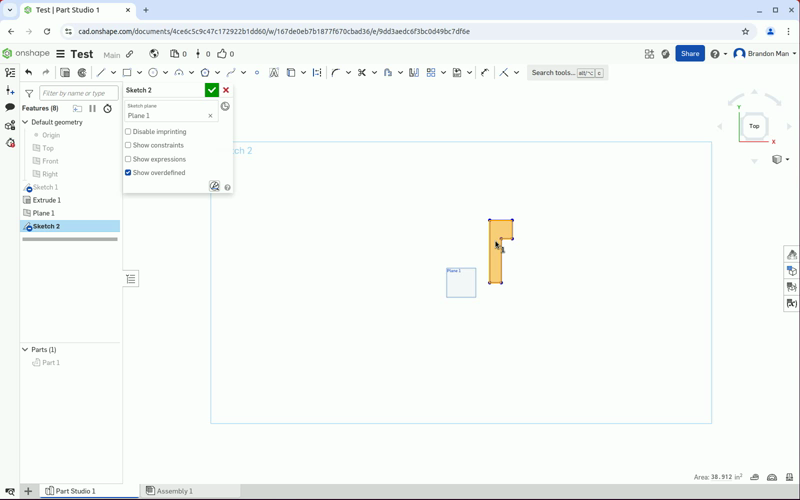
mouse_move(73, 352)
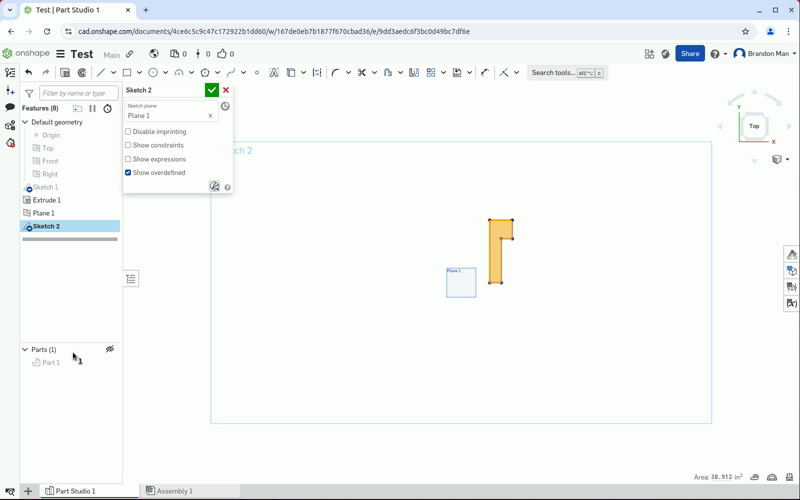
key(shift+y)
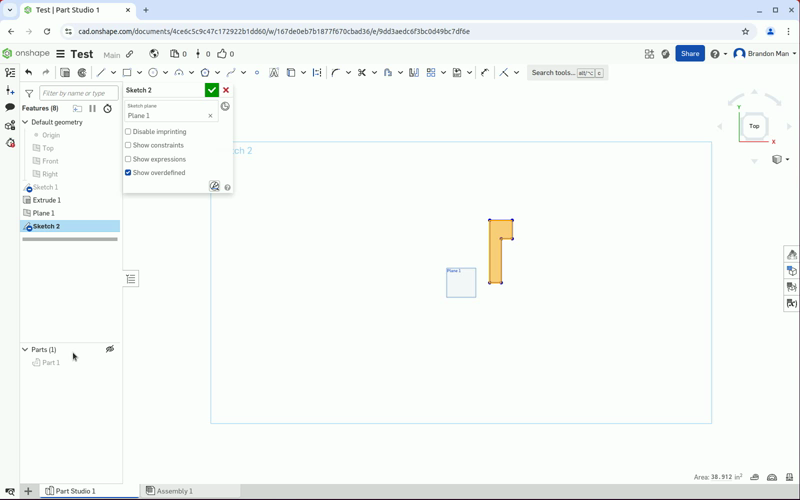
key(shift+e)
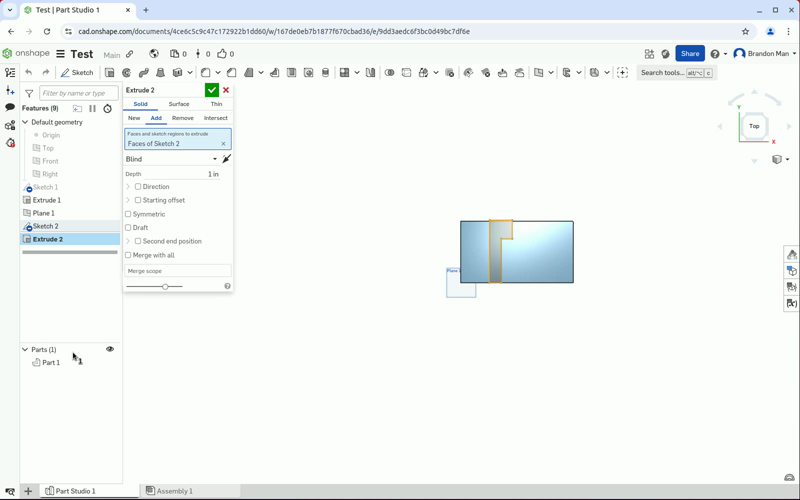
mouse_move(143, 106)
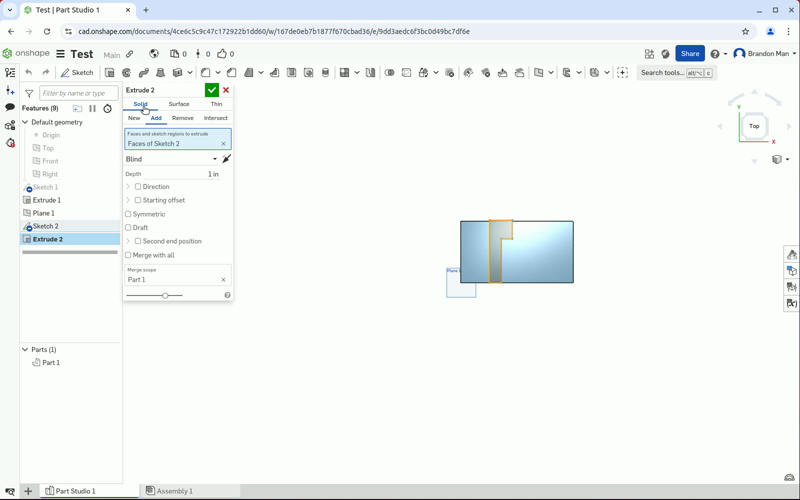
click(143, 106)
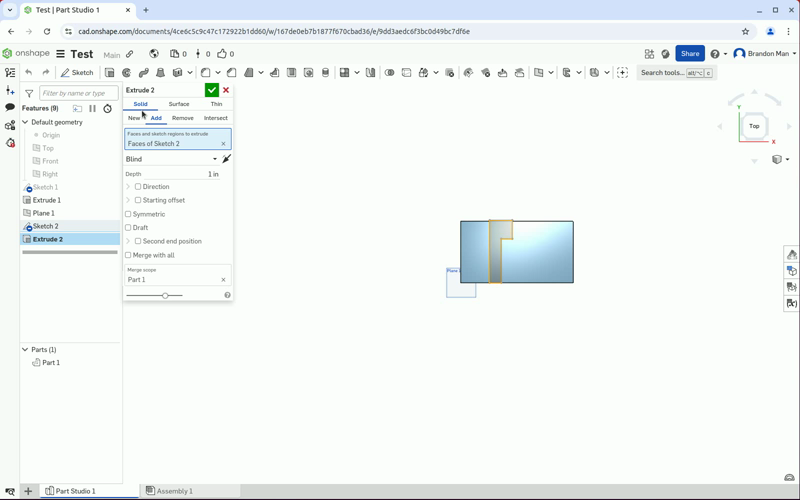
mouse_move(137, 120)
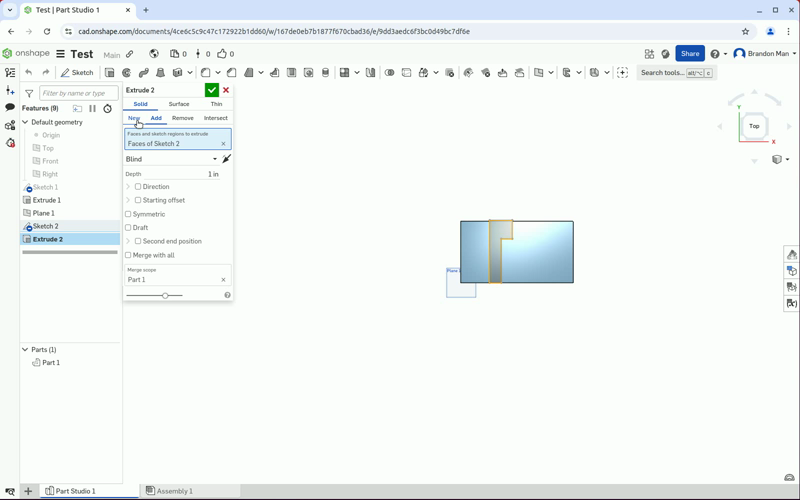
click(137, 120)
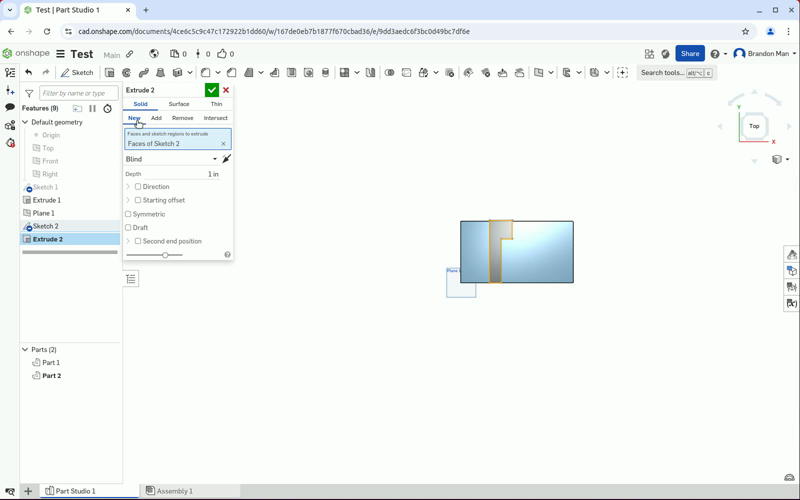
key(tab, 4)
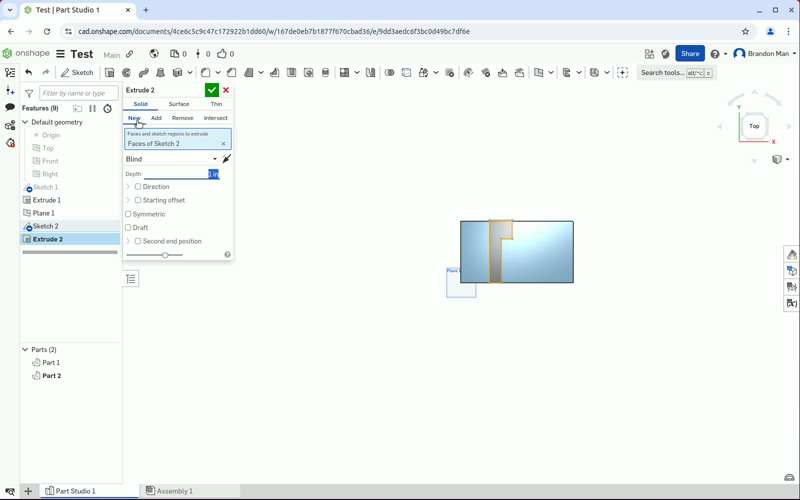
text(2.166)
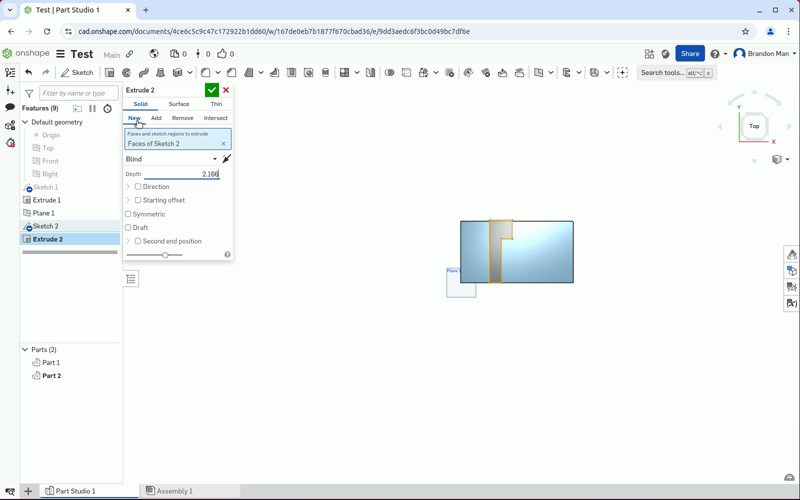
key(enter)
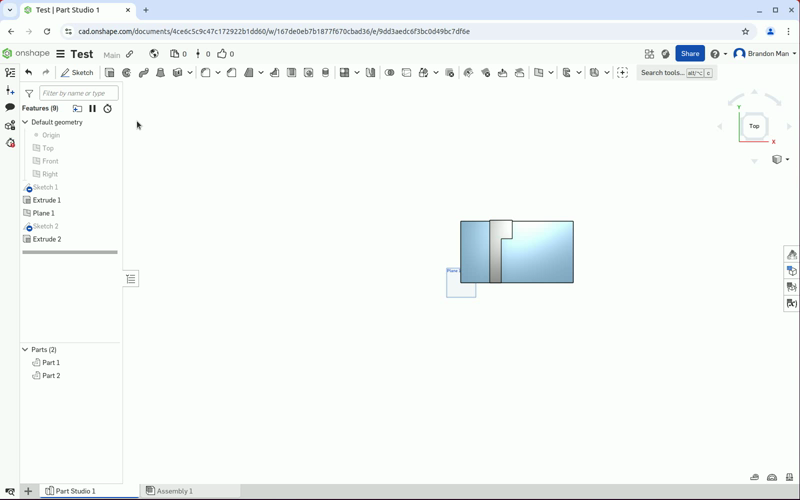
key(shift+h)
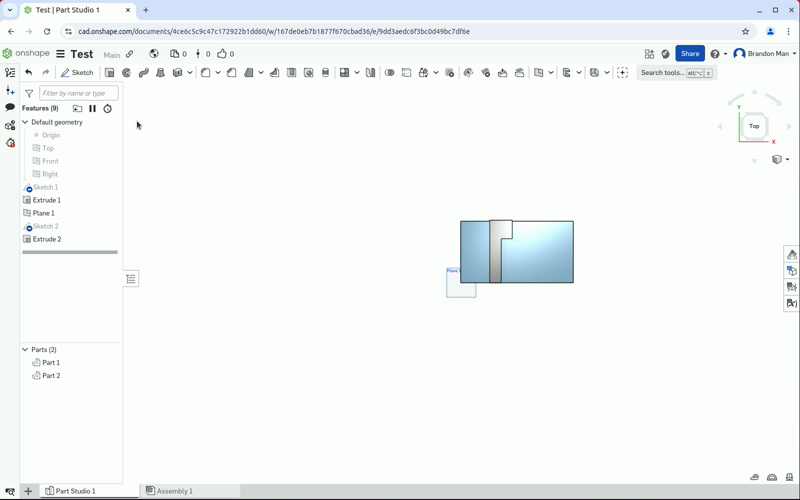
key(shift+h)
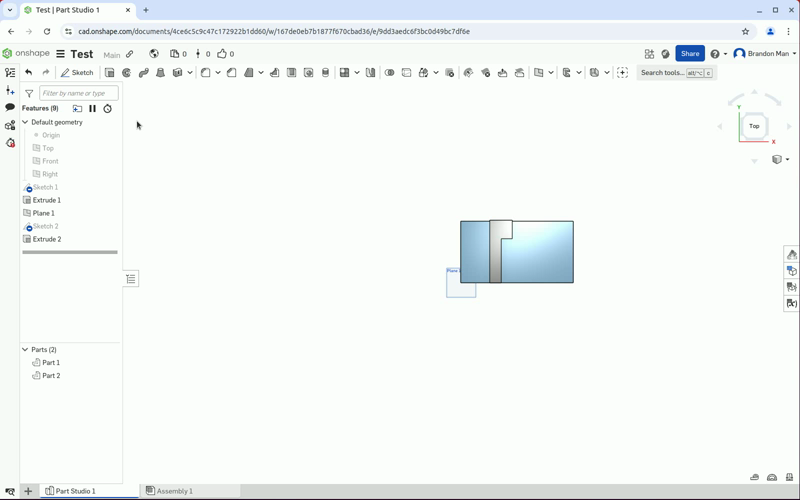
mouse_move(73, 189)
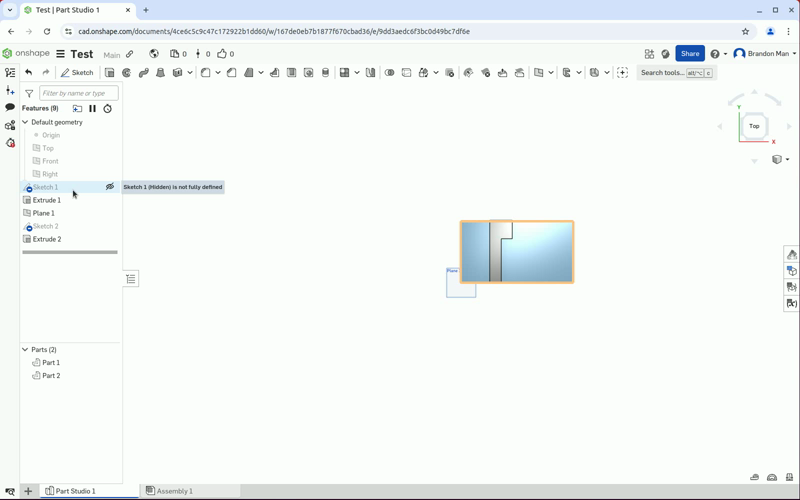
click(73, 189)
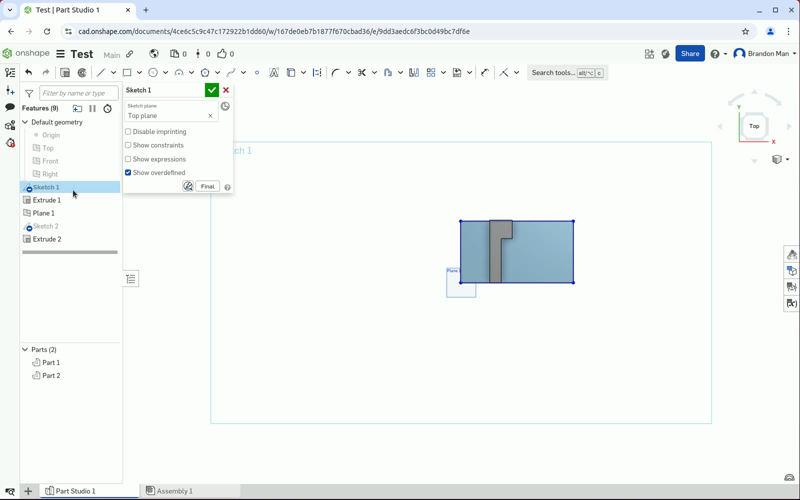
mouse_move(229, 92)
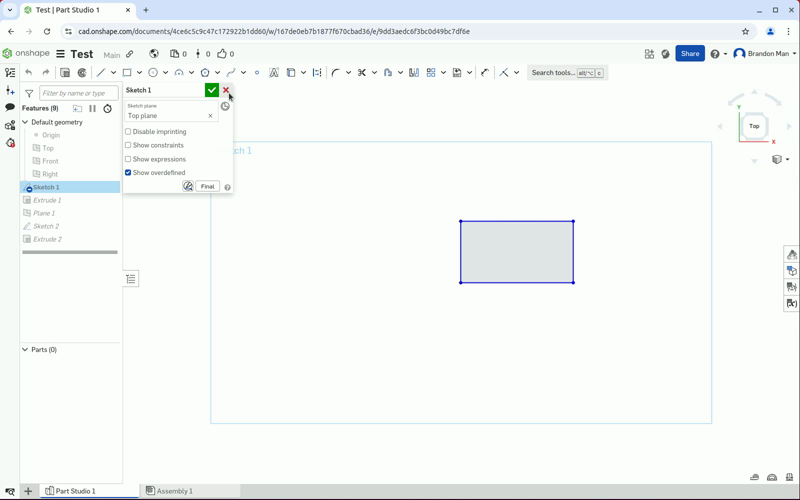
click(229, 92)
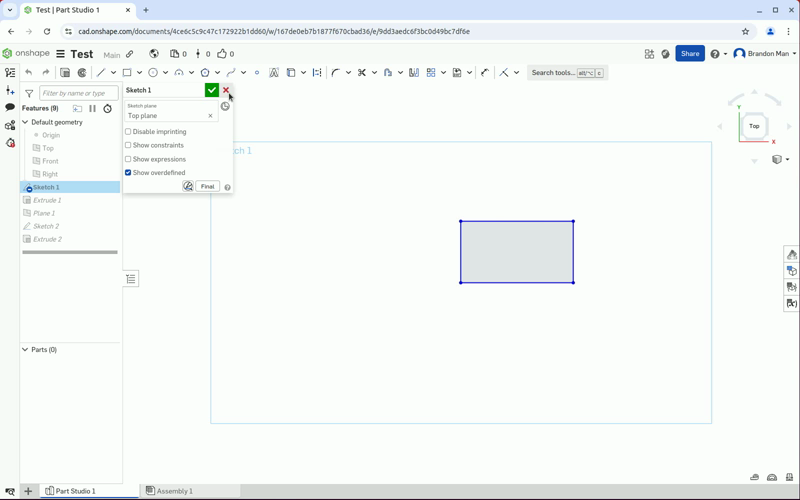
key(shift+s)
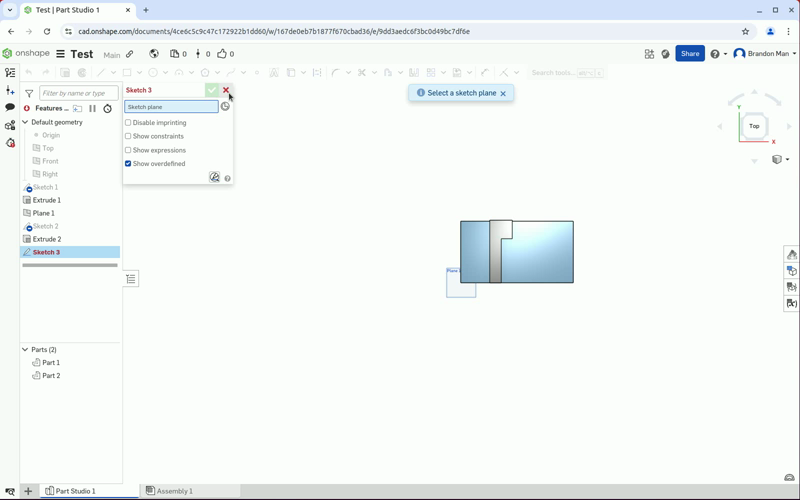
mouse_move(73, 215)
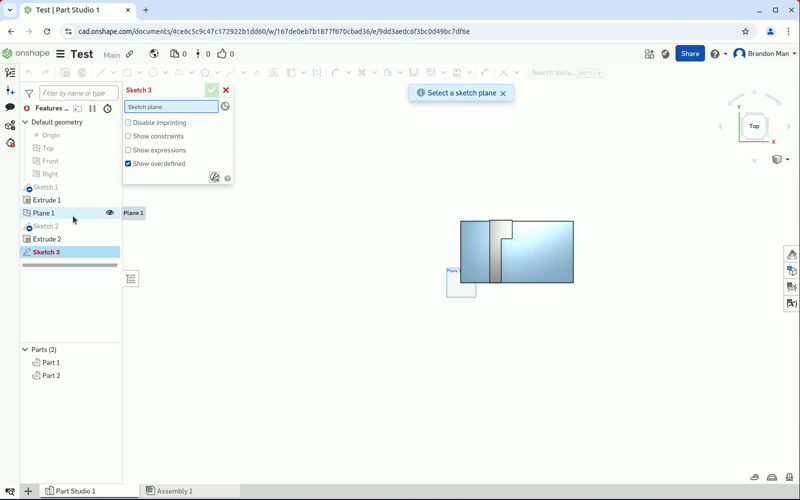
click(73, 215)
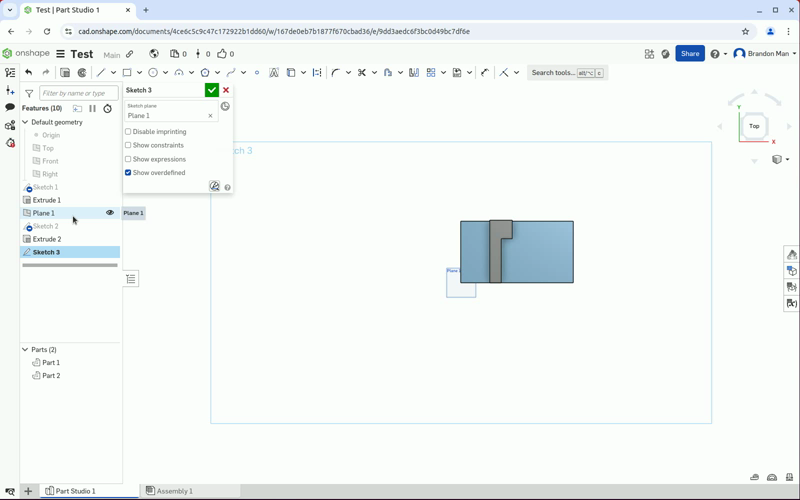
mouse_move(73, 352)
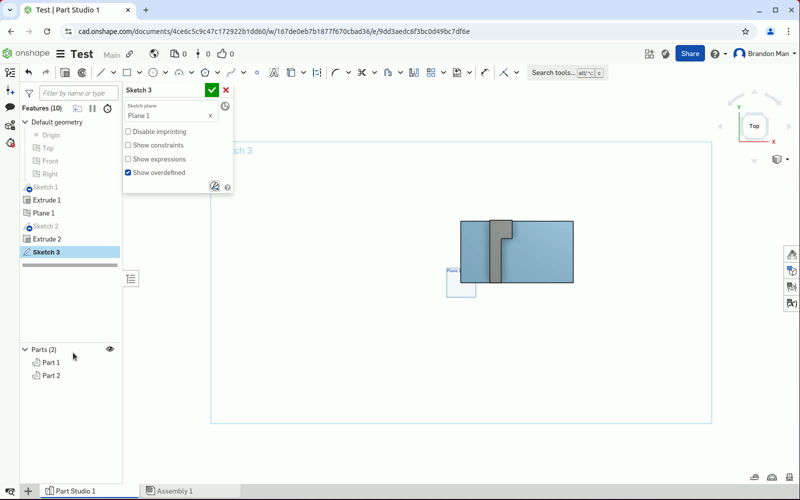
key(y)
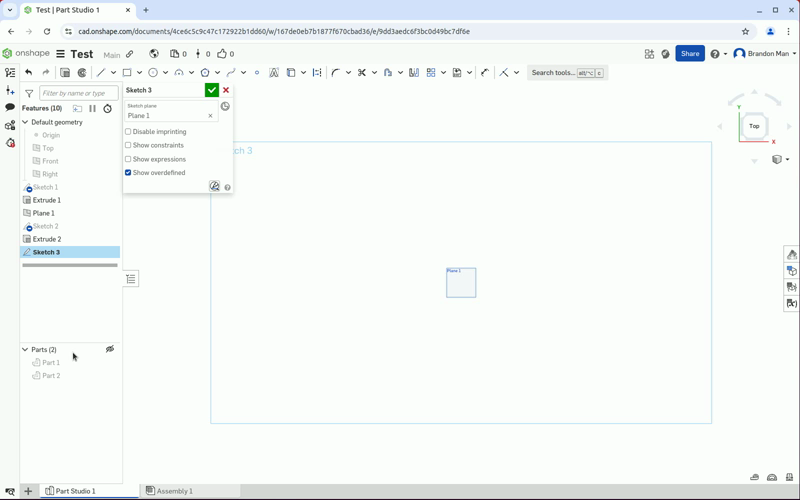
key(l)
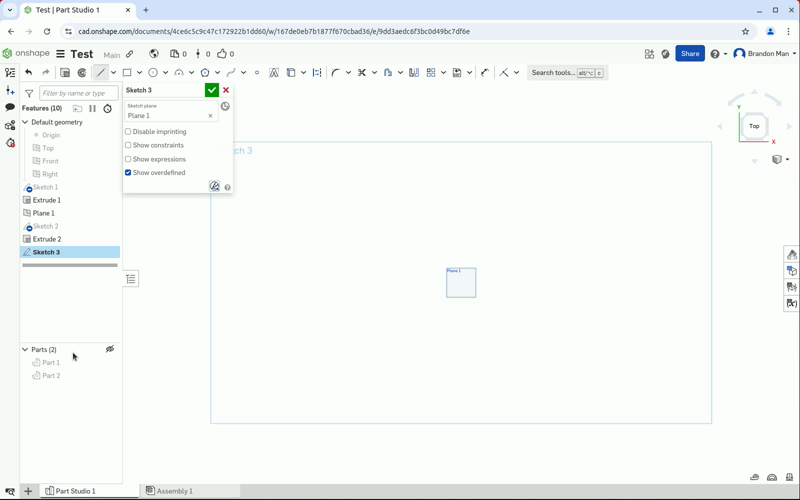
key_down(shift)
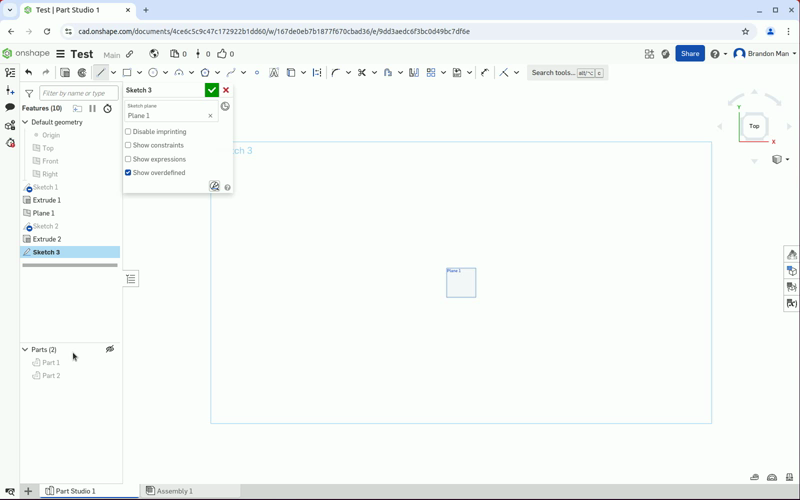
mouse_move(516, 282)
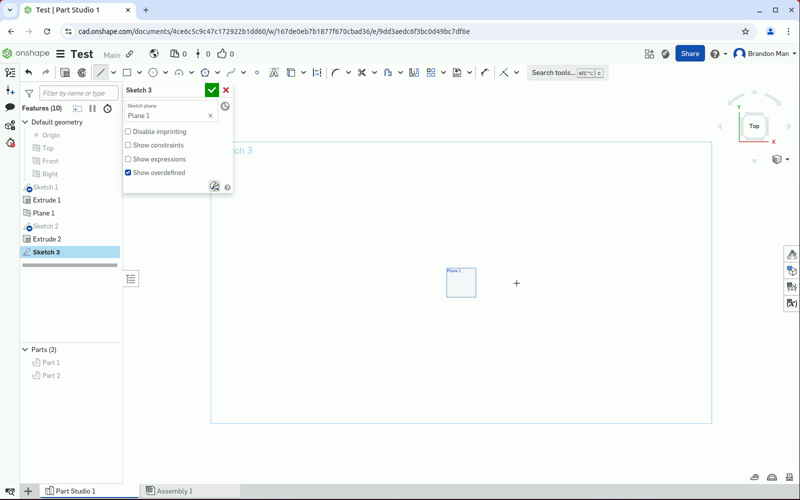
click(516, 282)
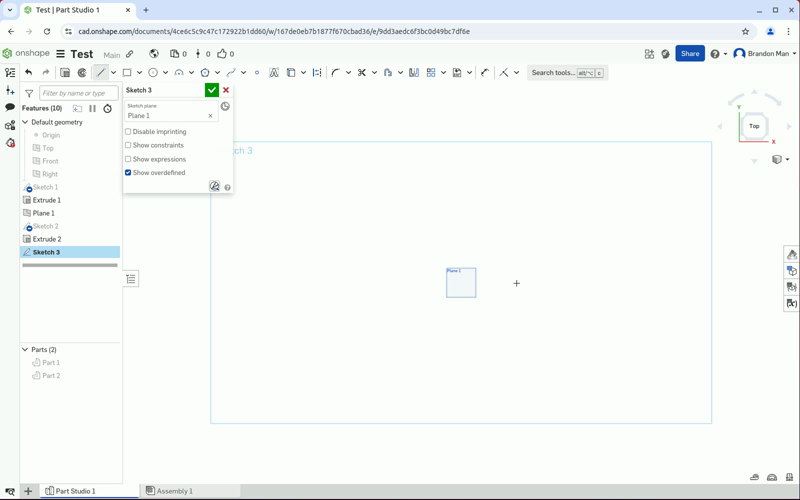
key_up(shift)
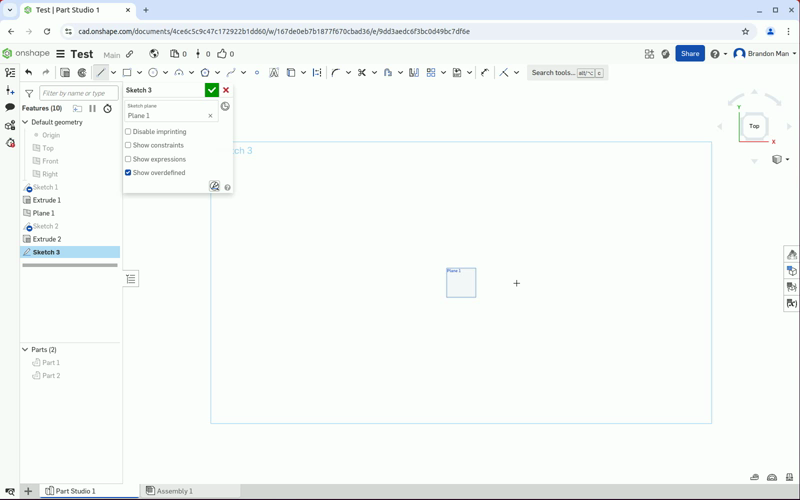
key_down(shift)
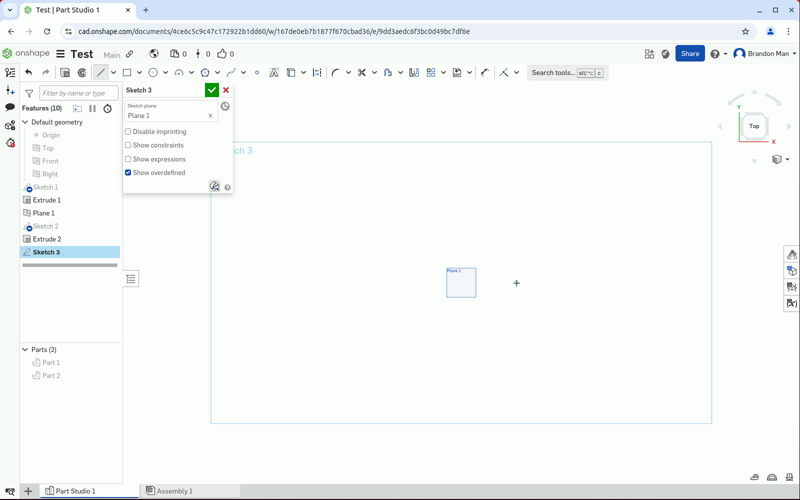
mouse_move(546, 282)
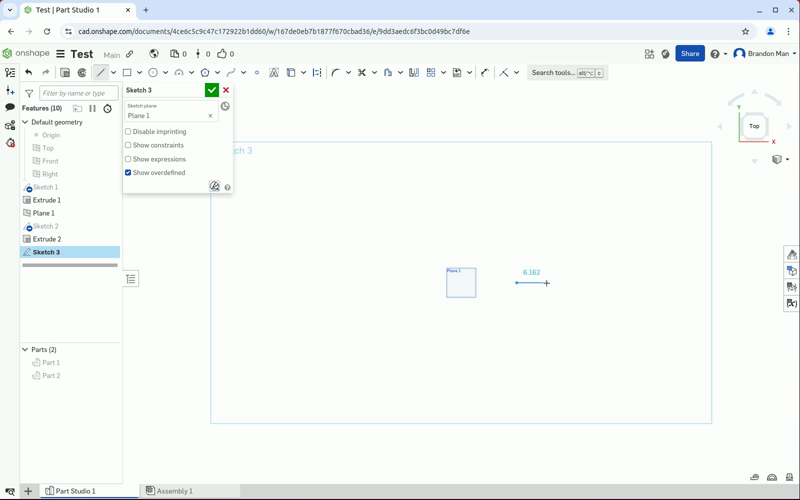
mouse_move(526, 282)
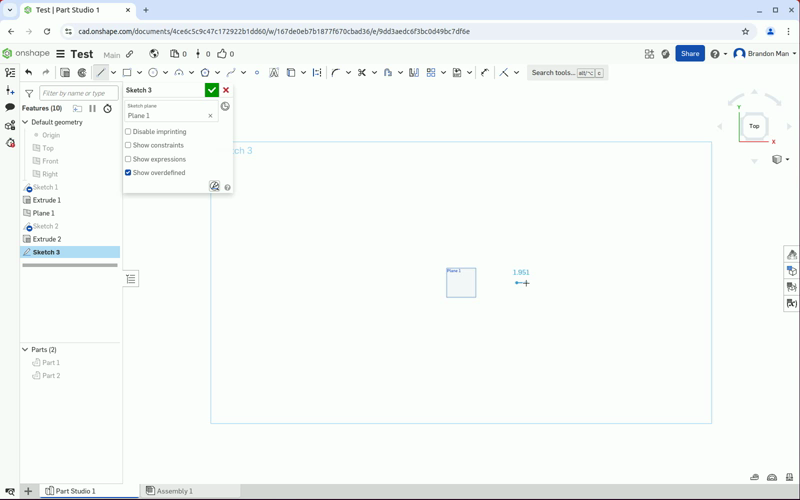
click(526, 282)
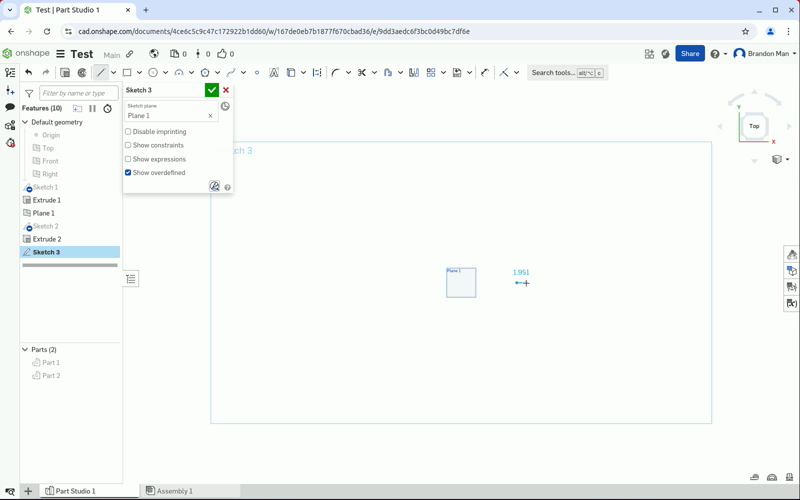
key_up(shift)
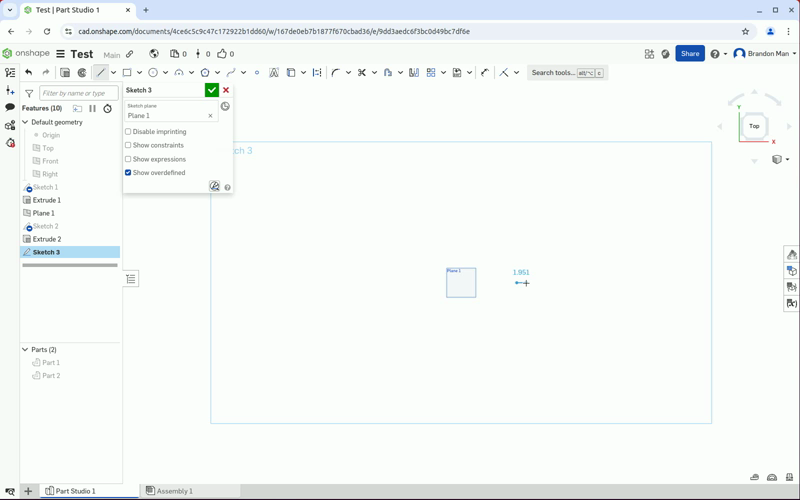
key_down(shift)
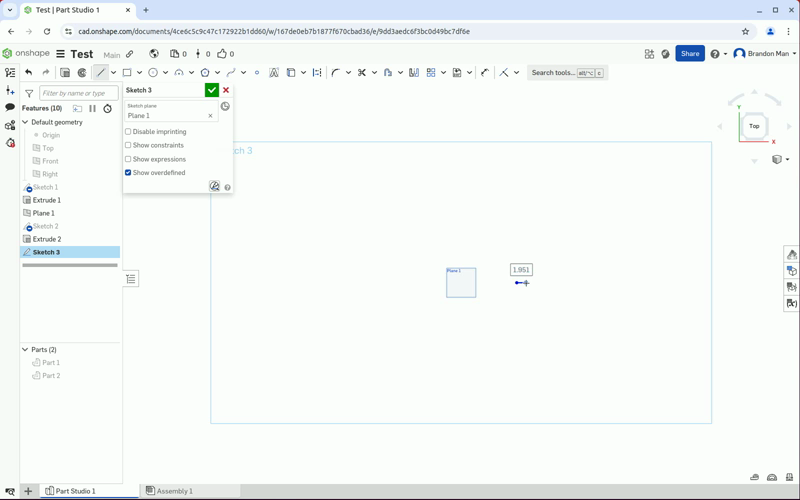
mouse_move(556, 282)
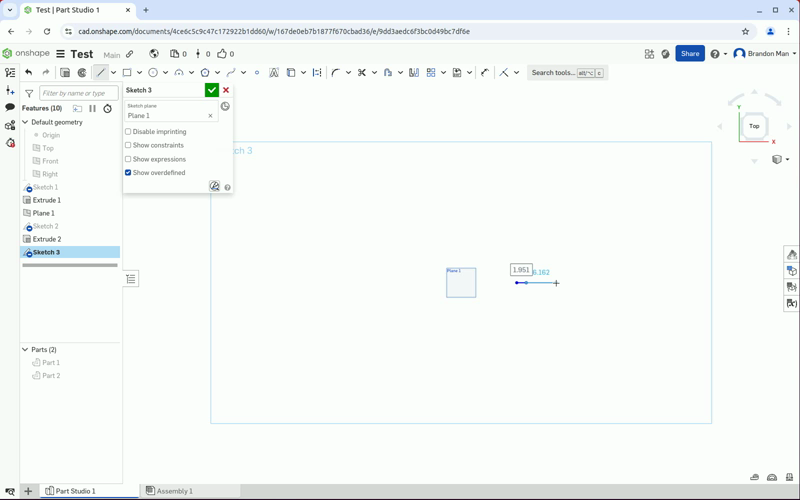
mouse_move(545, 238)
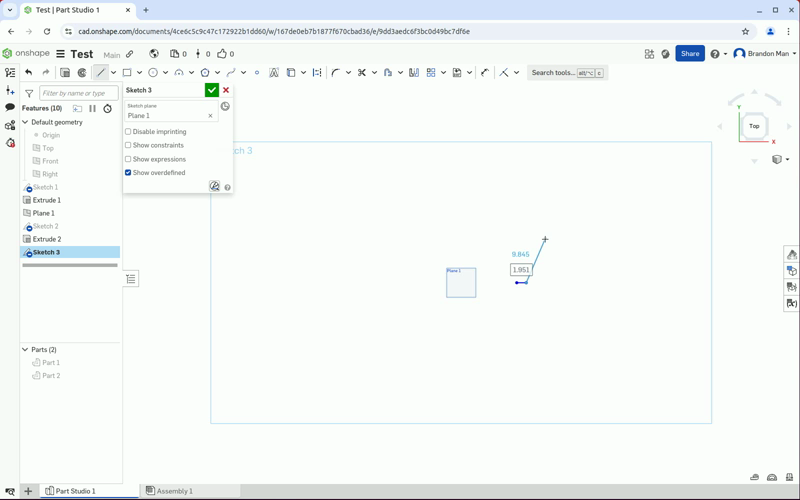
click(545, 238)
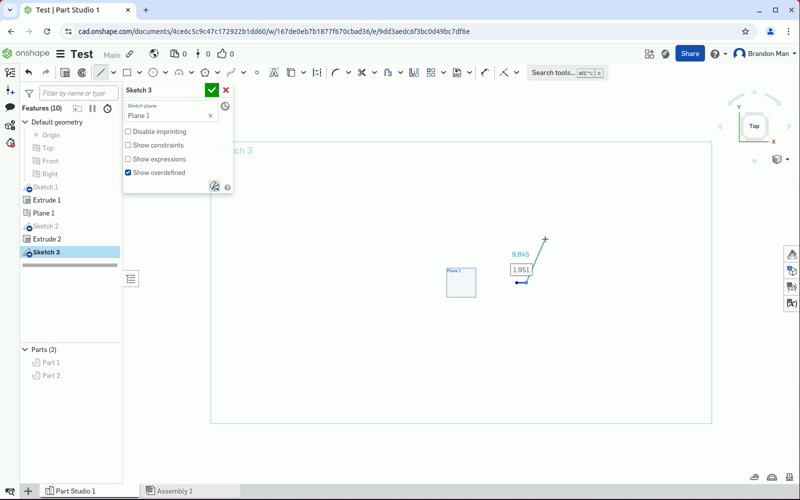
key_up(shift)
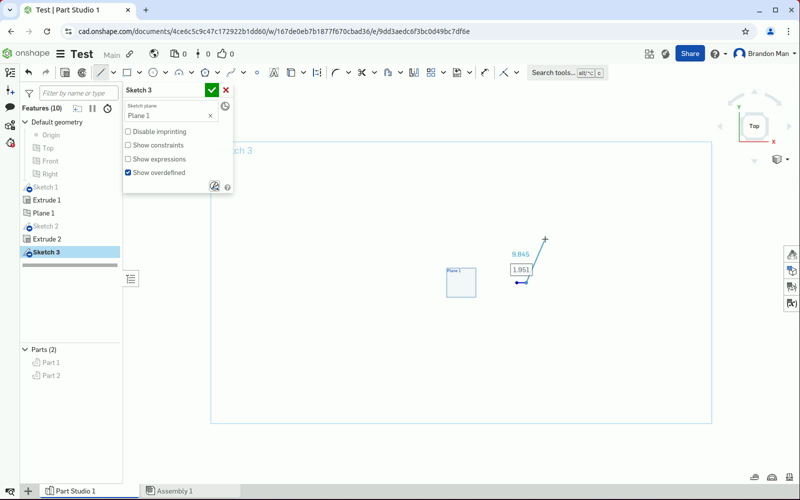
key_down(shift)
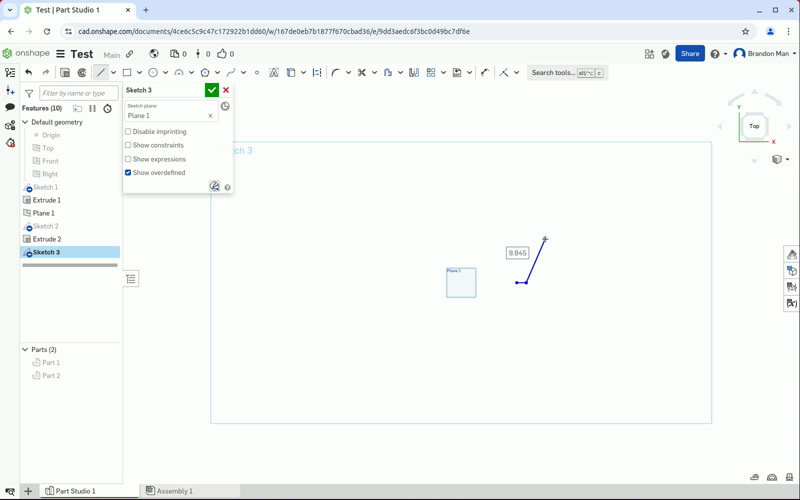
mouse_move(575, 238)
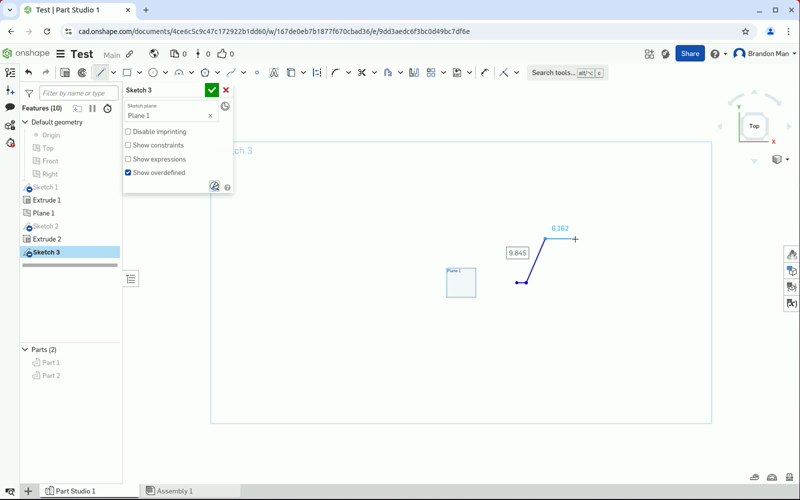
mouse_move(545, 220)
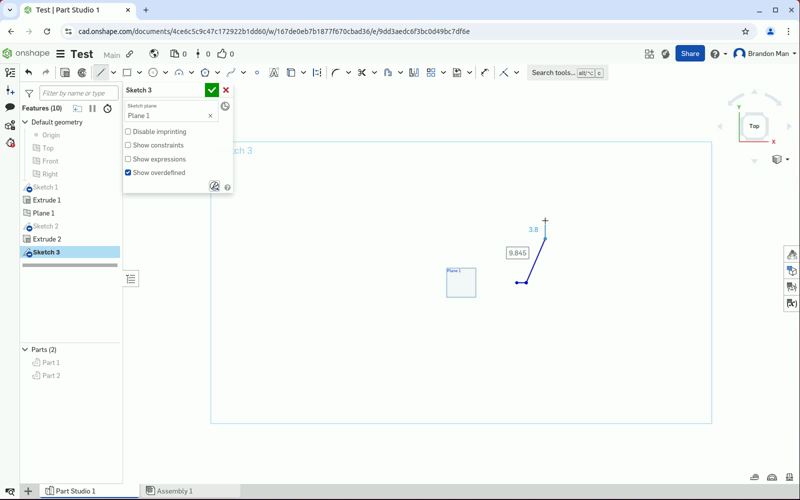
click(545, 220)
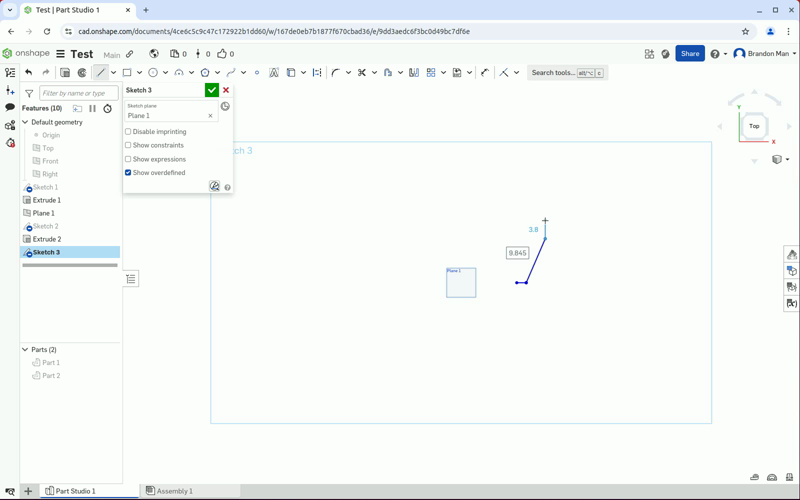
key_up(shift)
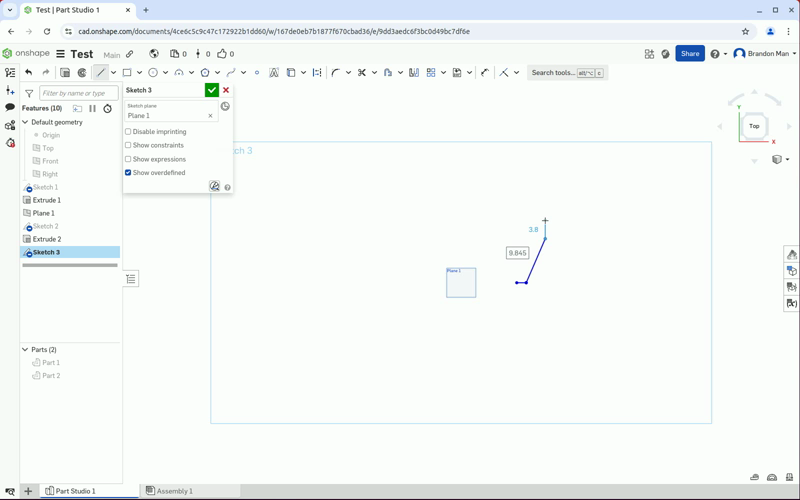
key_down(shift)
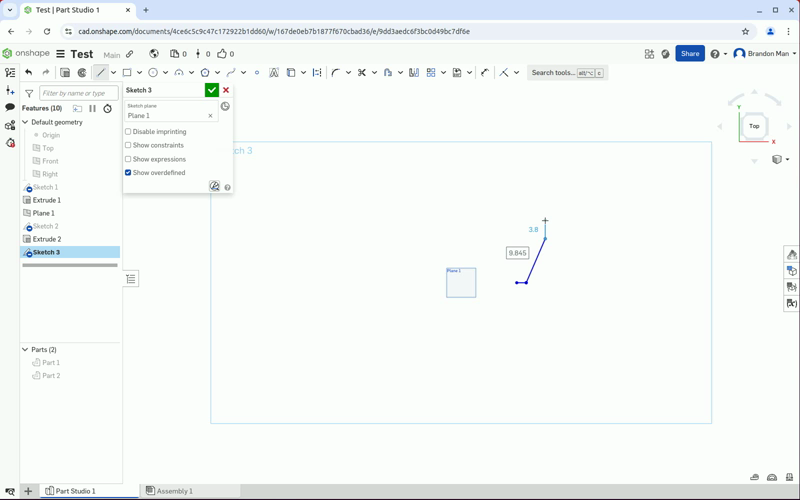
mouse_move(575, 220)
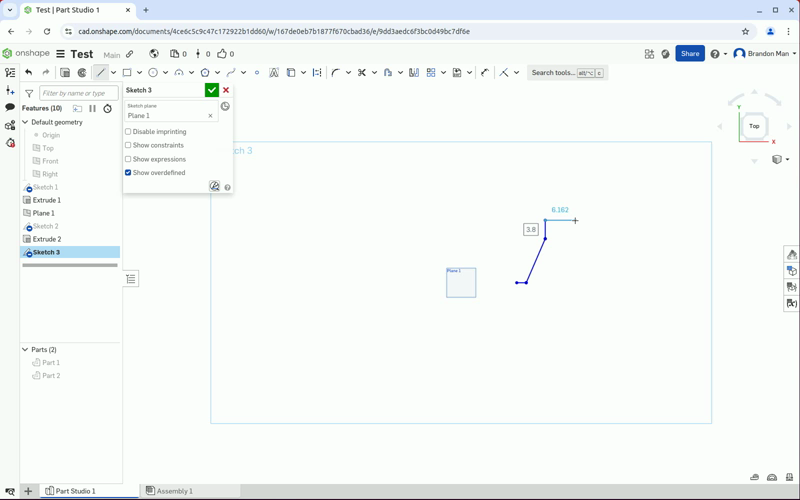
mouse_move(534, 220)
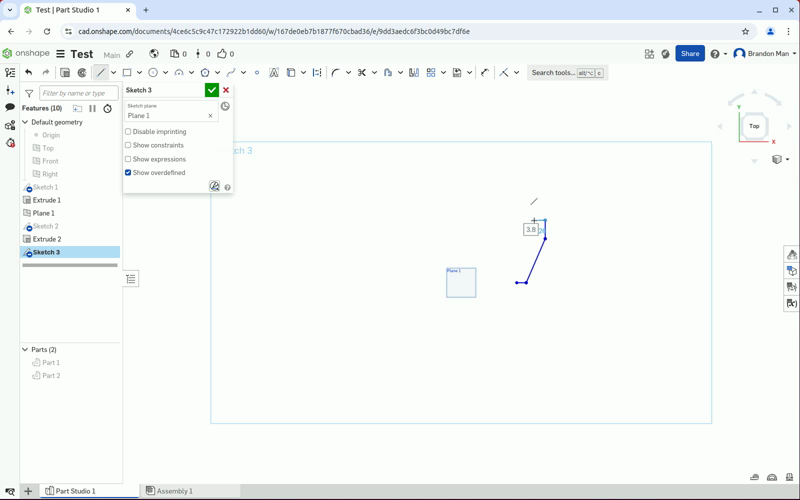
click(534, 220)
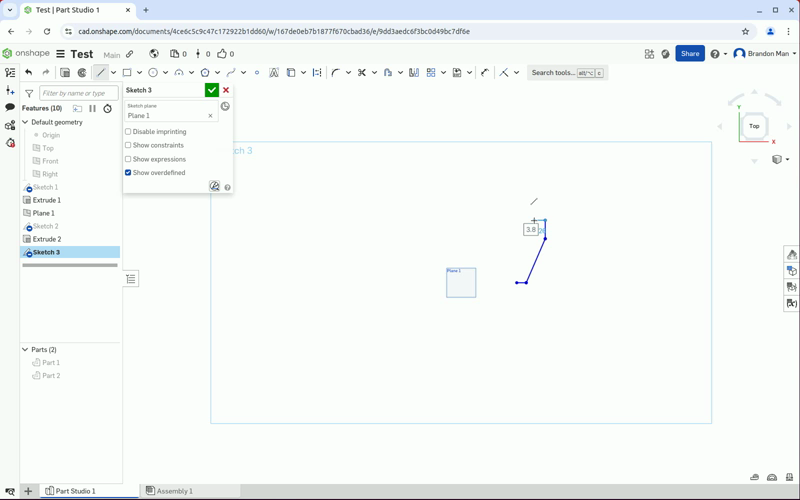
key_up(shift)
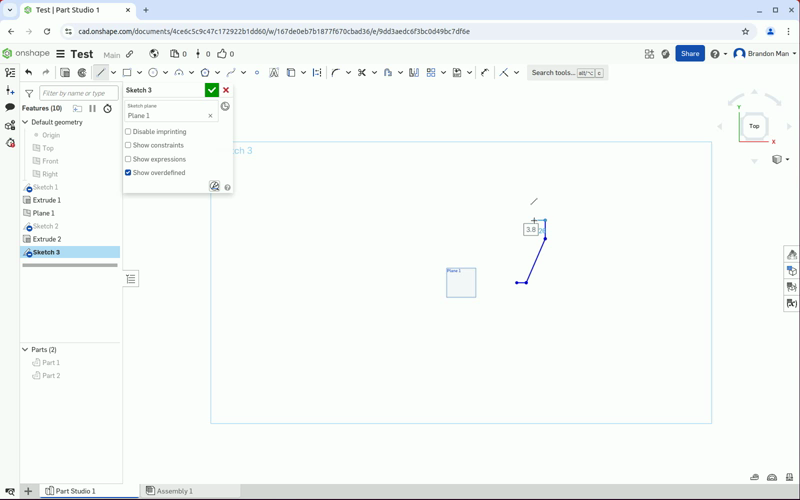
key_down(shift)
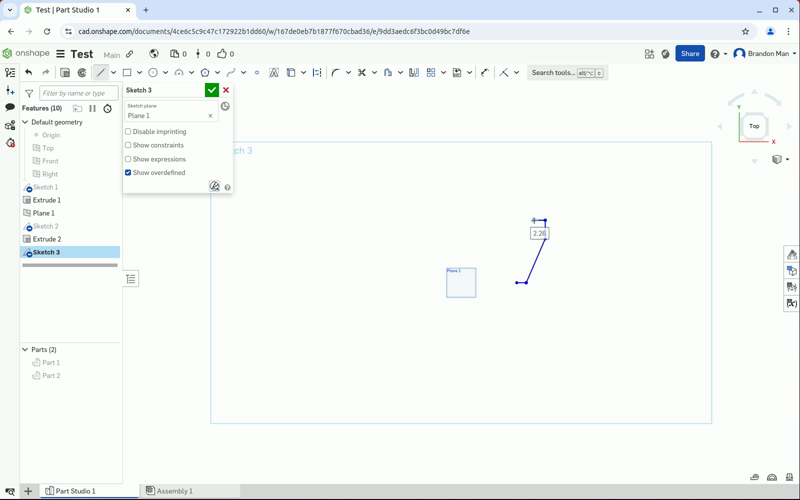
mouse_move(564, 220)
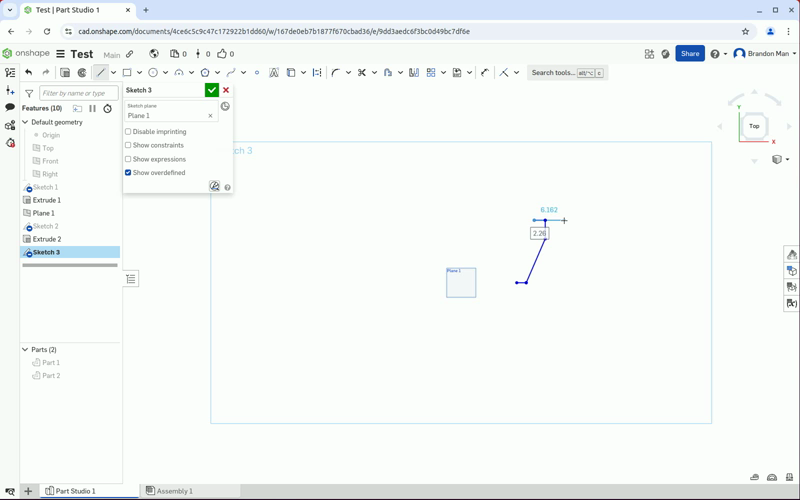
mouse_move(534, 238)
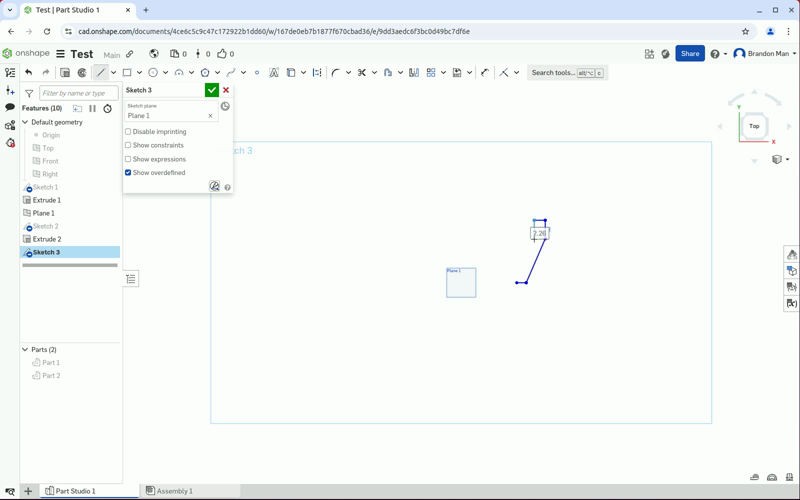
click(534, 238)
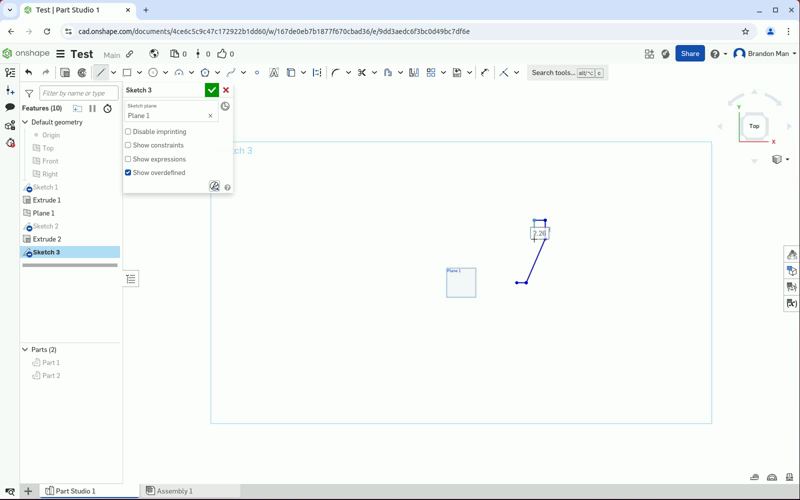
key_up(shift)
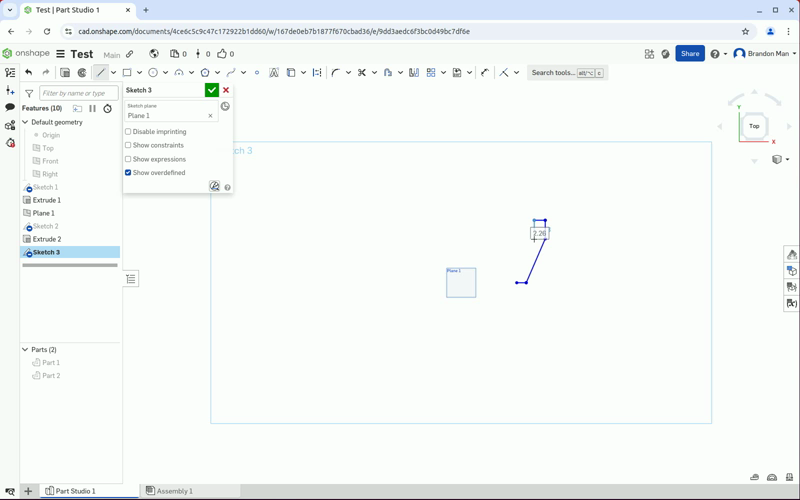
key_down(shift)
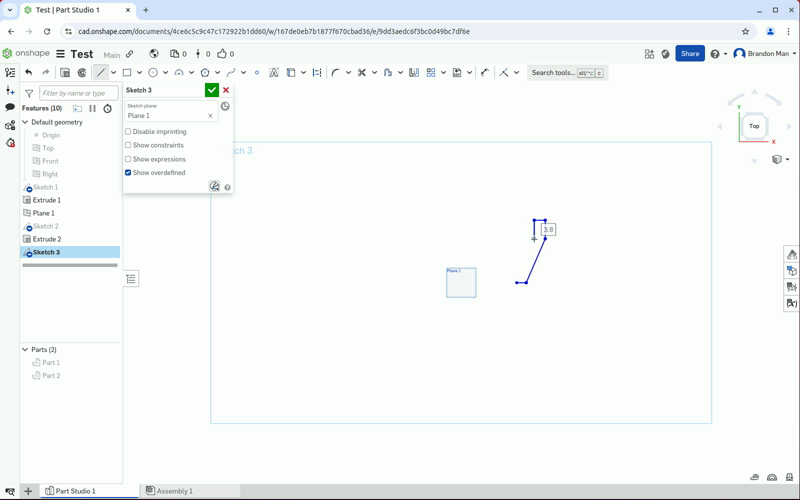
mouse_move(564, 238)
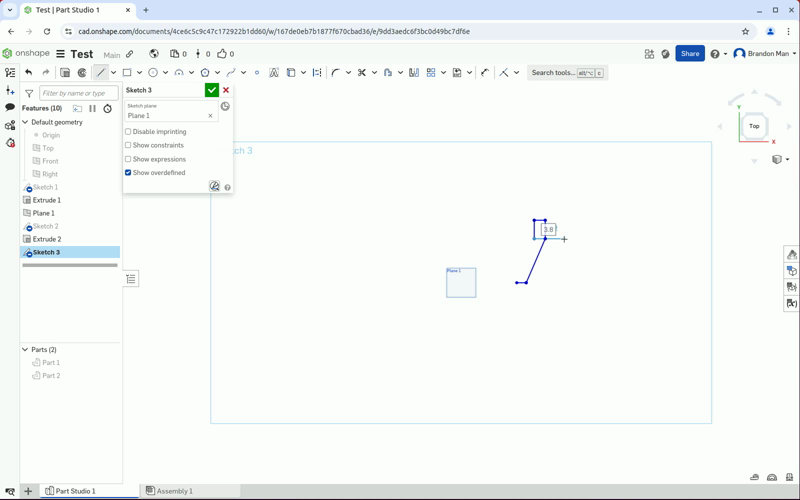
mouse_move(516, 279)
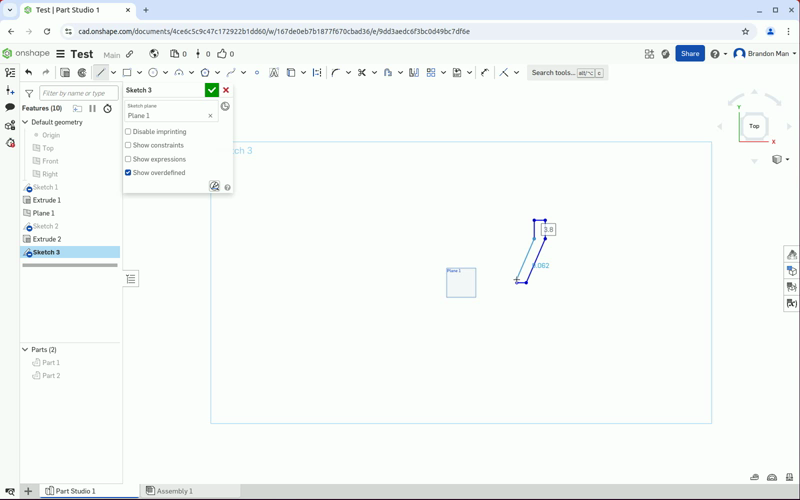
scroll(6)
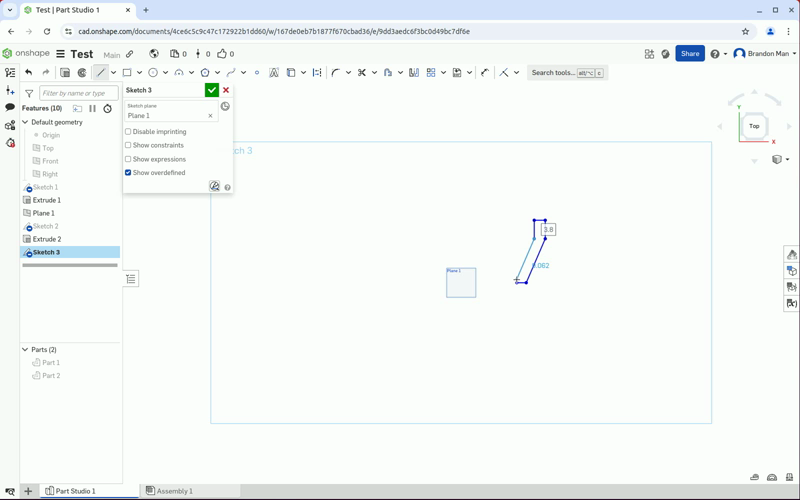
scroll(6)
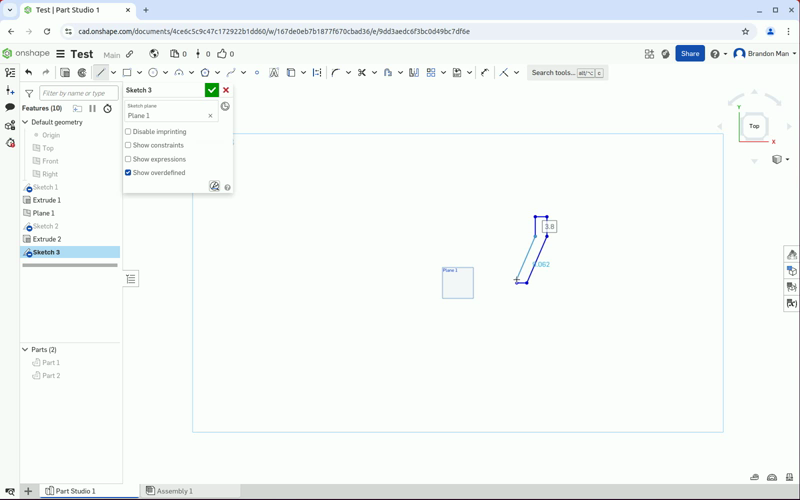
scroll(6)
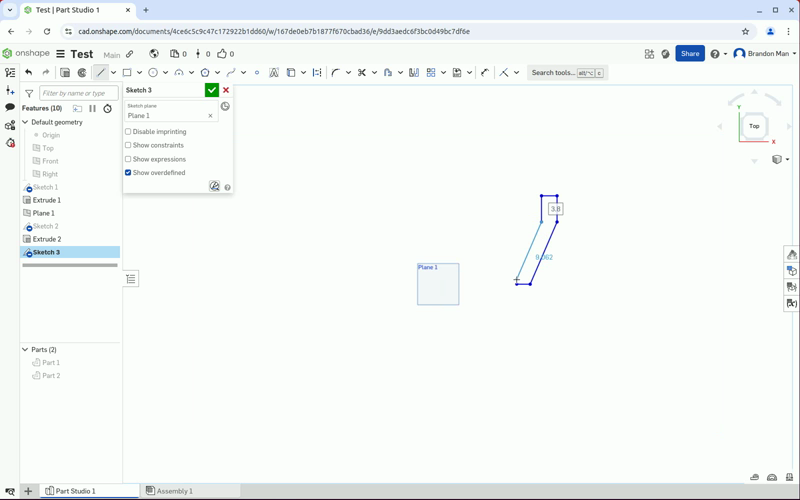
scroll(6)
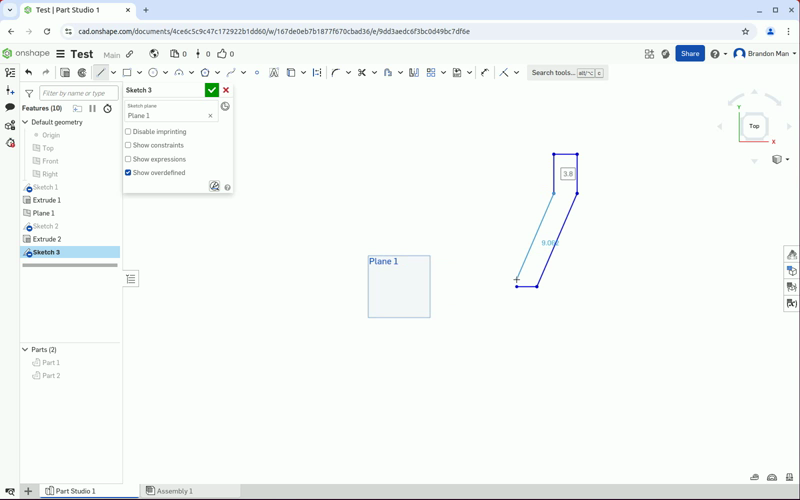
scroll(6)
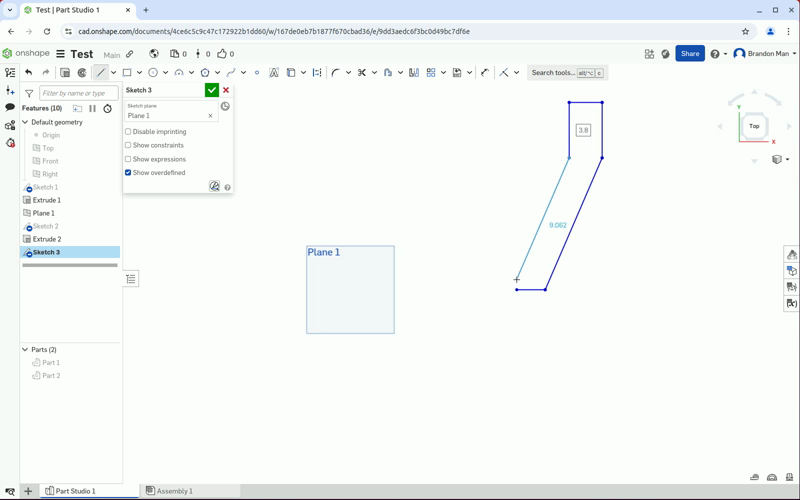
scroll(6)
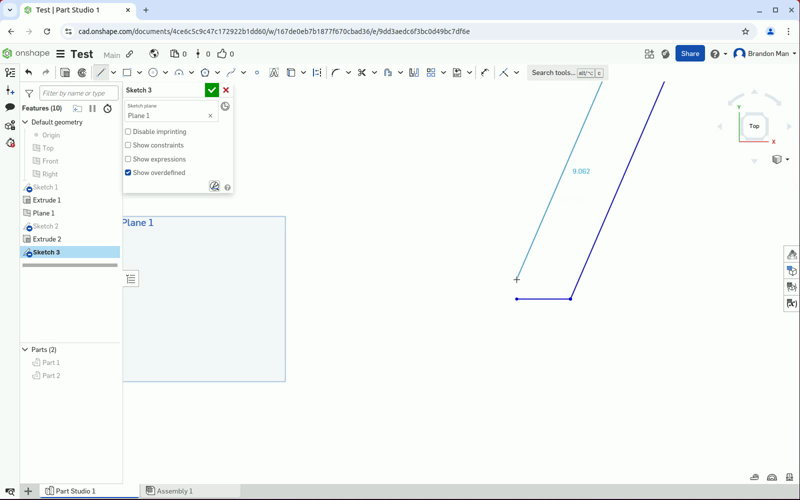
scroll(6)
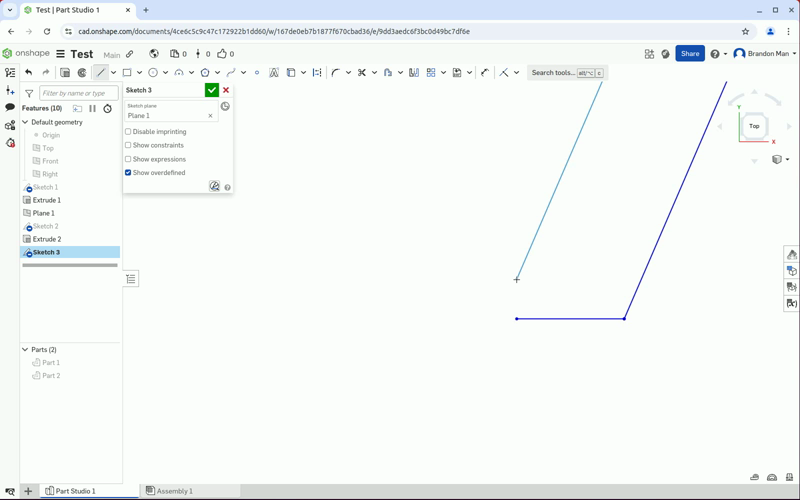
click(516, 279)
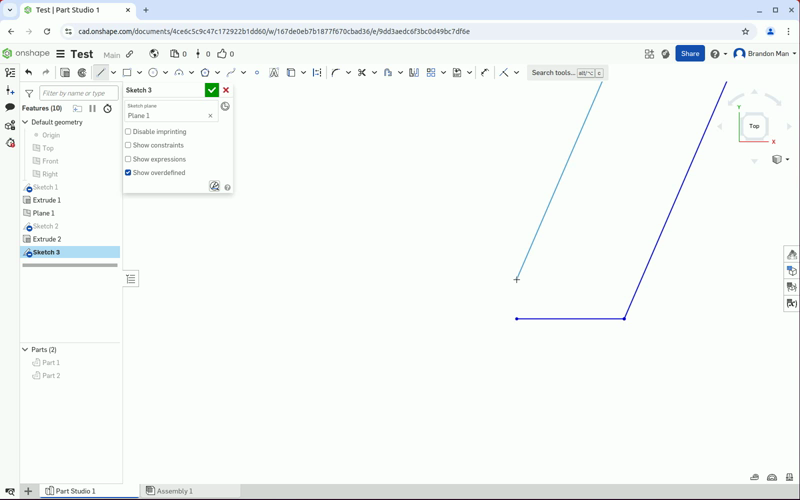
scroll(-6)
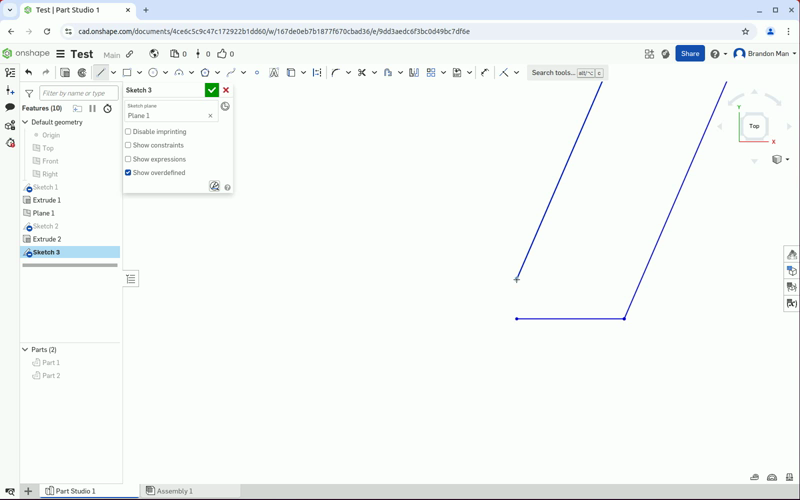
scroll(-6)
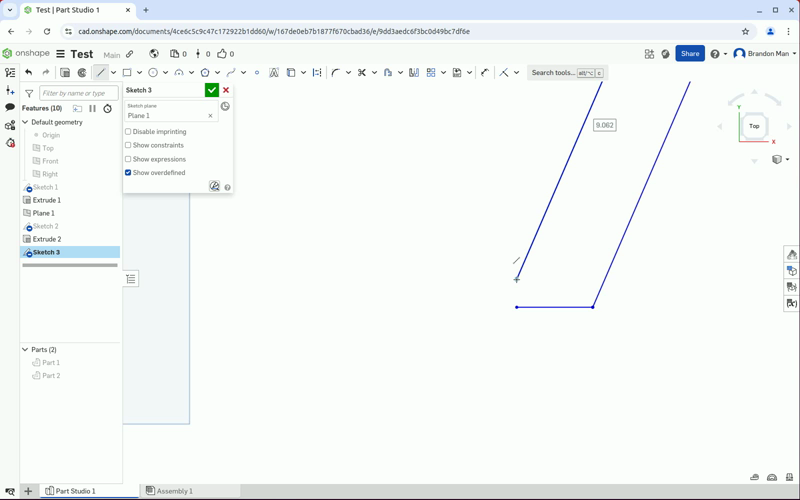
scroll(-6)
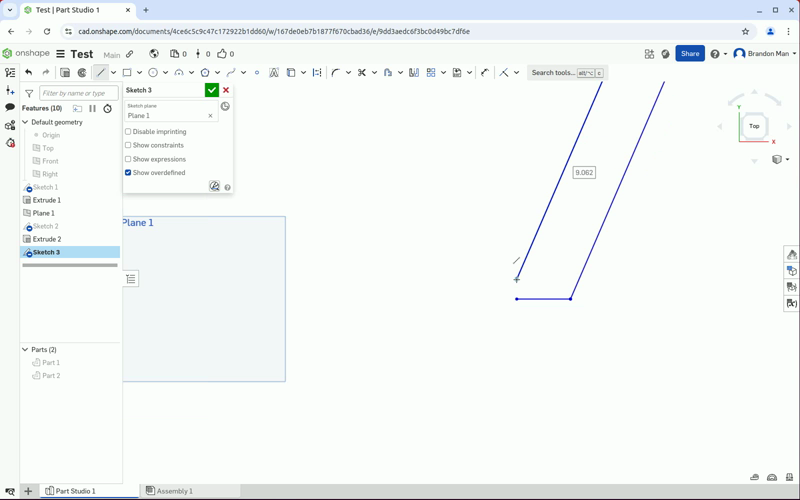
scroll(-6)
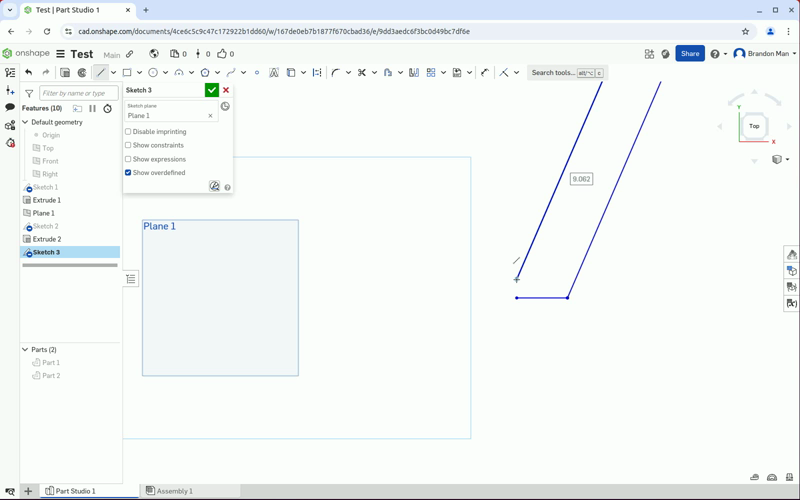
scroll(-6)
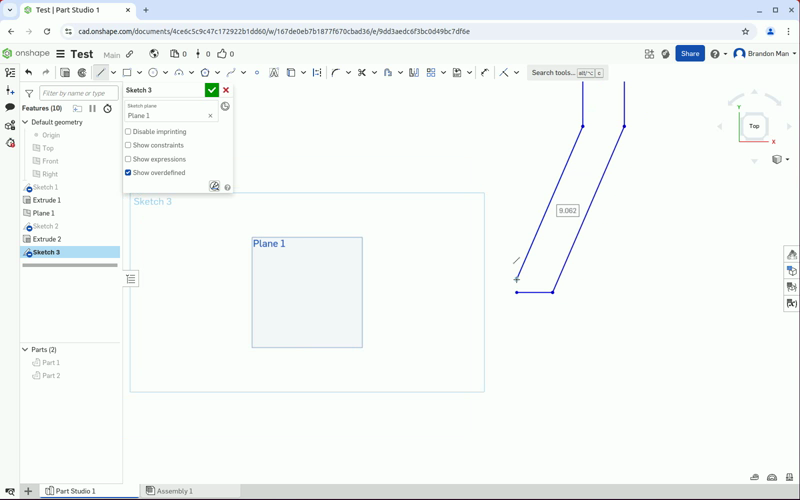
scroll(-6)
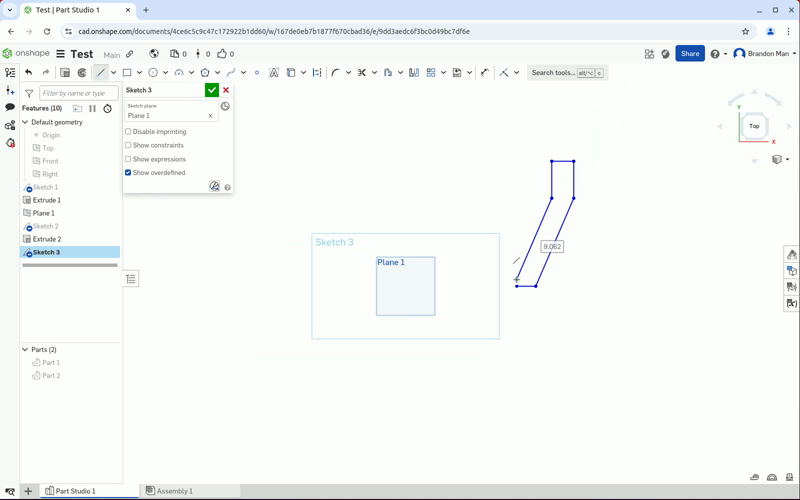
scroll(-6)
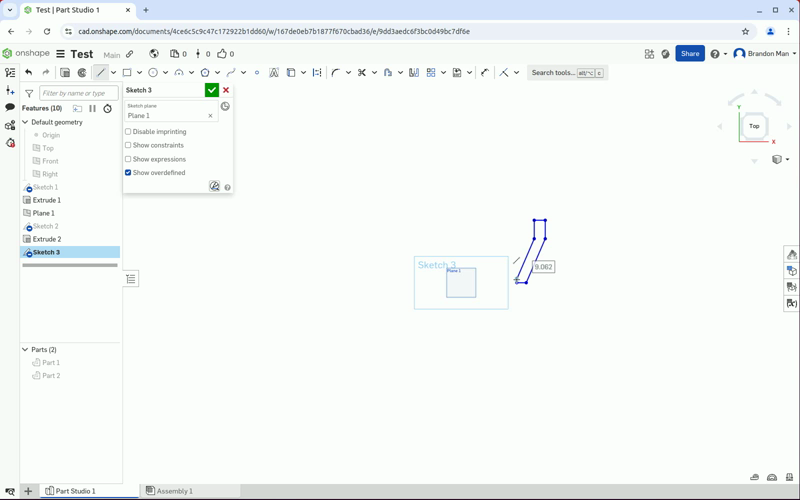
key_up(shift)
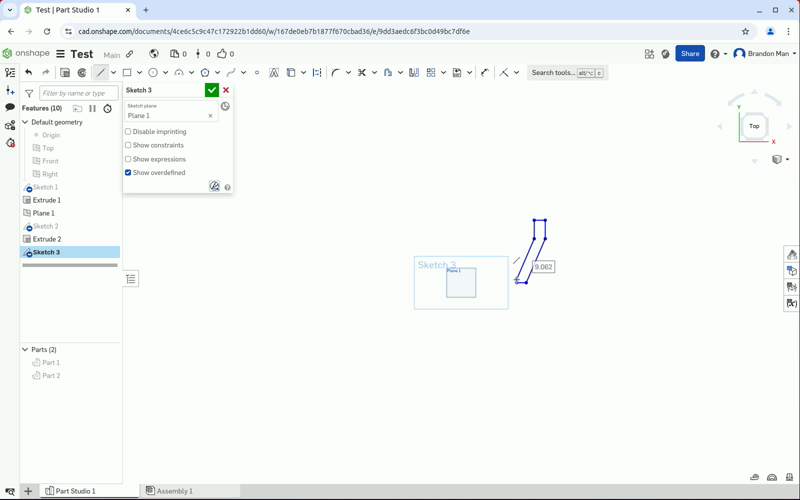
mouse_move(546, 279)
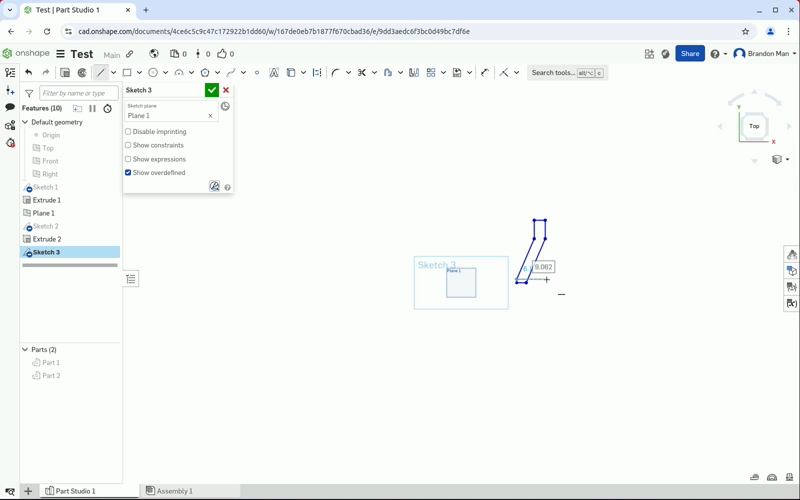
key_down(shift)
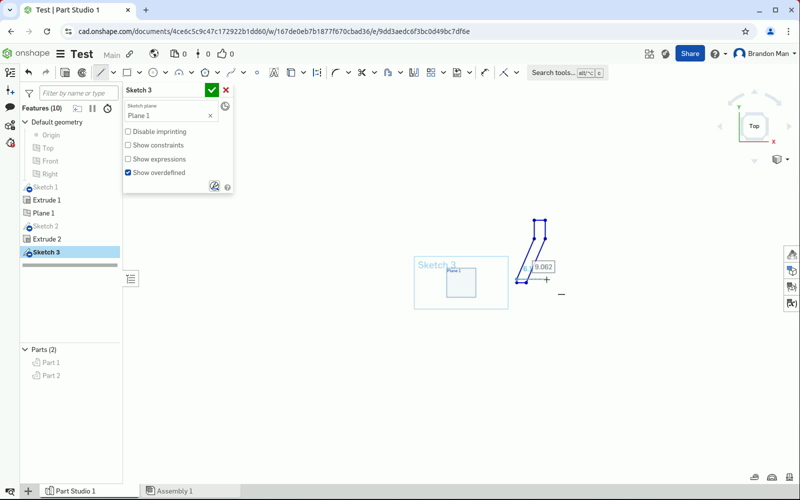
mouse_move(516, 282)
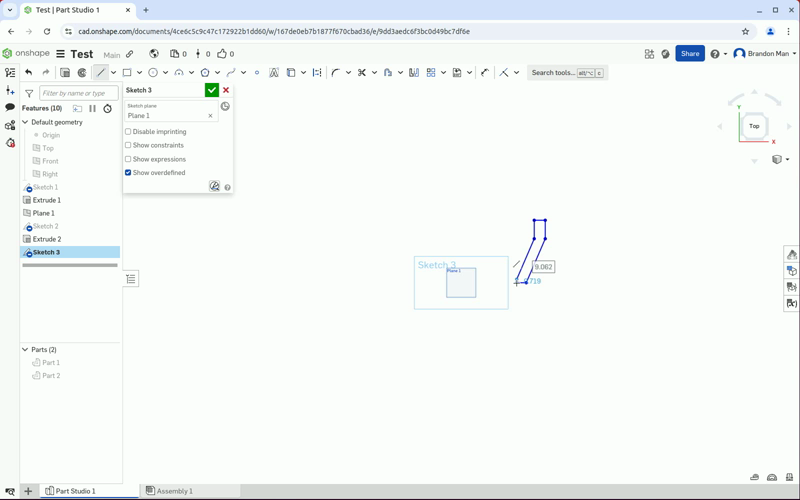
scroll(6)
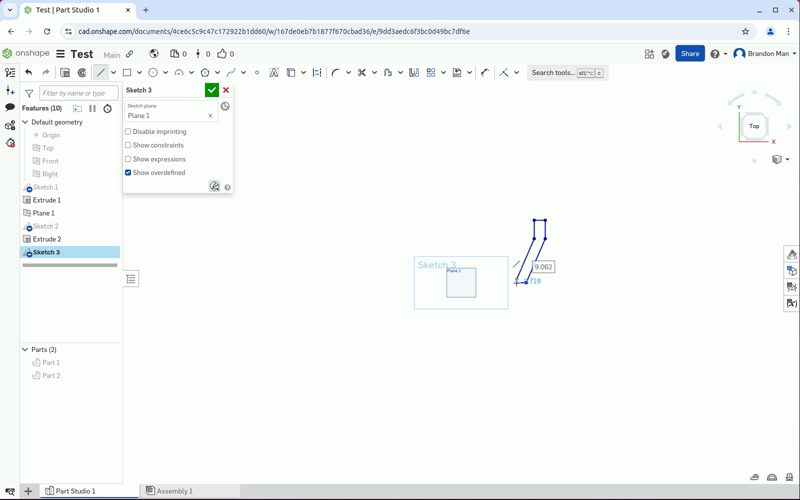
scroll(6)
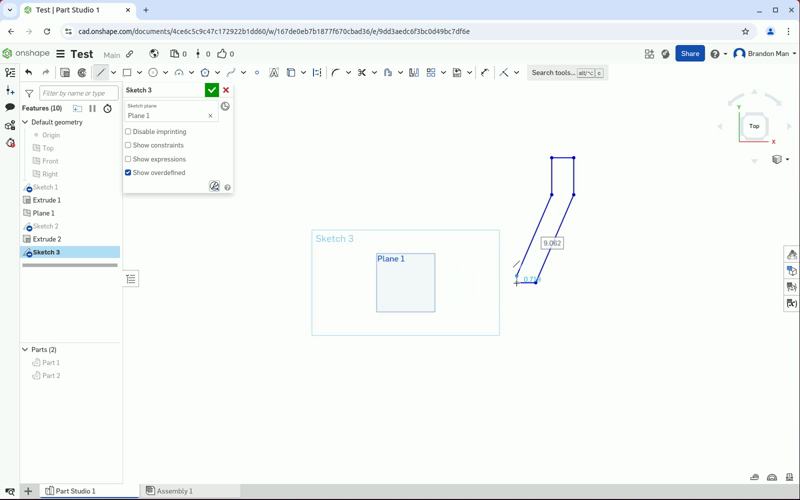
scroll(6)
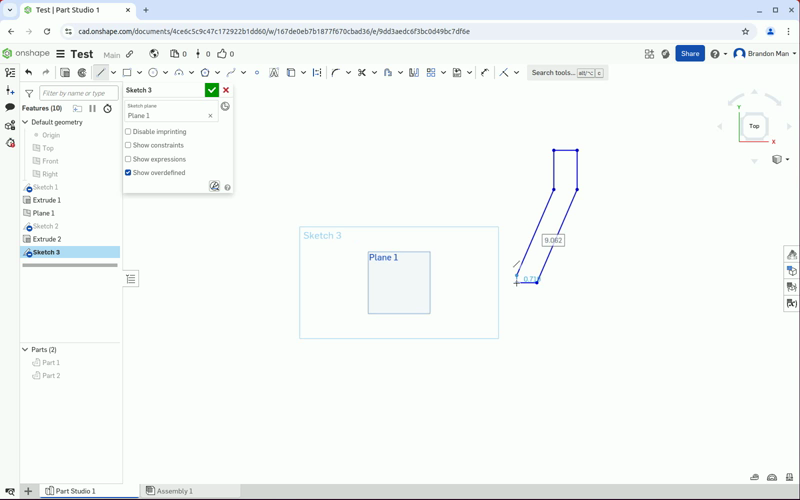
scroll(6)
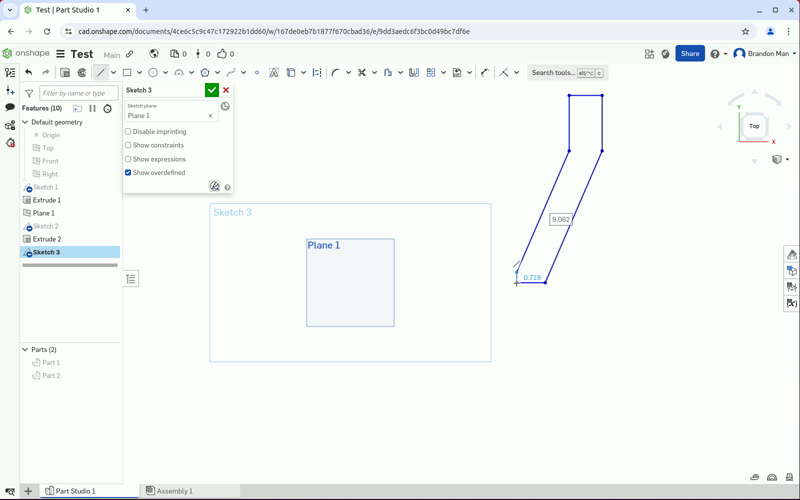
scroll(6)
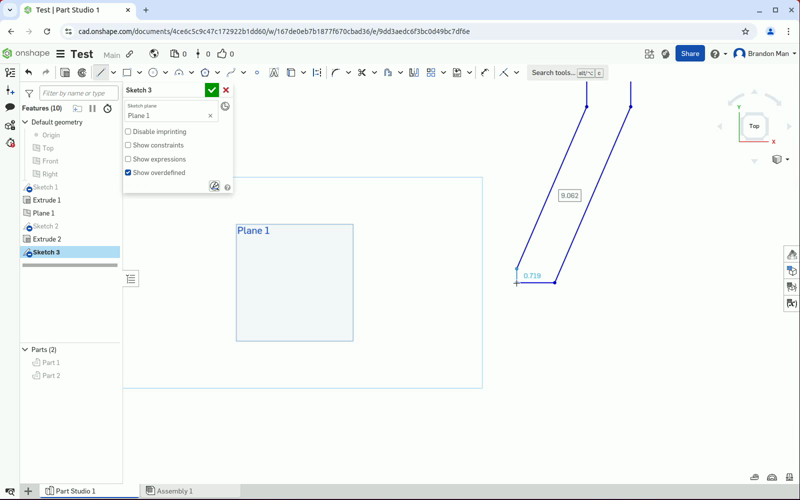
scroll(6)
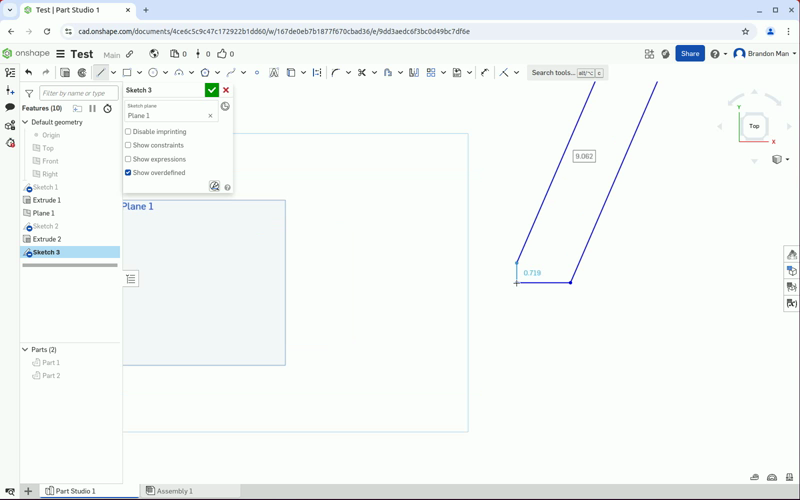
scroll(6)
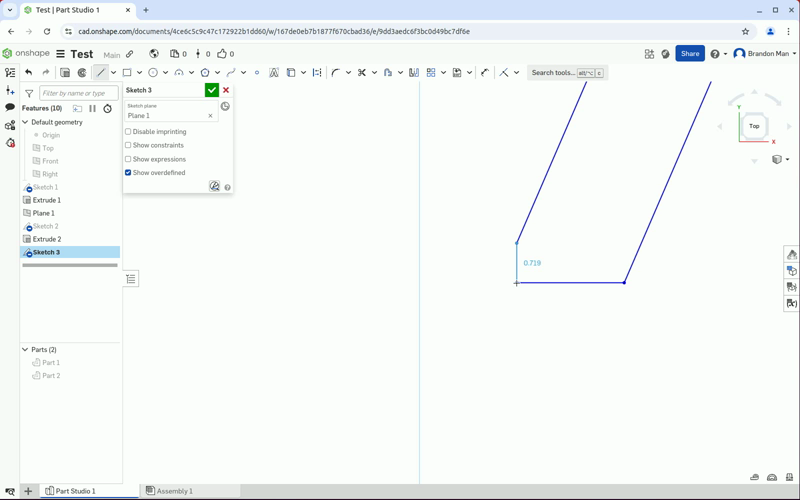
key_up(shift)
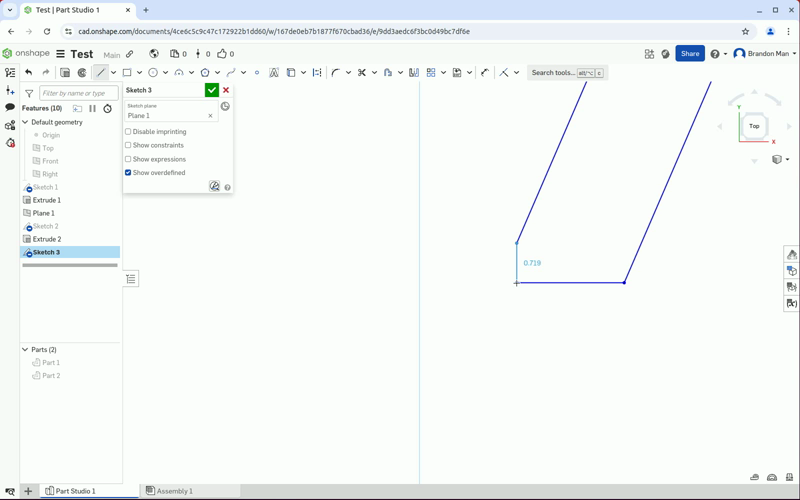
click(516, 282)
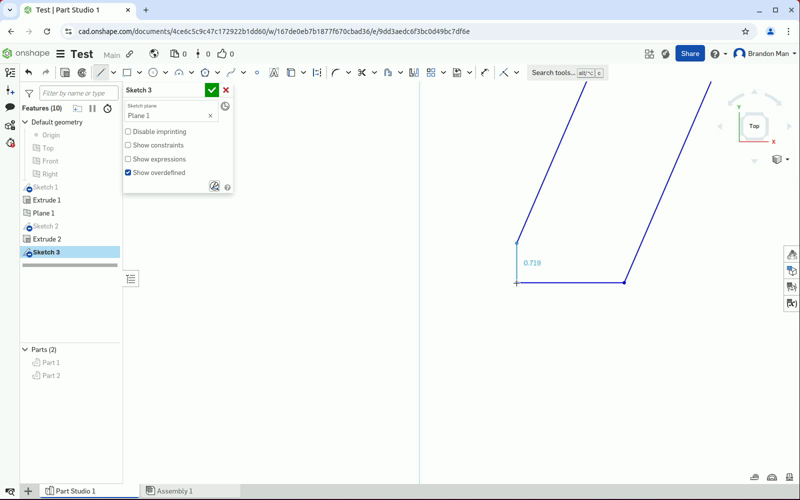
scroll(-6)
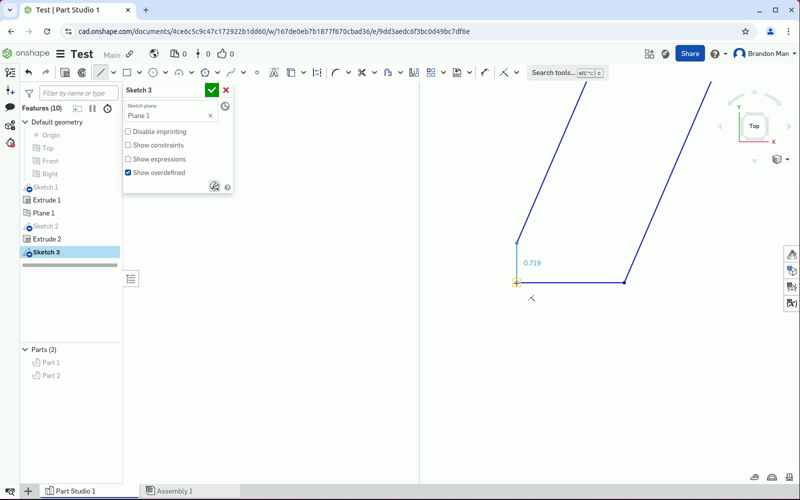
scroll(-6)
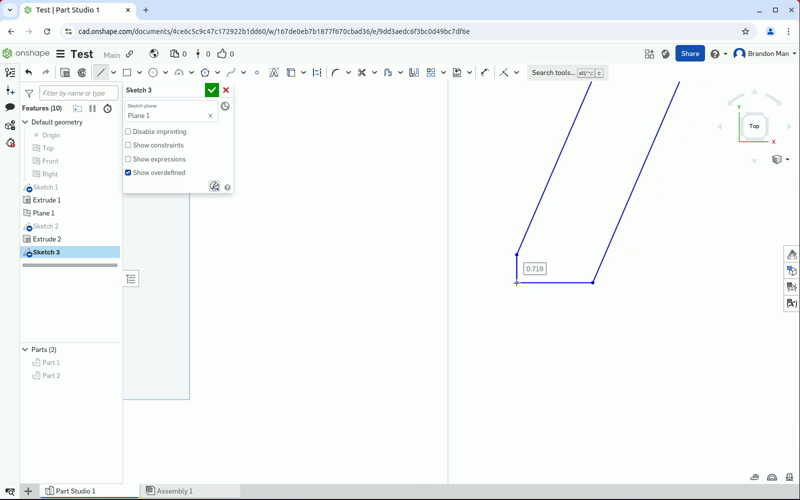
scroll(-6)
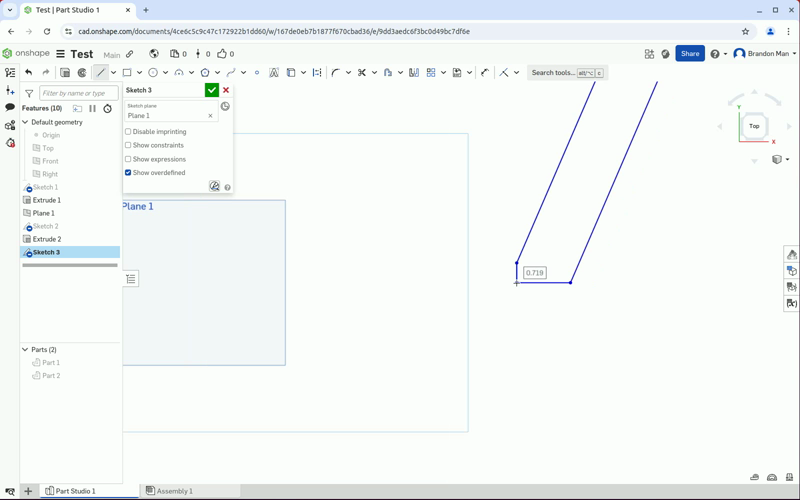
scroll(-6)
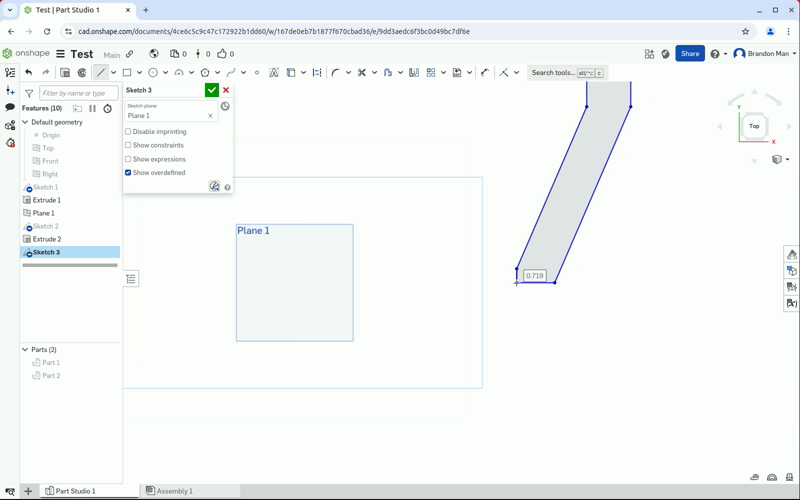
scroll(-6)
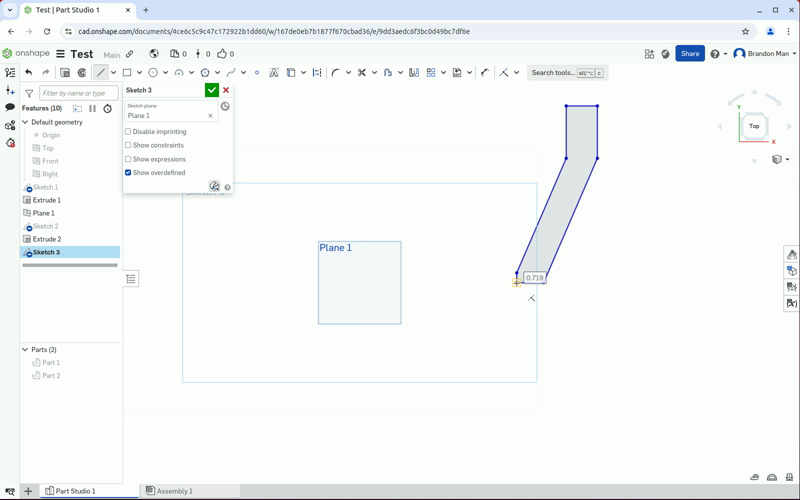
scroll(-6)
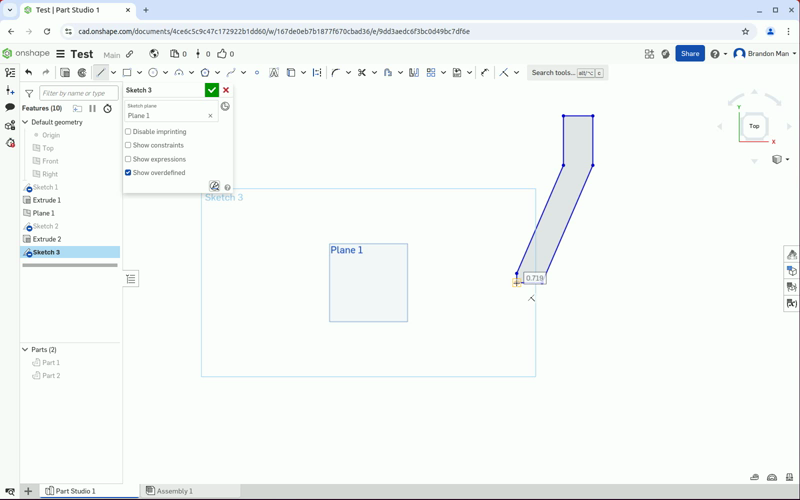
scroll(-6)
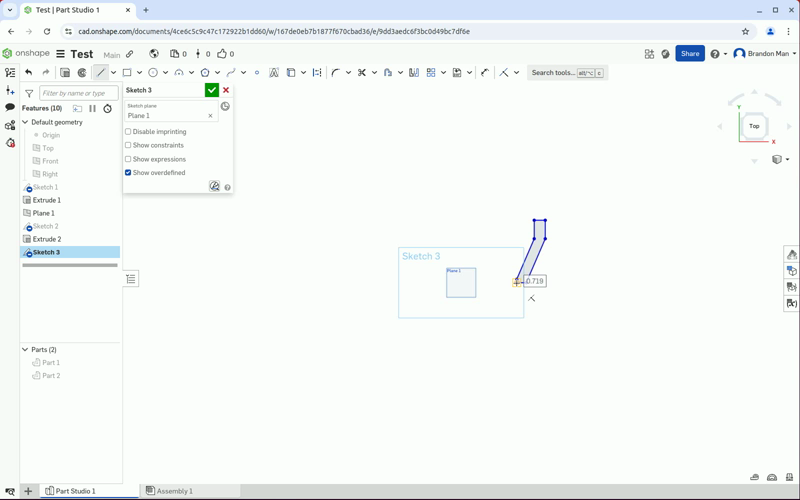
key(esc)
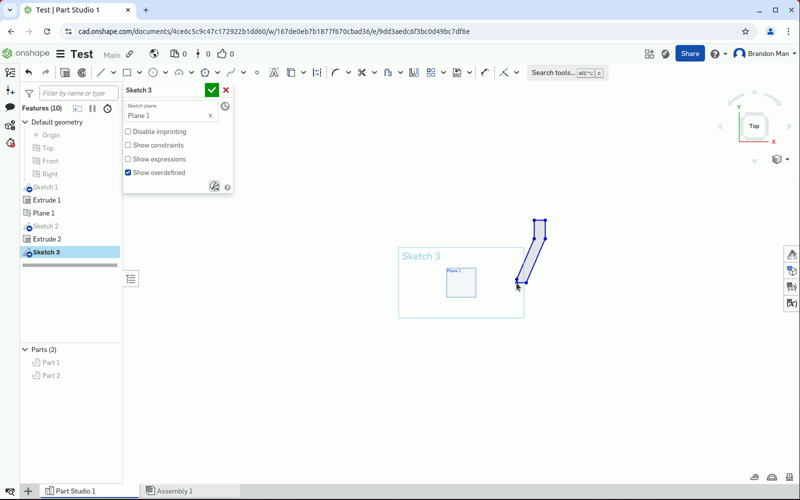
mouse_move(525, 273)
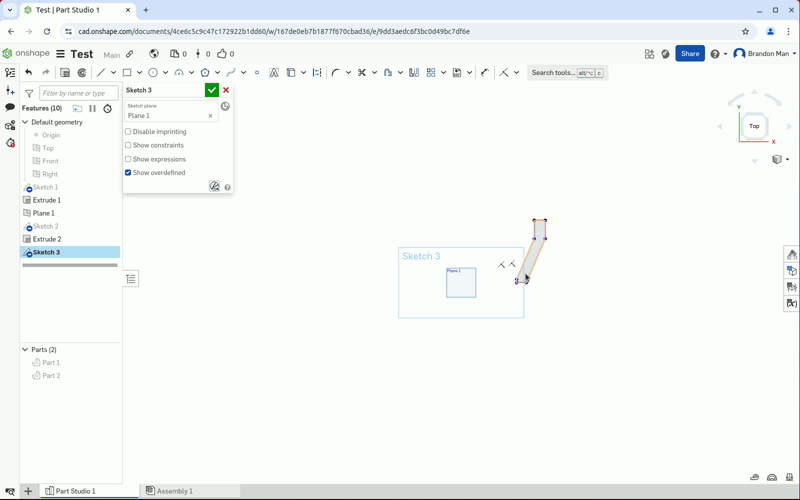
scroll(6)
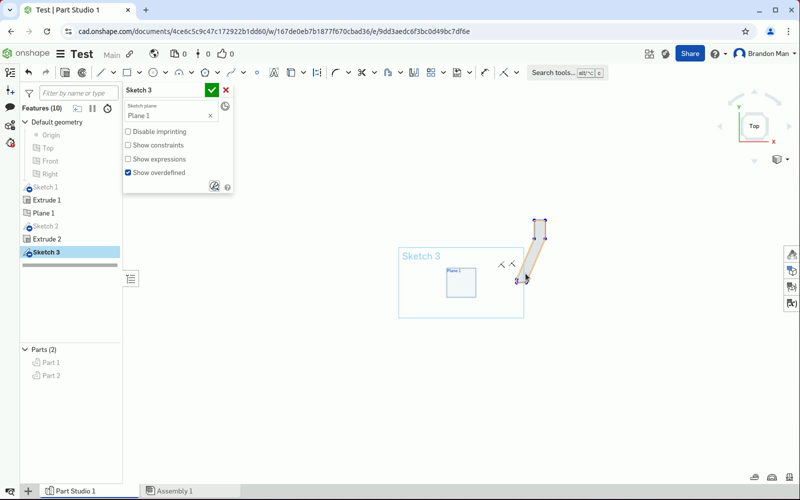
scroll(6)
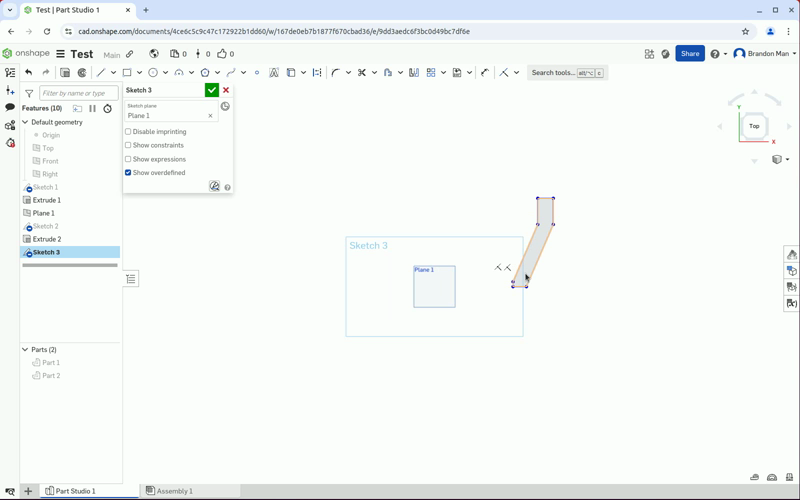
scroll(6)
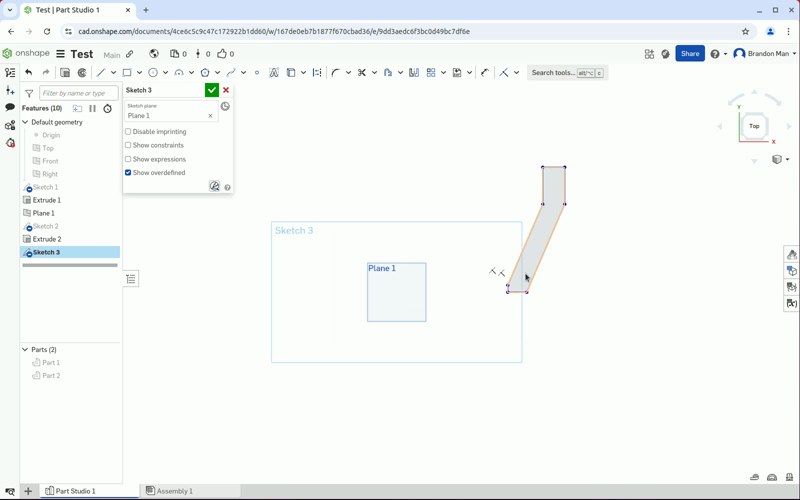
scroll(6)
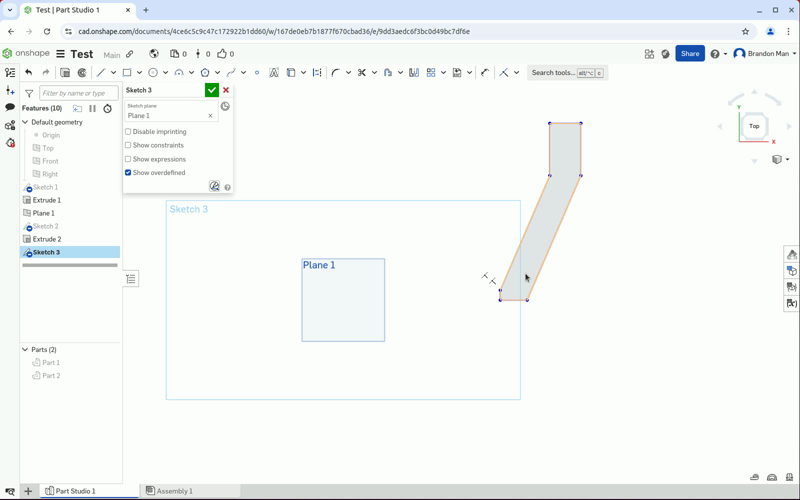
scroll(6)
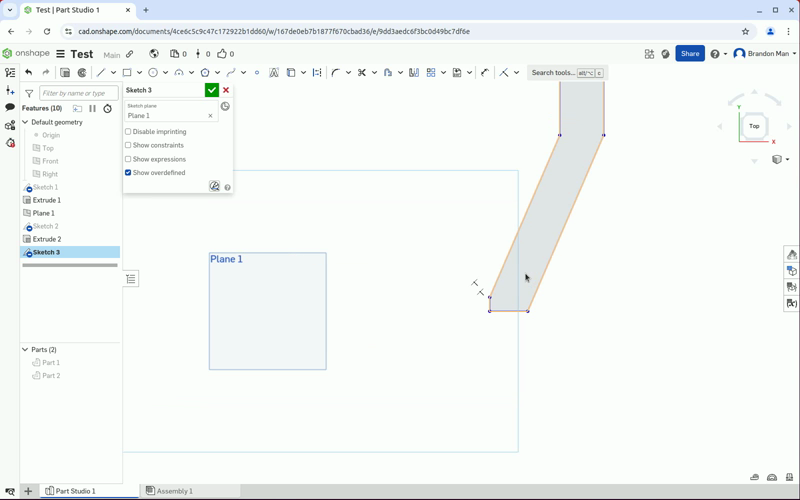
scroll(6)
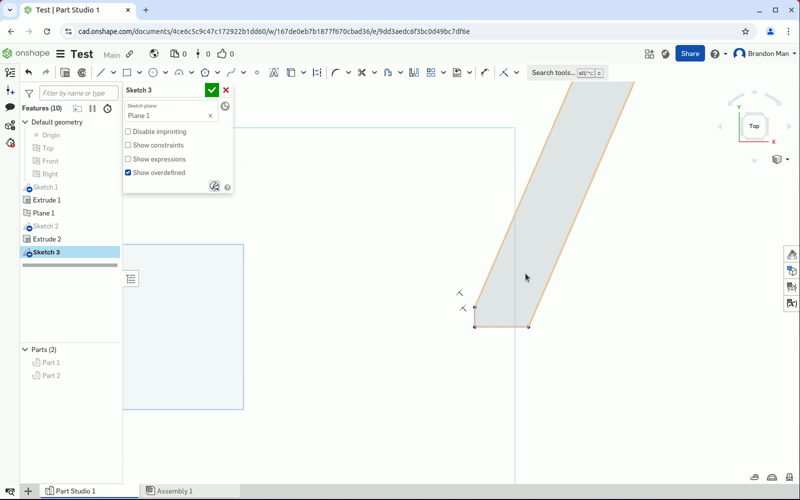
scroll(6)
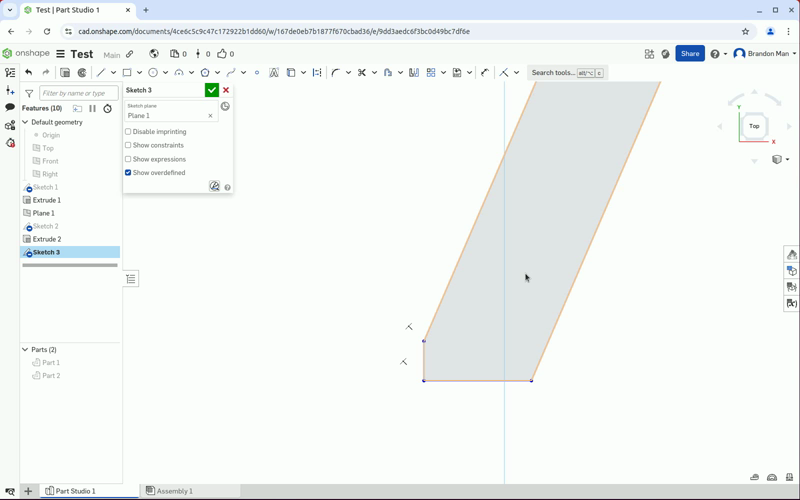
click(525, 273)
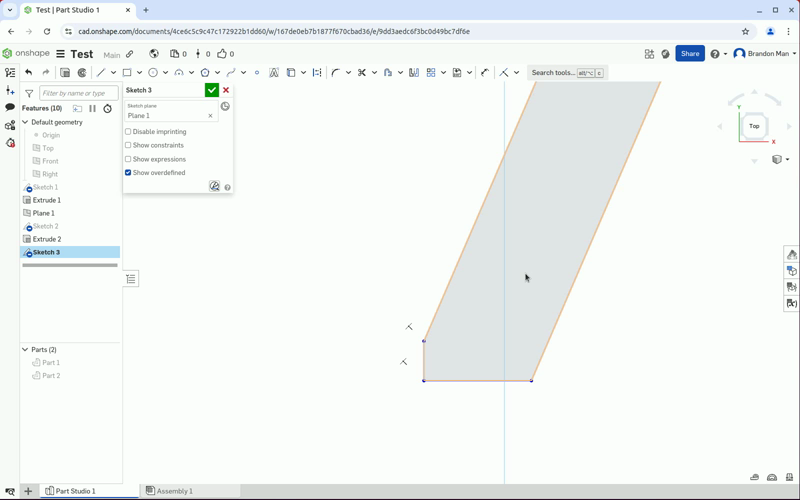
scroll(-6)
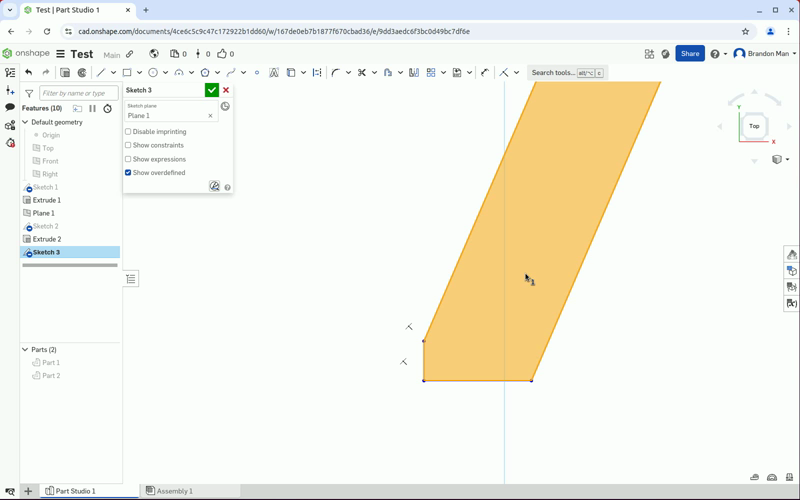
scroll(-6)
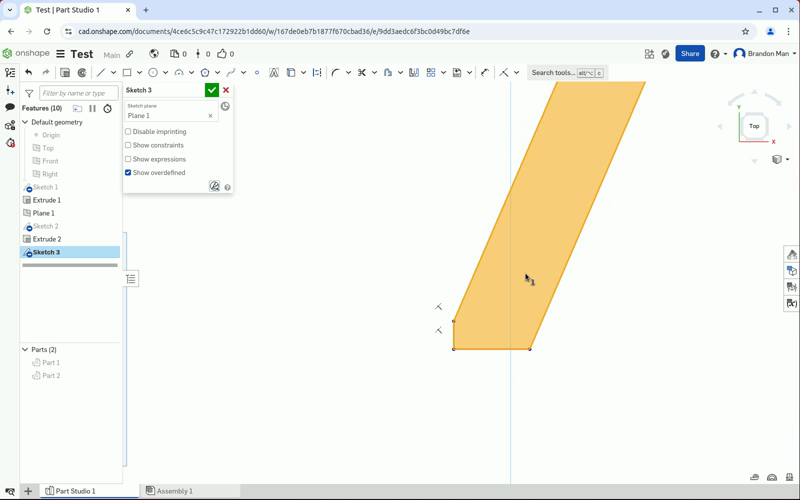
scroll(-6)
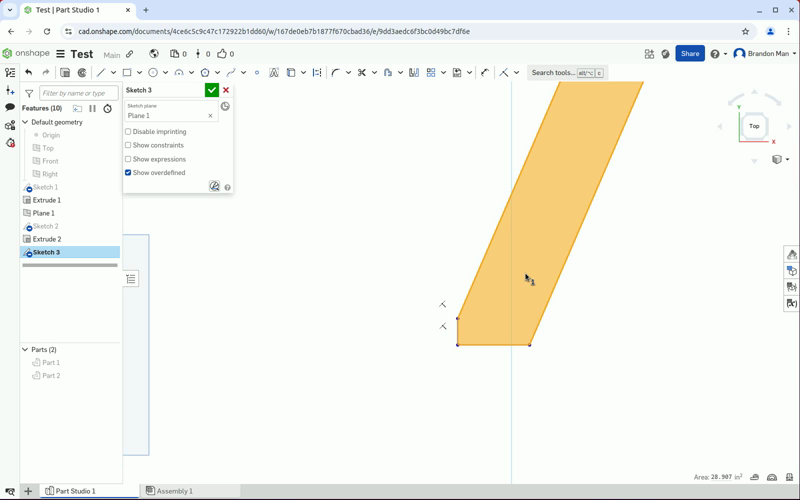
scroll(-6)
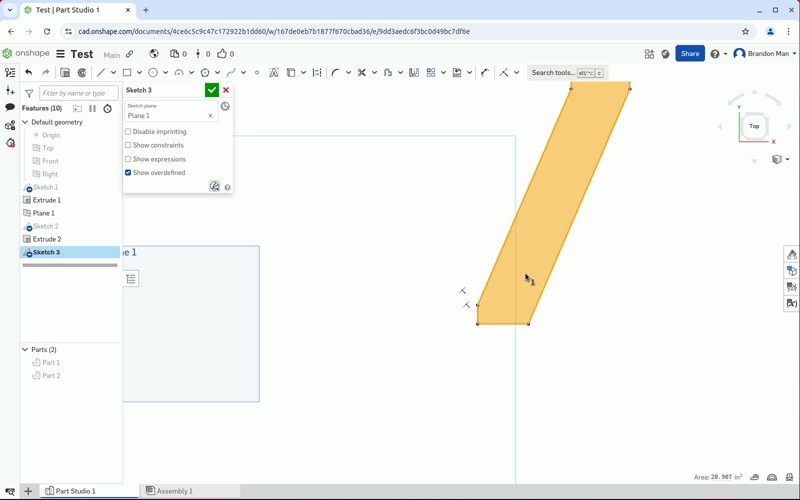
scroll(-6)
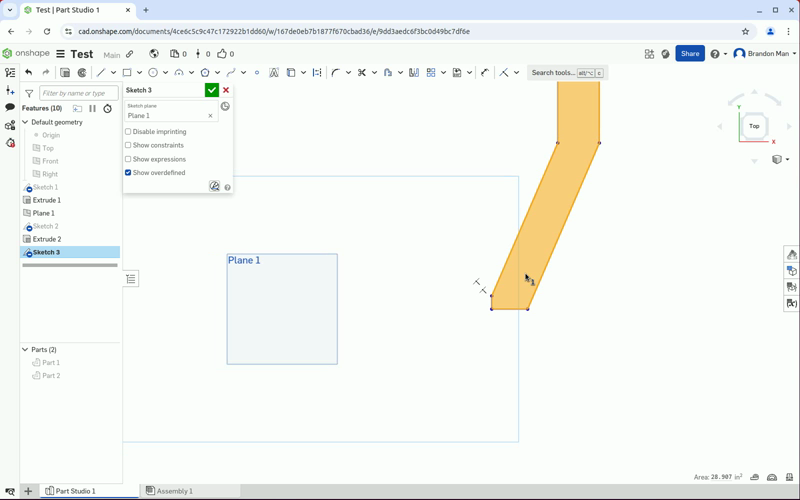
scroll(-6)
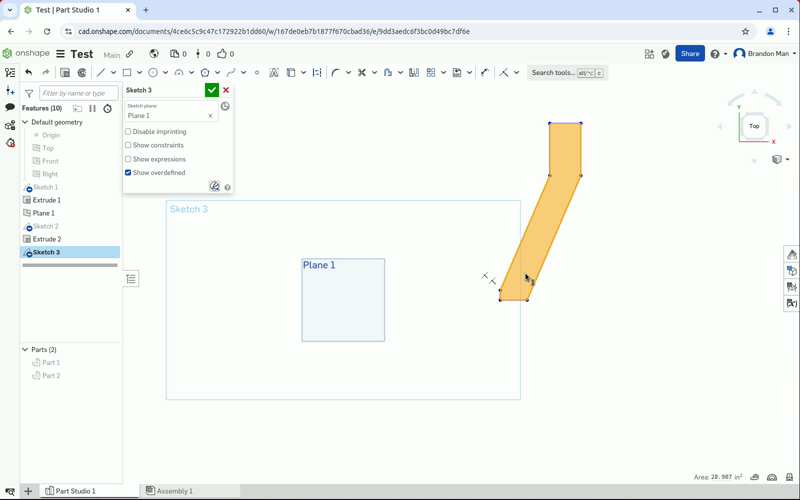
scroll(-6)
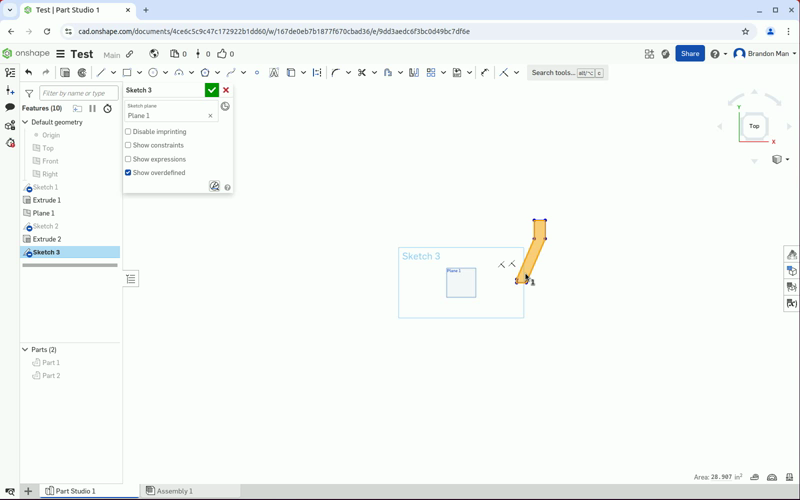
mouse_move(73, 352)
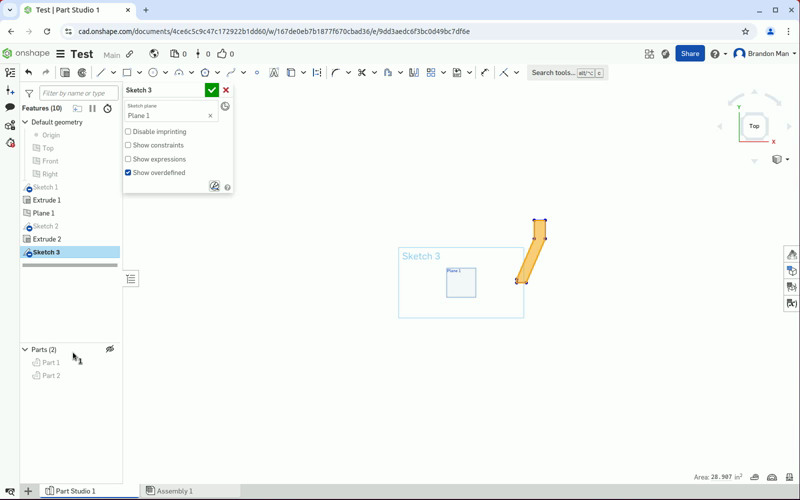
key(shift+y)
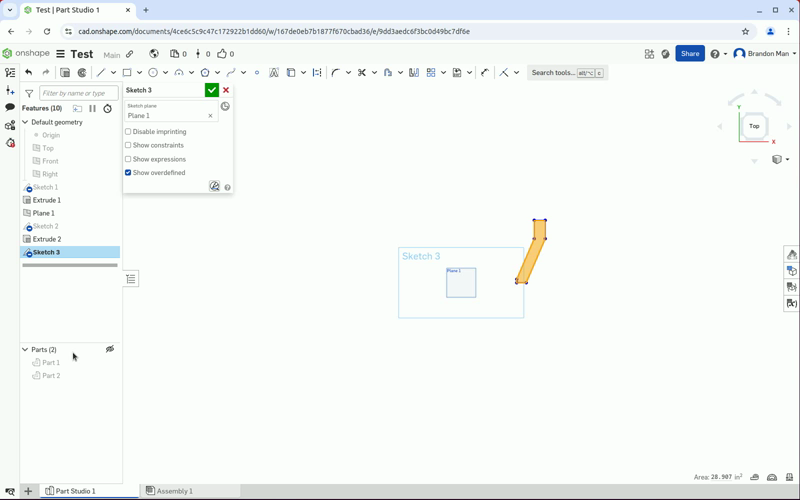
key(shift+e)
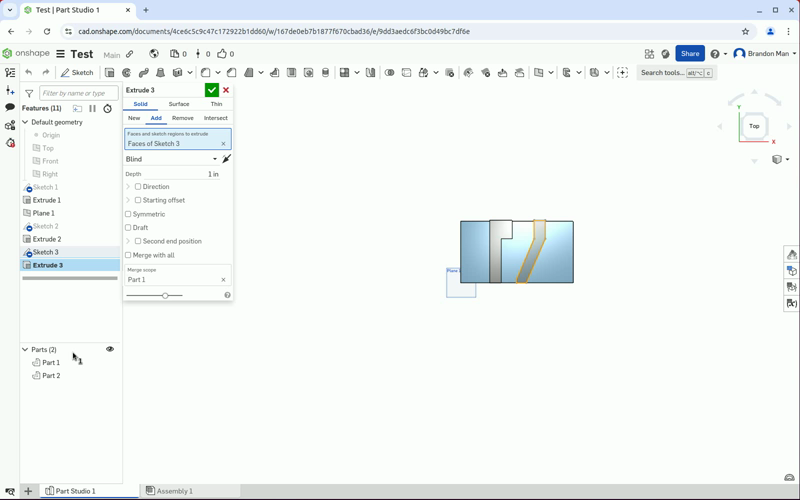
mouse_move(143, 106)
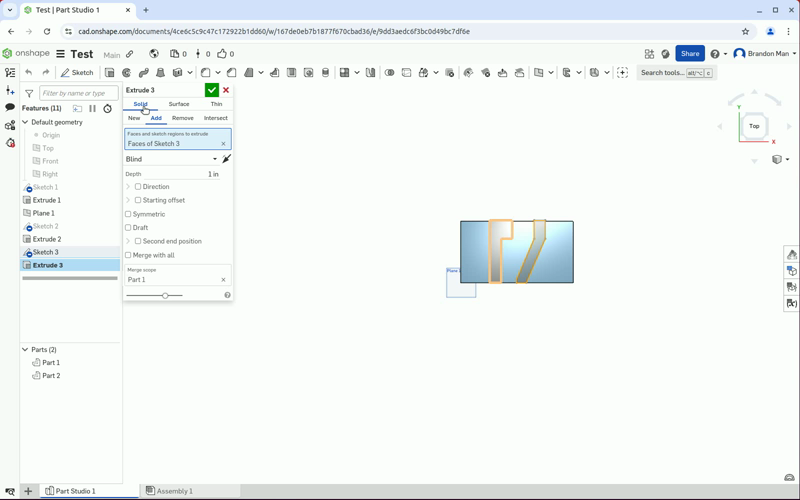
click(143, 106)
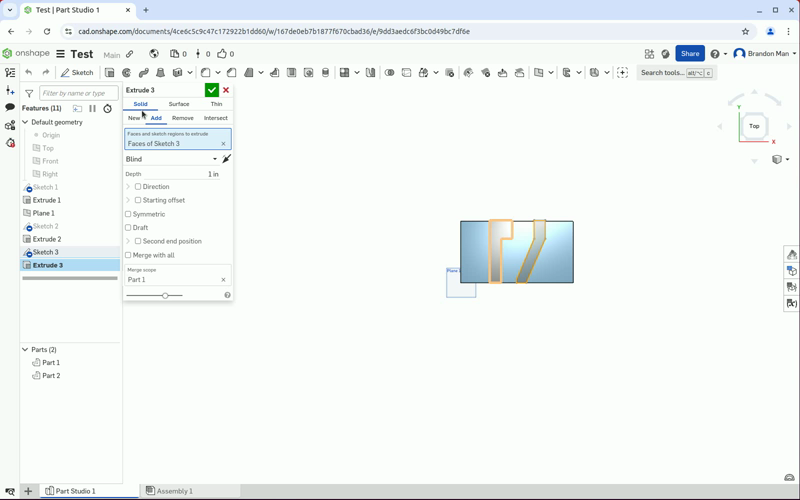
mouse_move(137, 120)
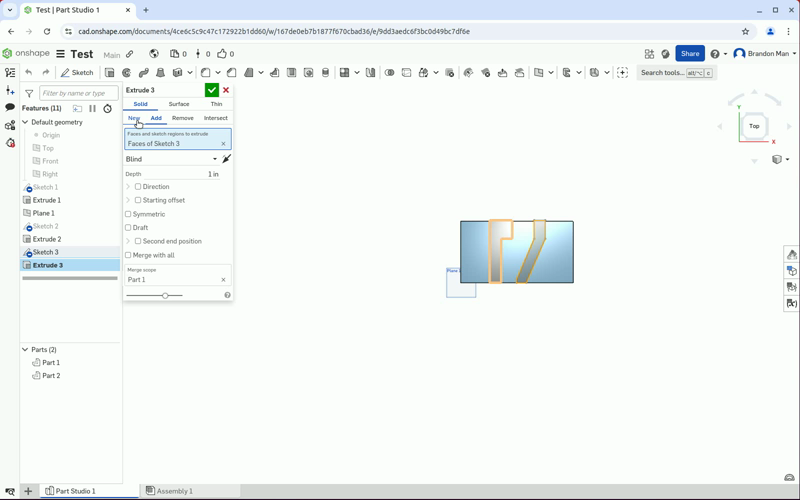
click(137, 120)
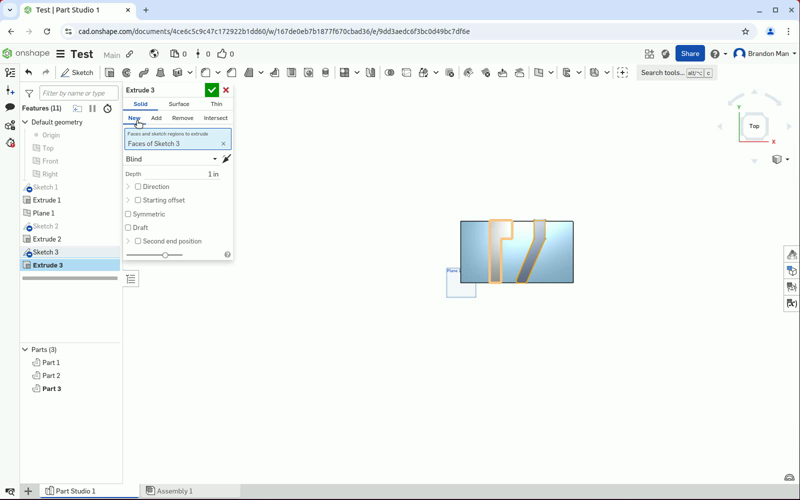
key(tab, 4)
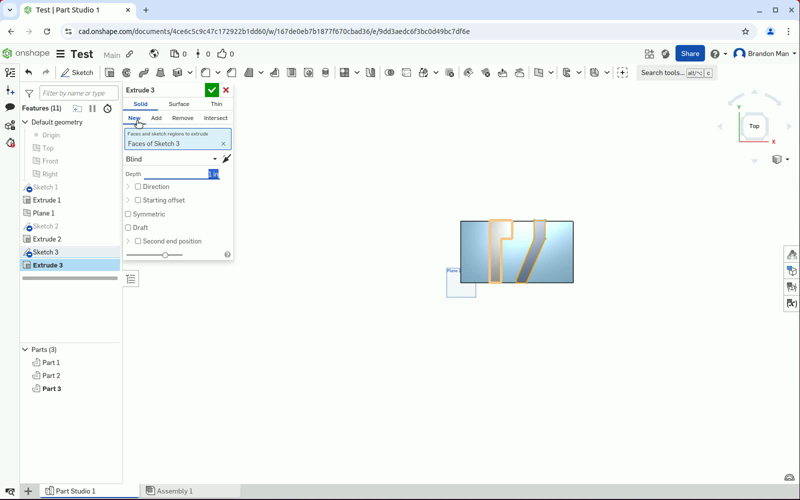
text(4.574)
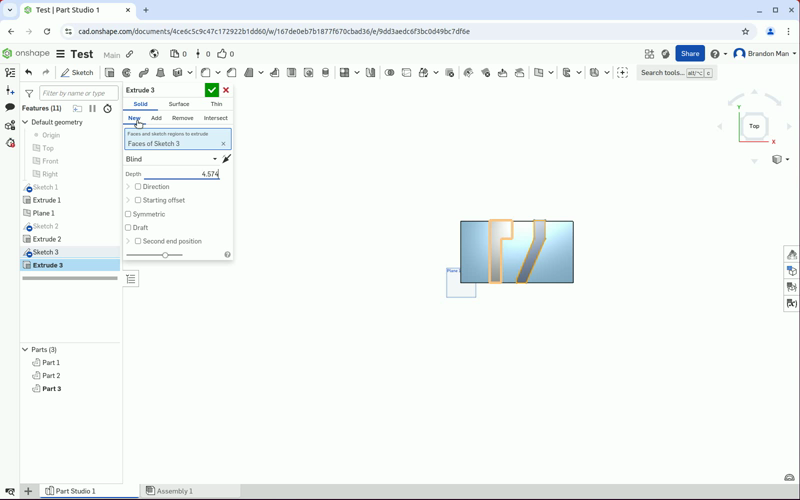
key(enter)
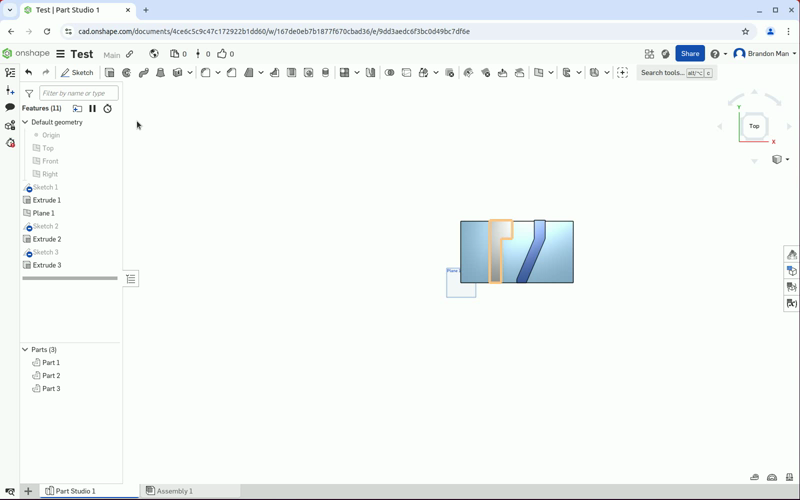
key(shift+h)
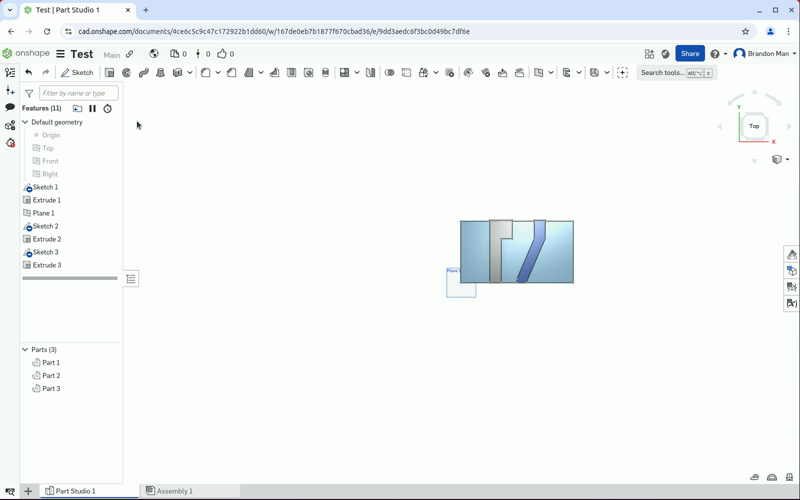
key(shift+h)
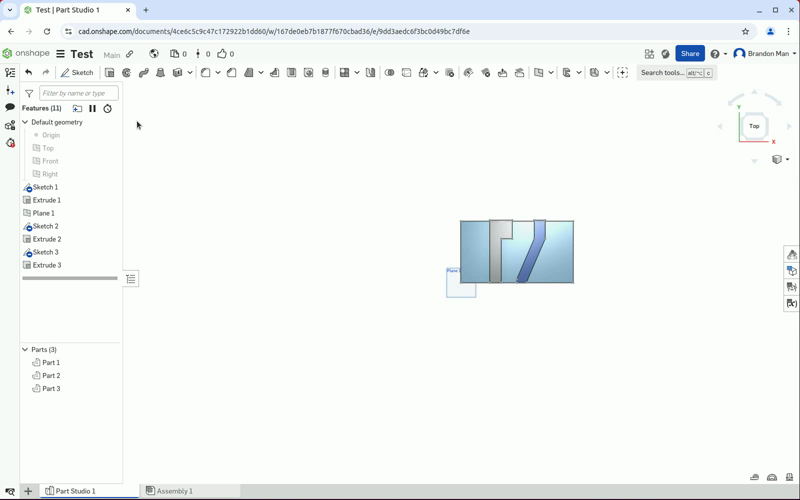
key(shift+7)
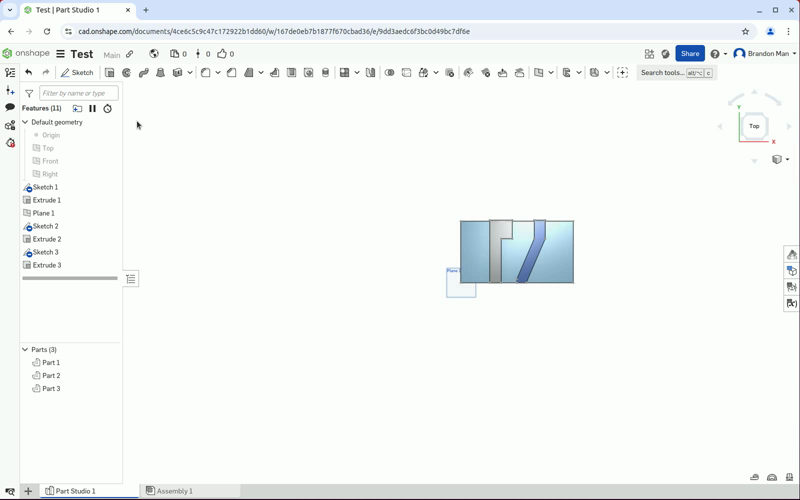
key(up, 3)
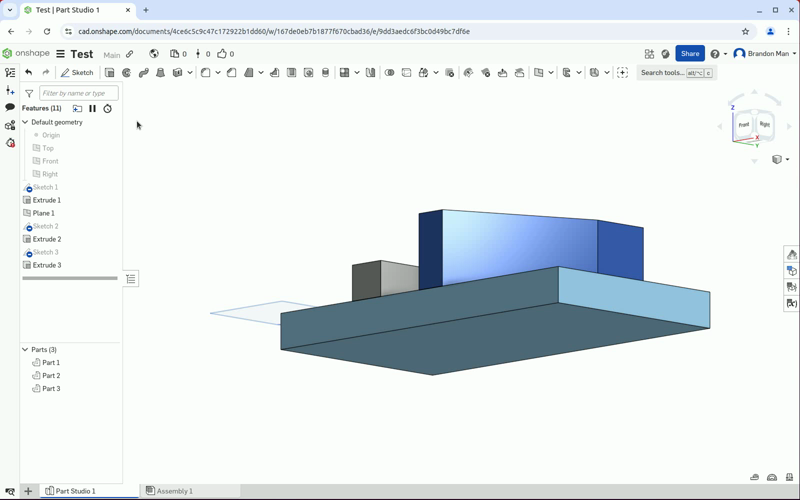
key(left, 3)
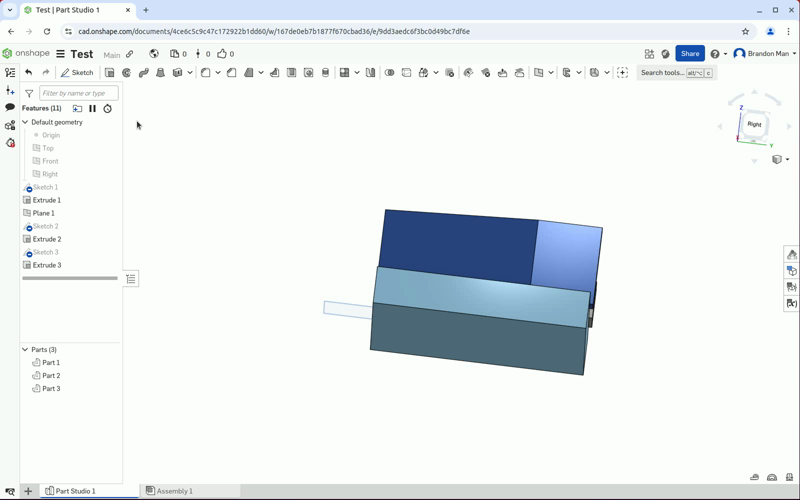
key(right, 3)
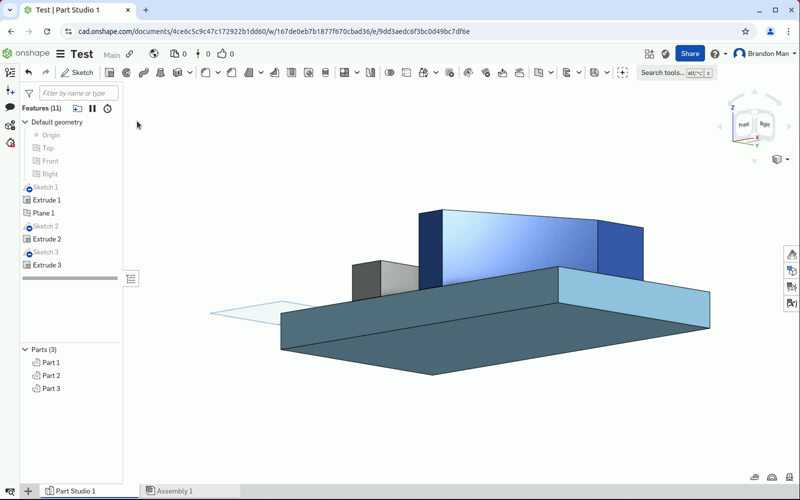
key(down, 3)
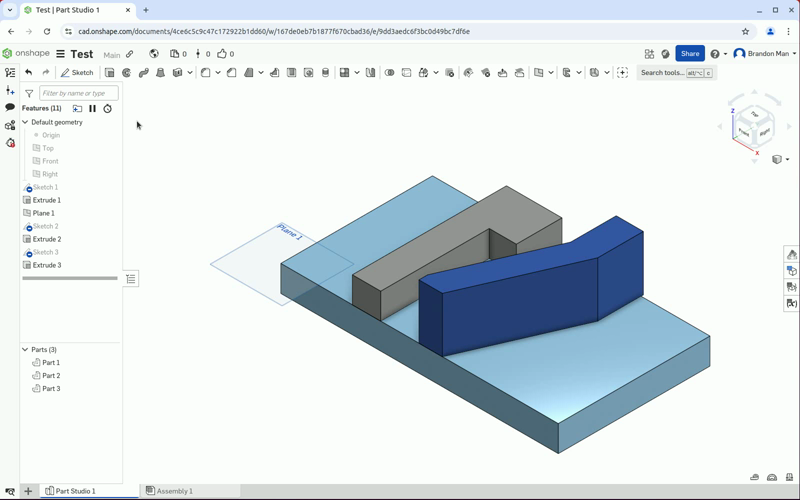
mouse_move(73, 189)
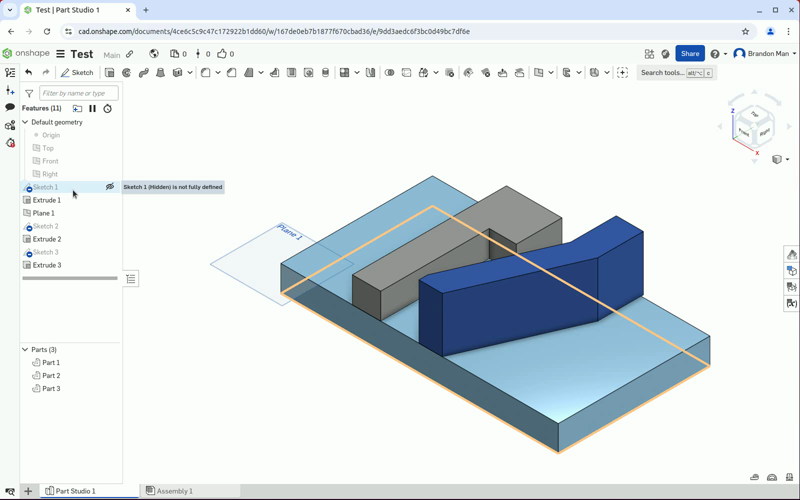
click(73, 189)